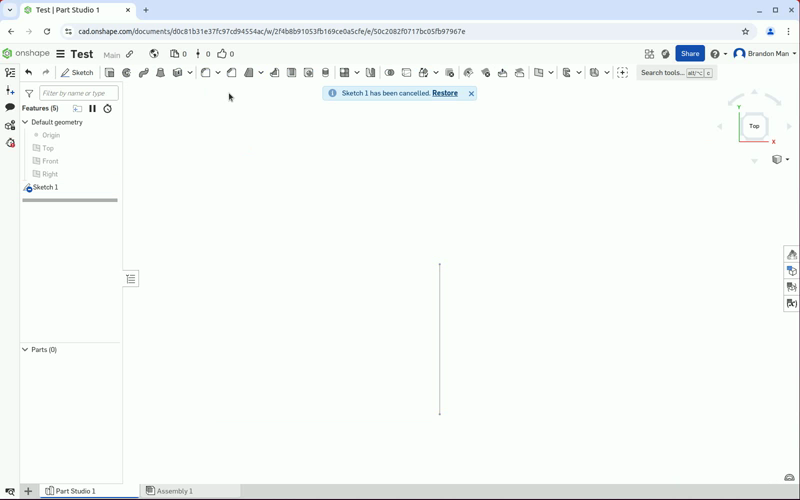
key(shift+h)
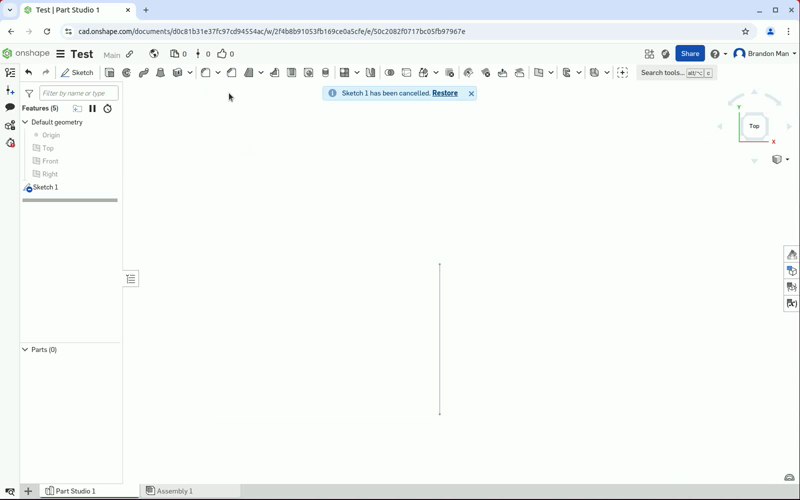
key(shift+s)
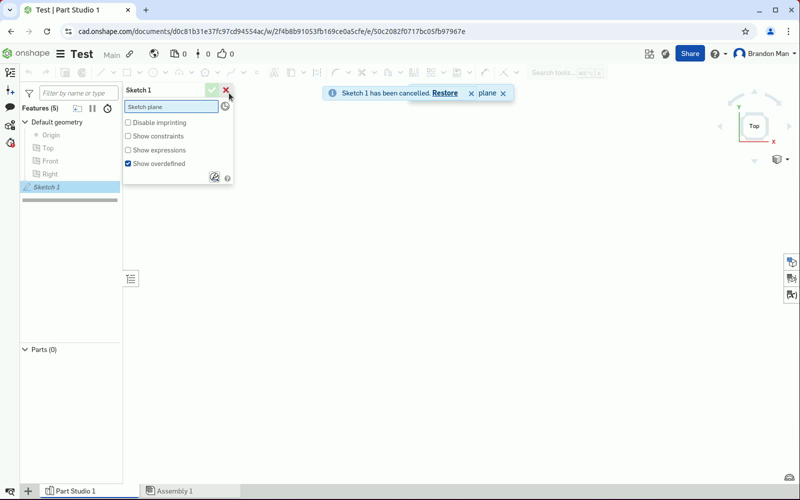
mouse_move(73, 150)
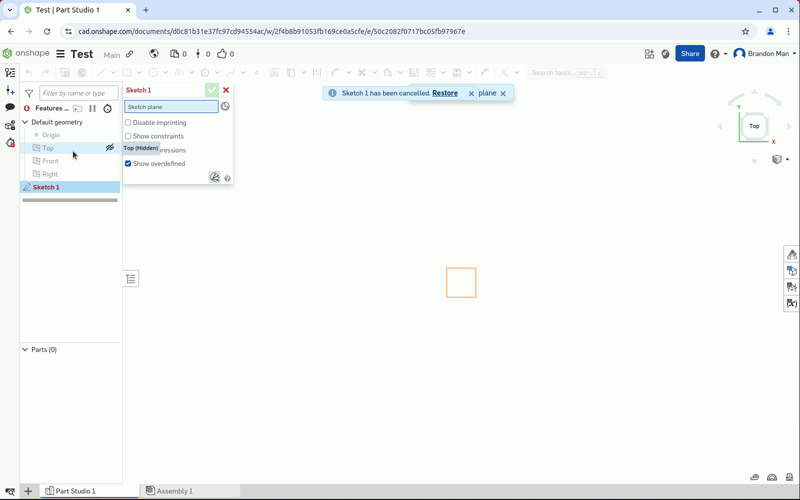
click(73, 150)
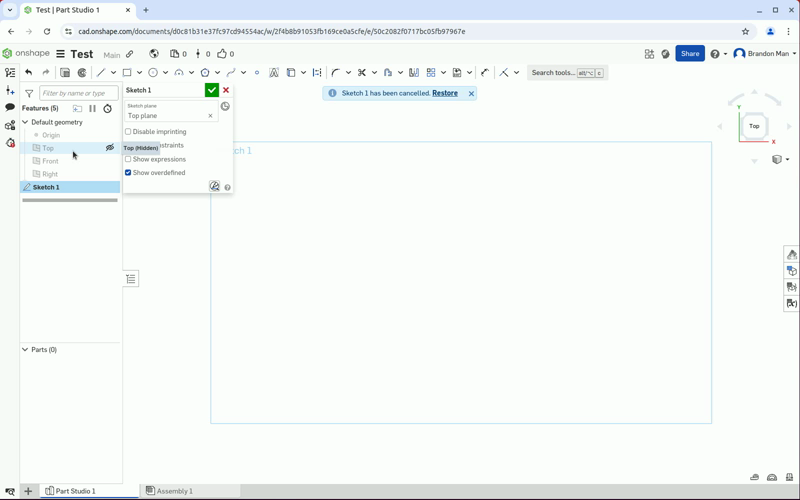
mouse_move(73, 352)
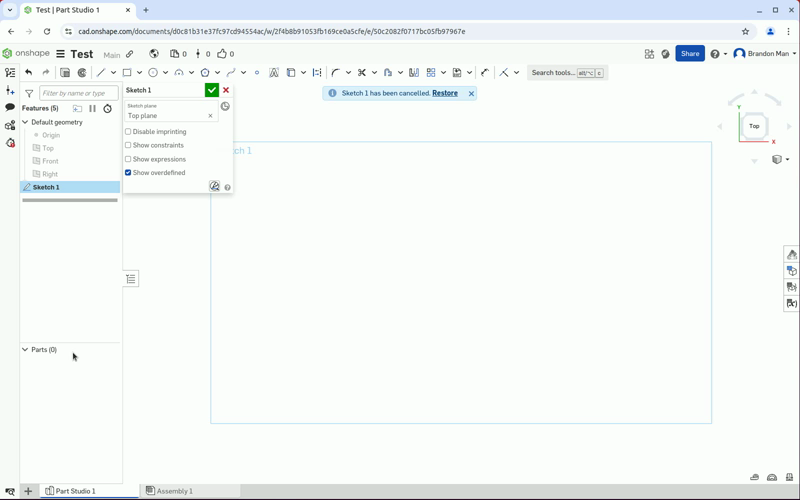
key(y)
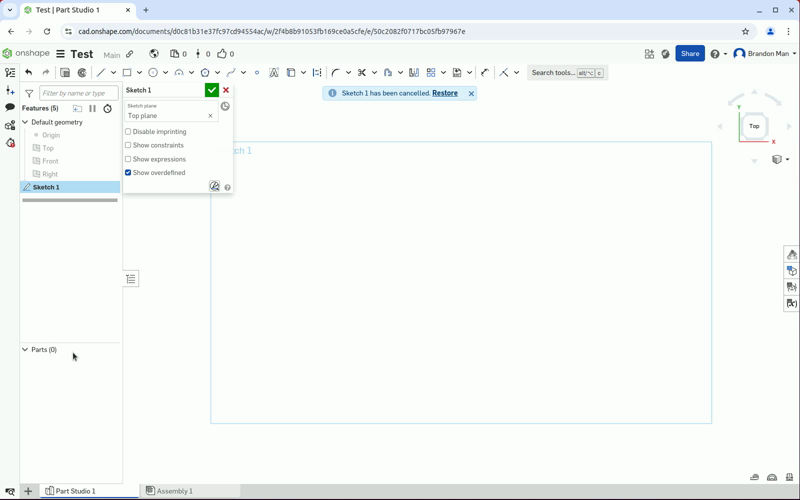
key(c)
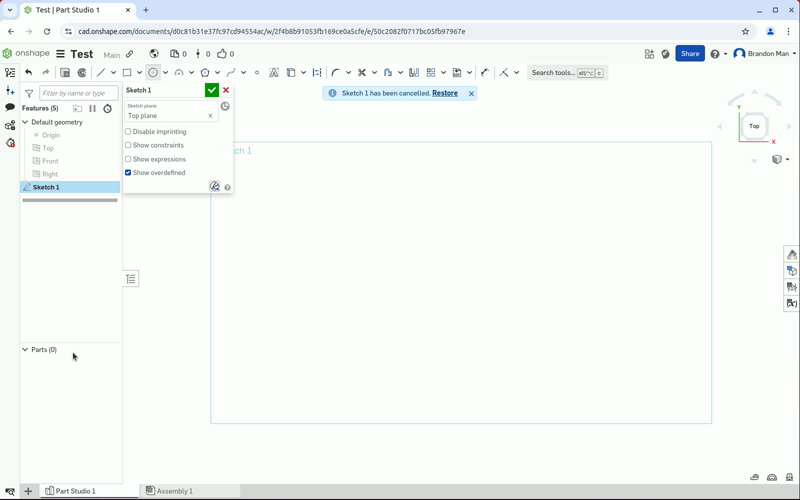
key_down(shift)
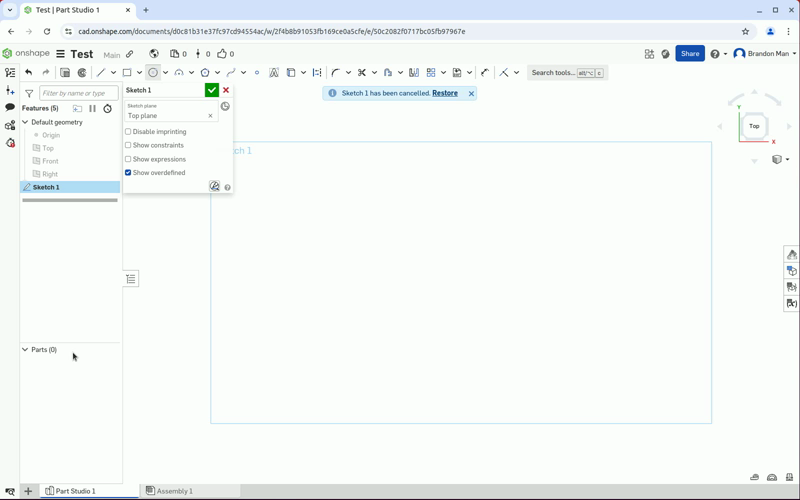
mouse_move(461, 280)
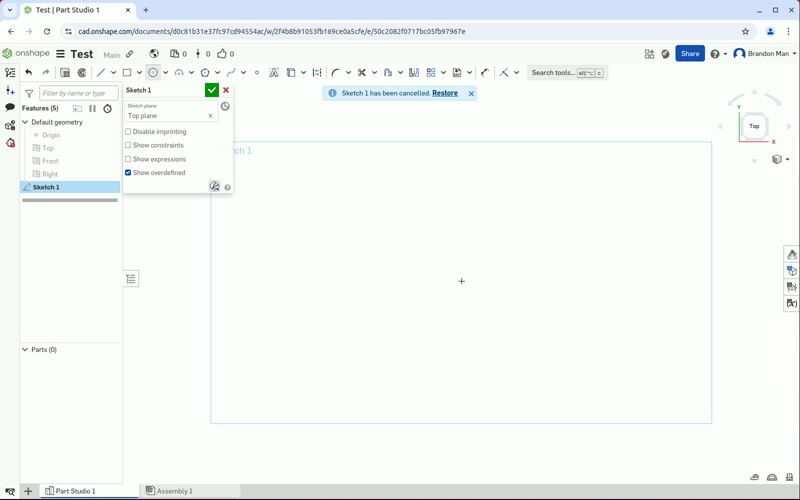
click(461, 280)
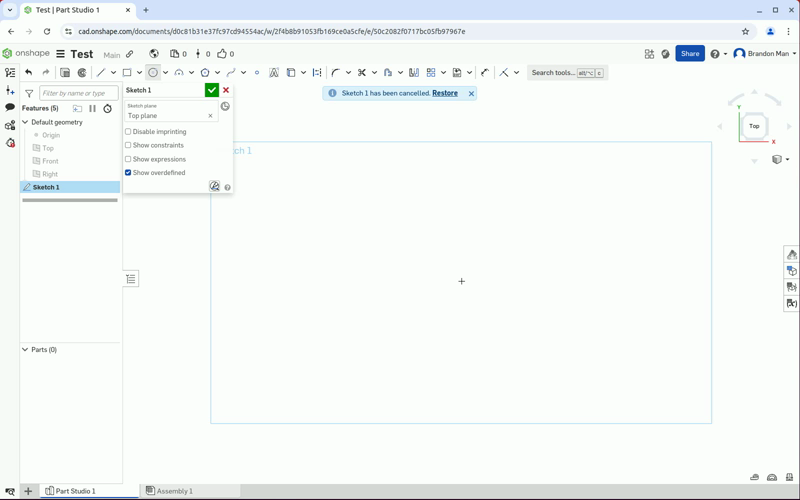
key_up(shift)
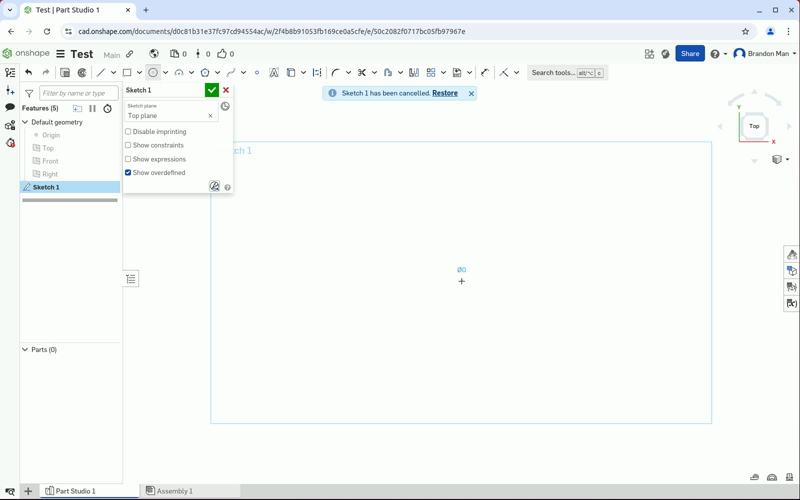
mouse_move(489, 280)
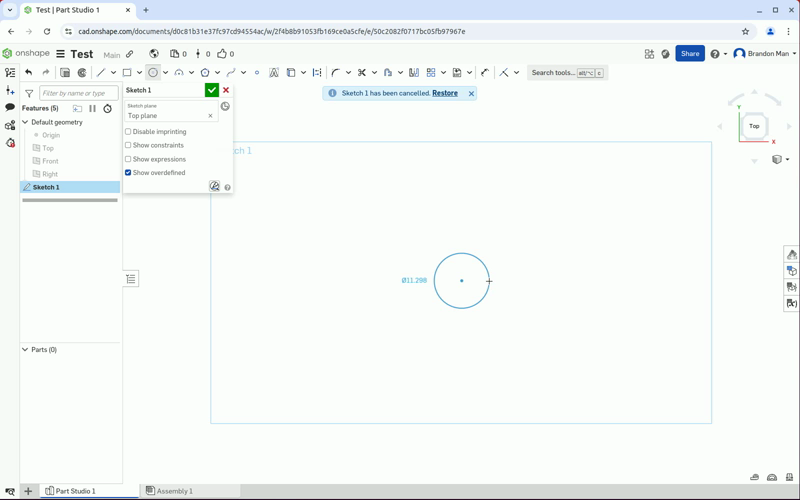
click(489, 280)
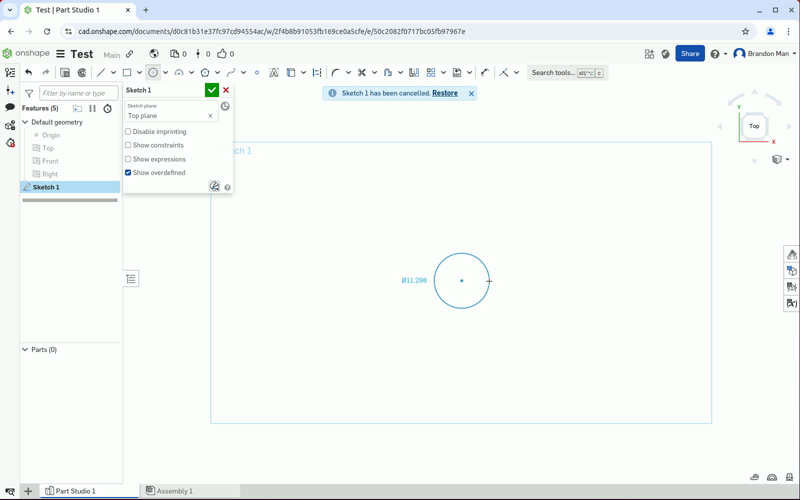
key(esc)
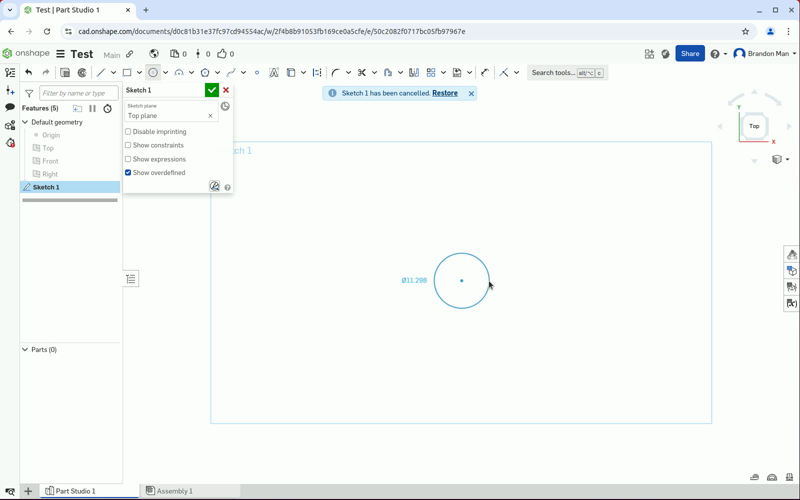
mouse_move(442, 266)
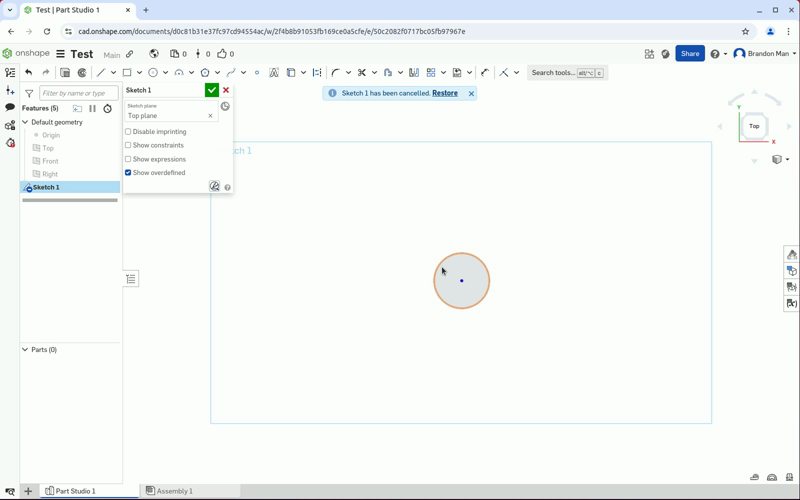
click(442, 266)
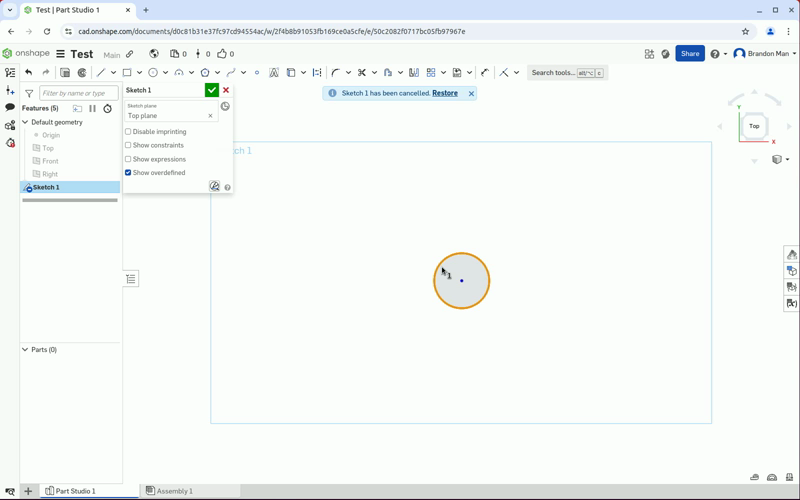
mouse_move(73, 352)
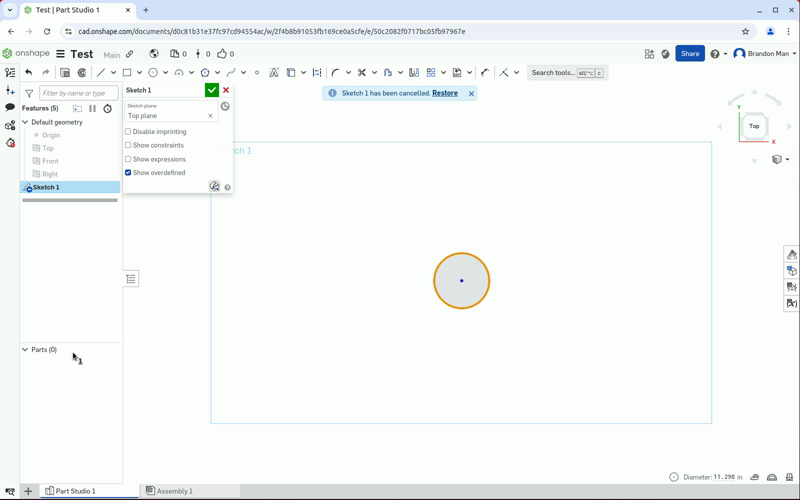
key(shift+y)
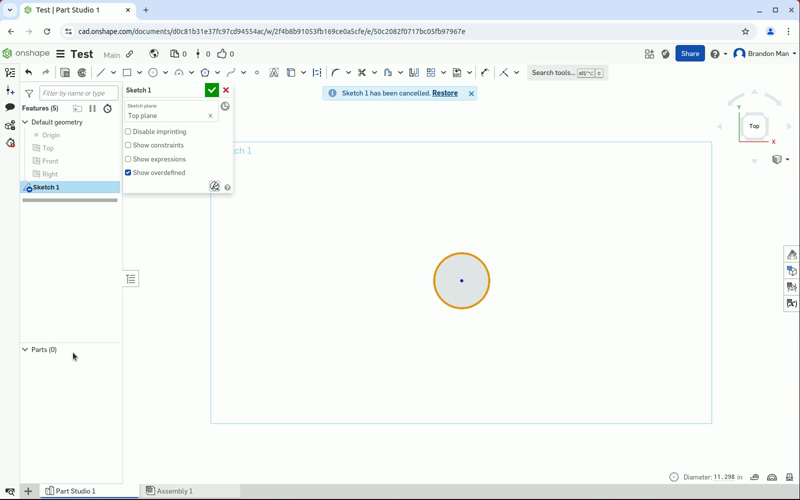
key(shift+e)
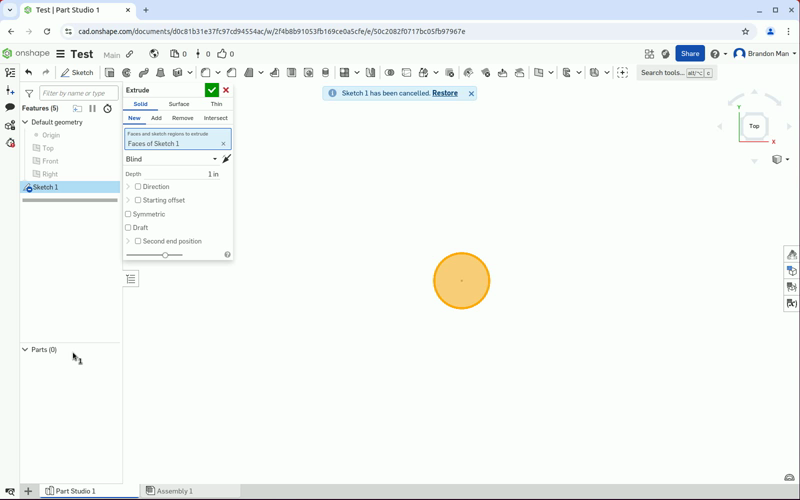
mouse_move(143, 106)
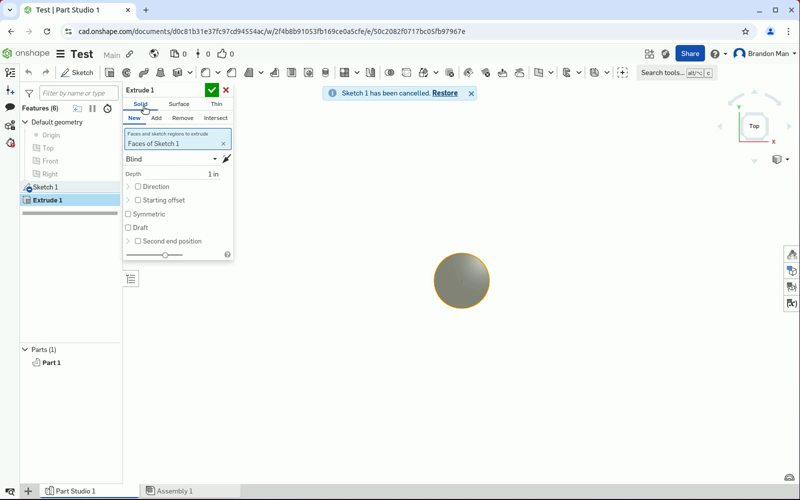
click(143, 106)
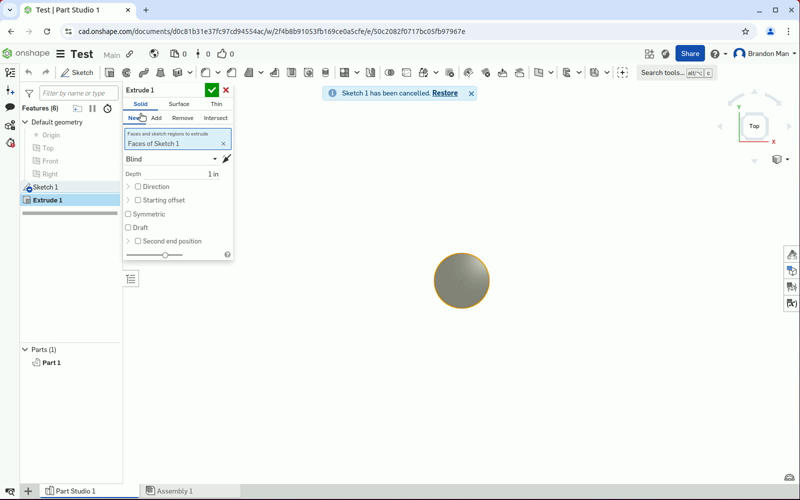
mouse_move(137, 120)
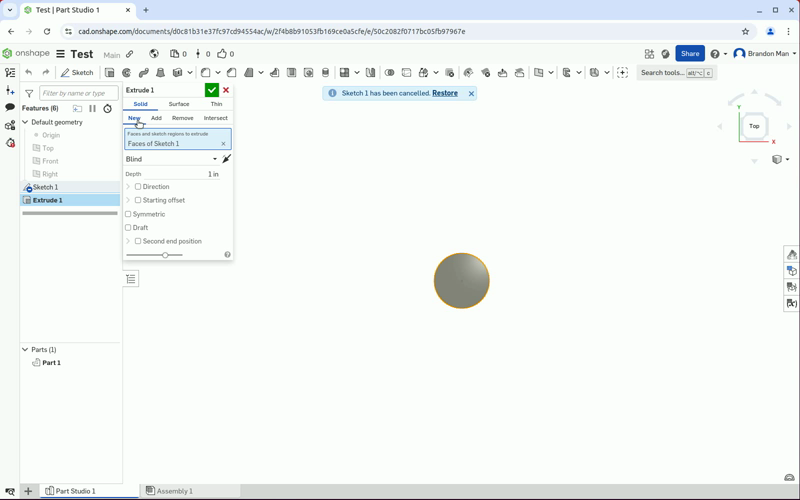
click(137, 120)
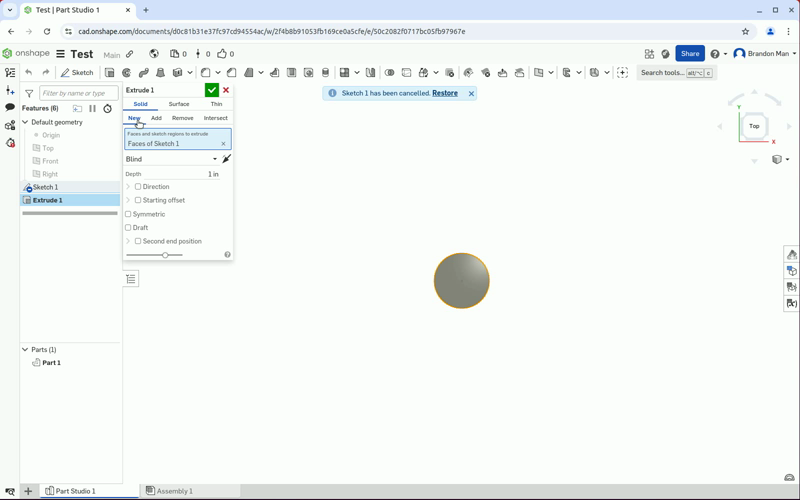
key(tab, 4)
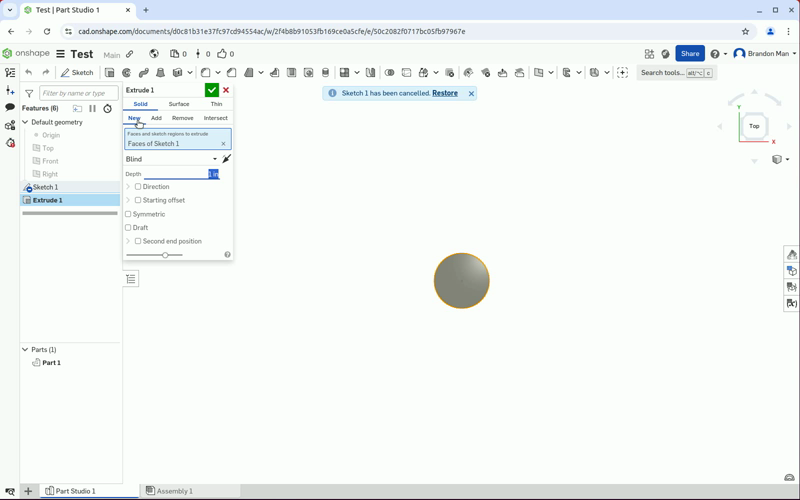
text(8.184)
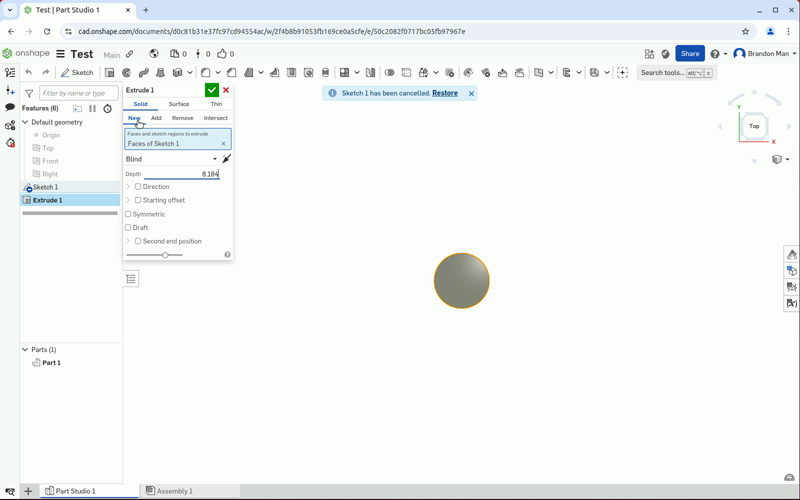
key(enter)
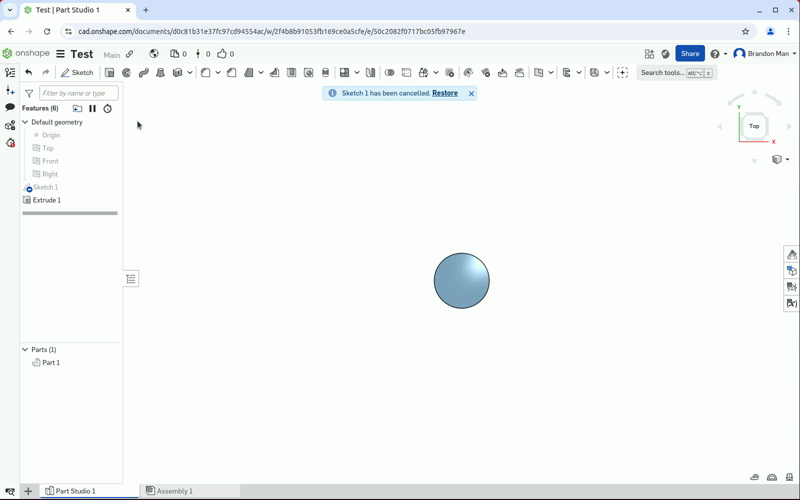
key(shift+h)
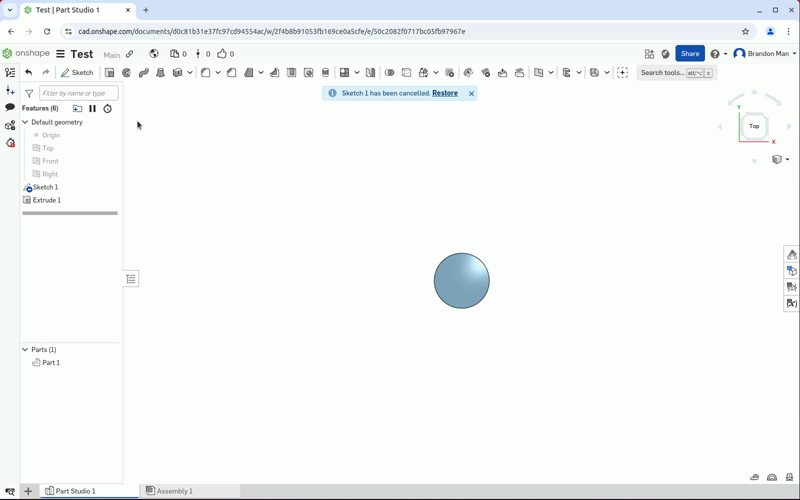
key(shift+h)
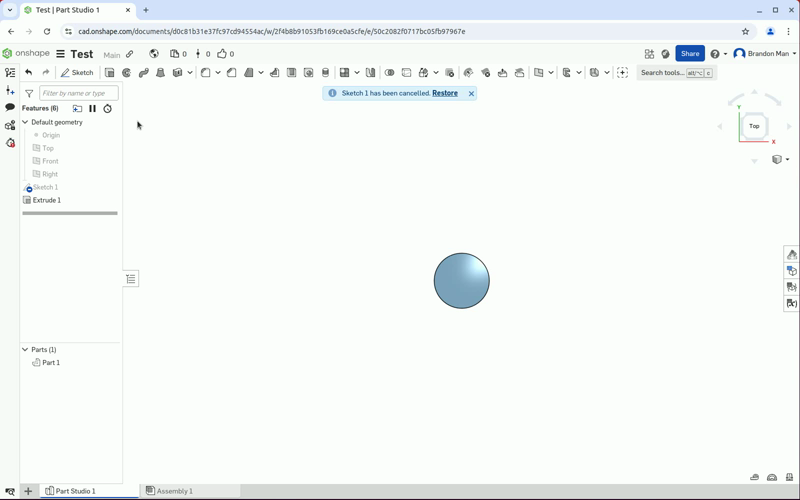
mouse_move(73, 189)
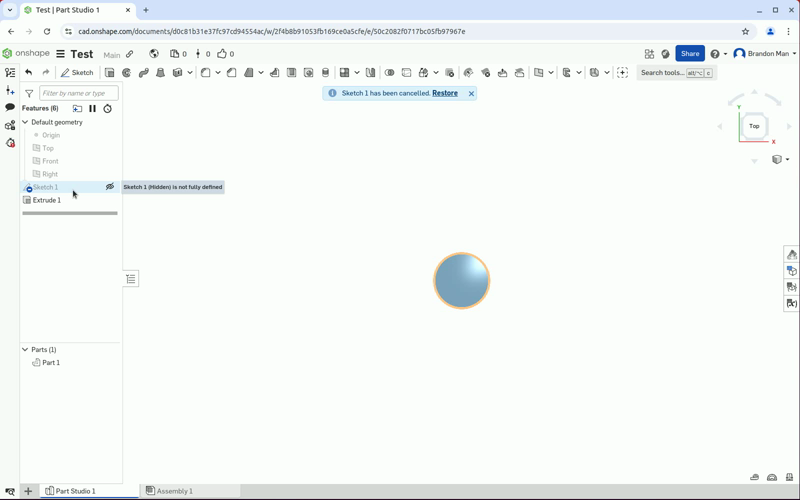
click(73, 189)
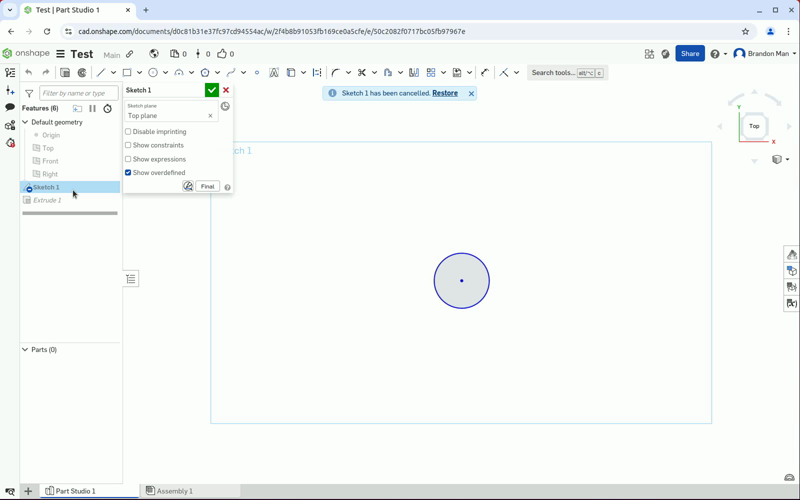
mouse_move(229, 92)
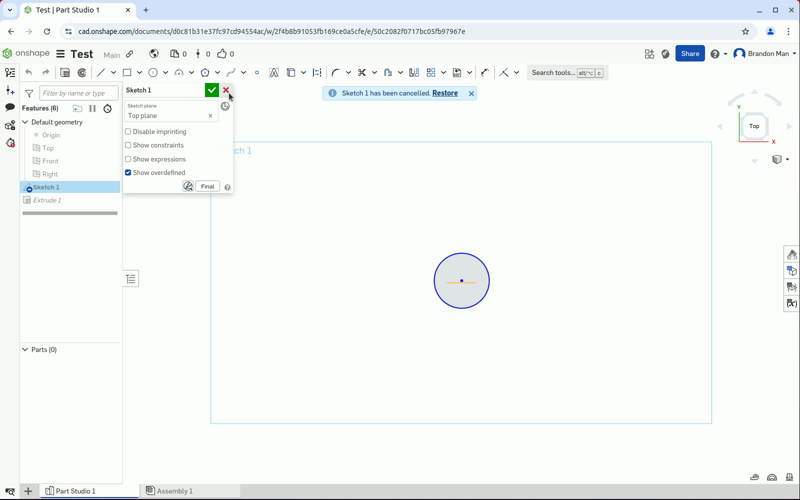
click(229, 92)
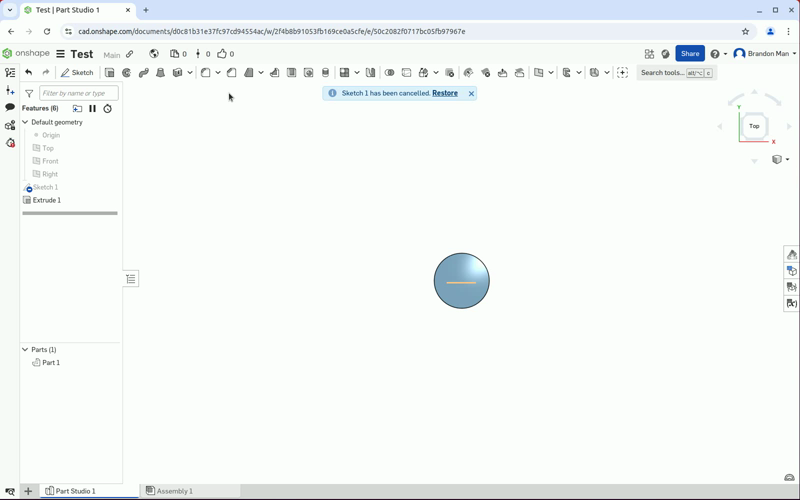
mouse_move(541, 75)
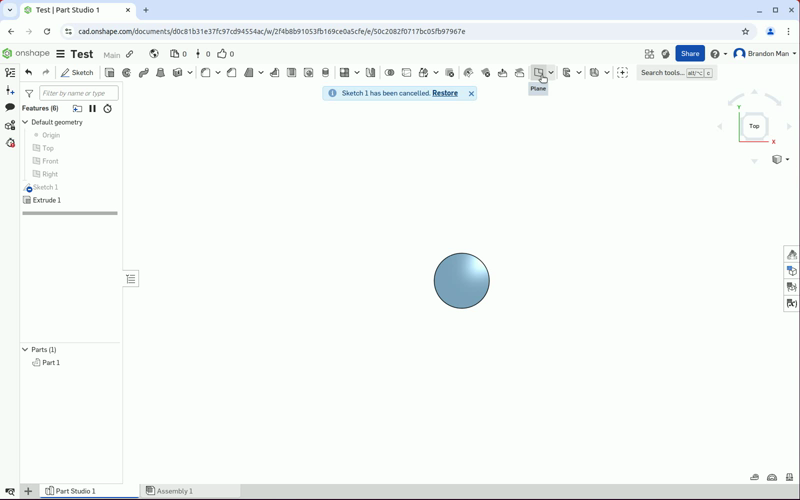
click(541, 75)
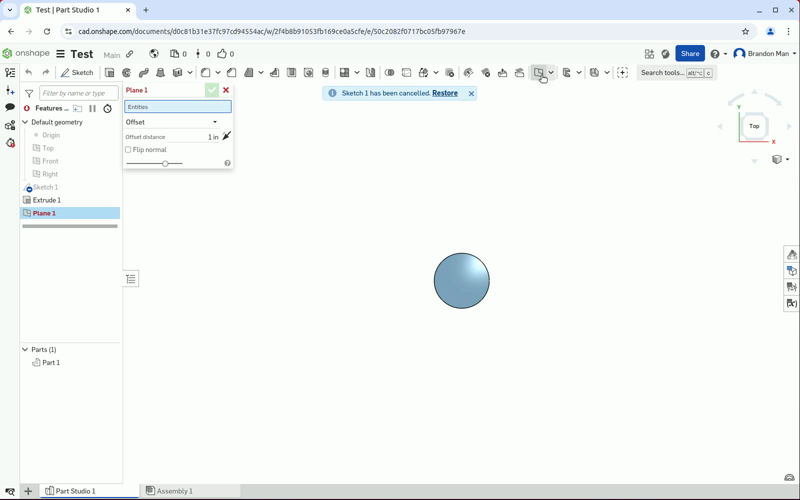
mouse_move(73, 150)
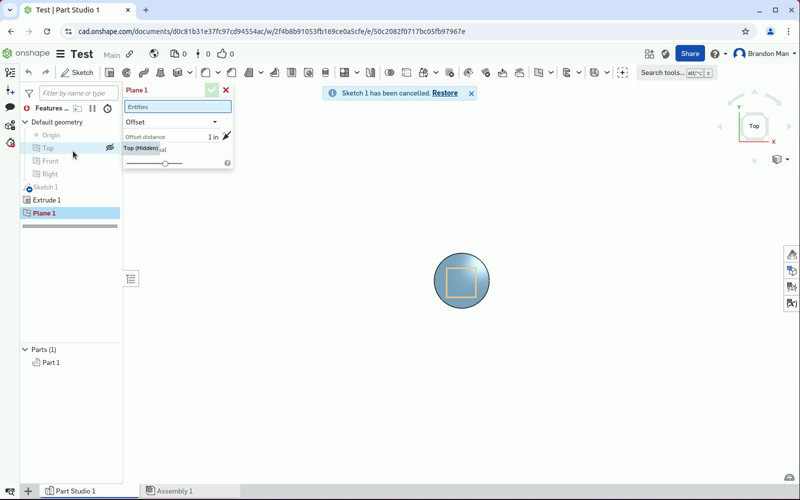
click(73, 150)
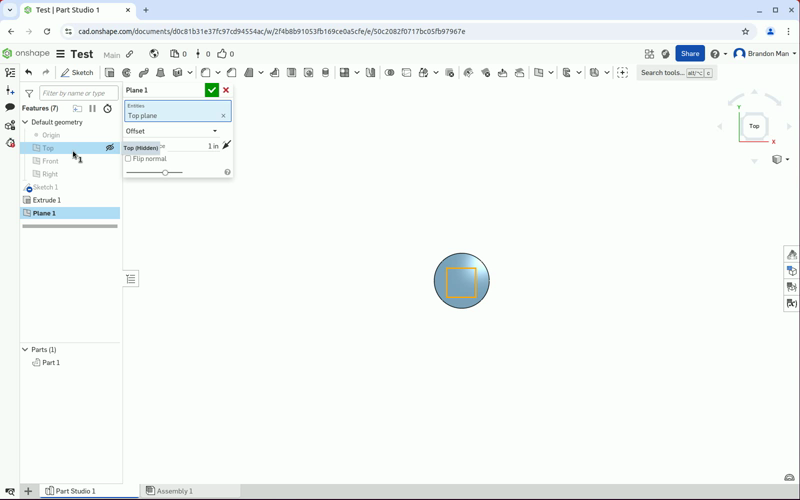
key(tab, 2)
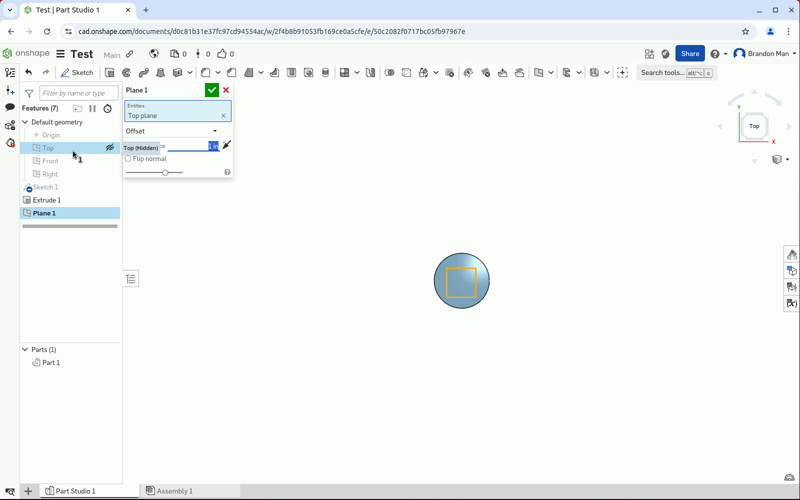
text(8.196)
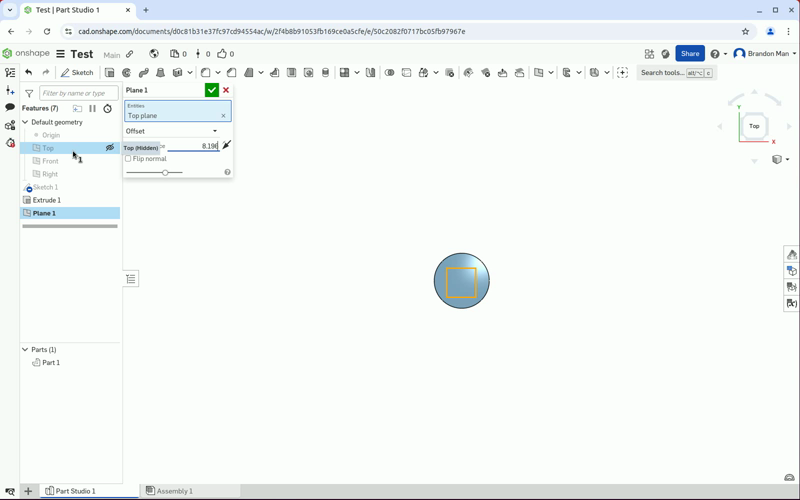
key(enter, 2)
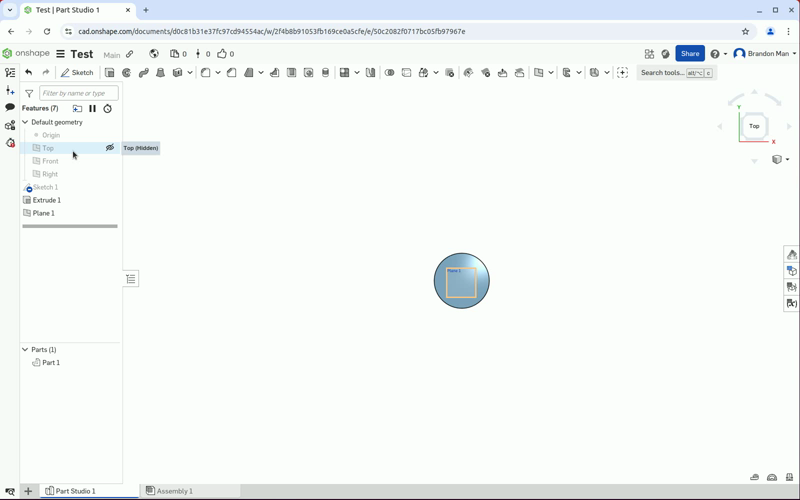
key(shift+s)
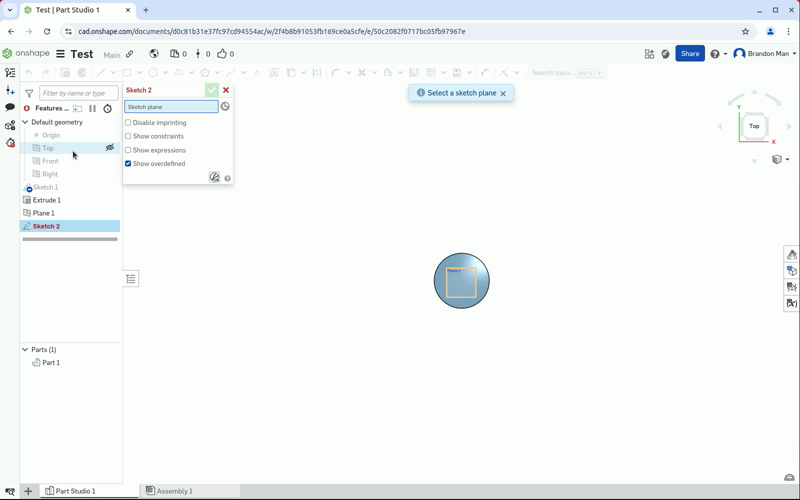
mouse_move(73, 215)
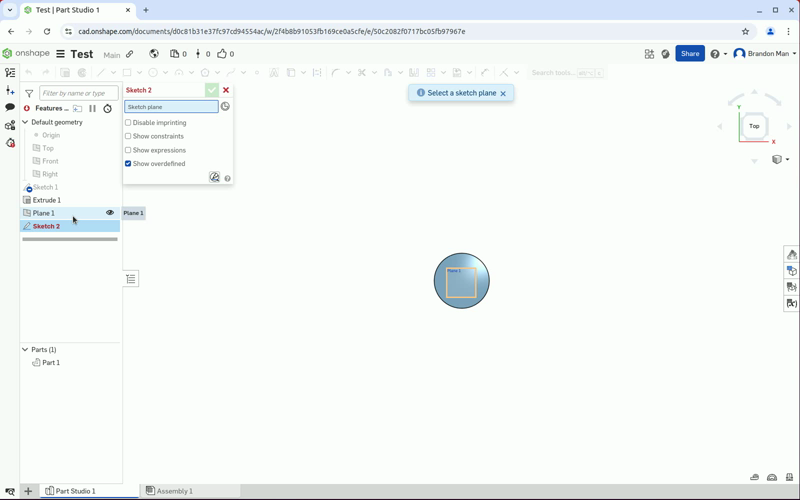
click(73, 215)
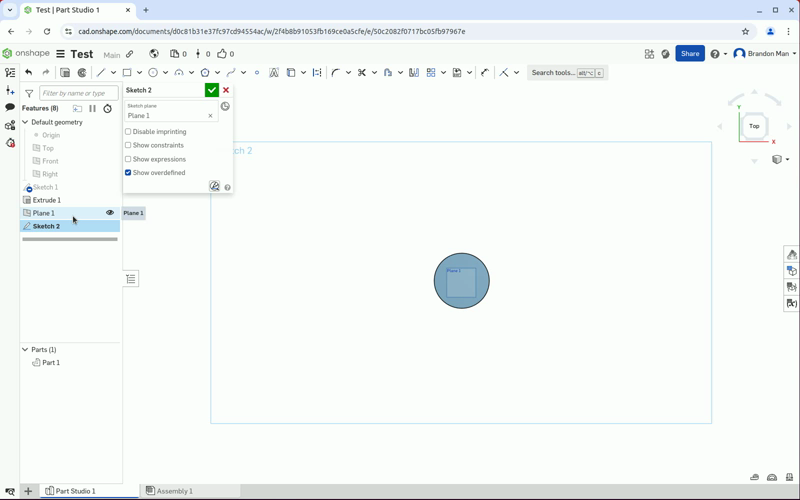
mouse_move(73, 352)
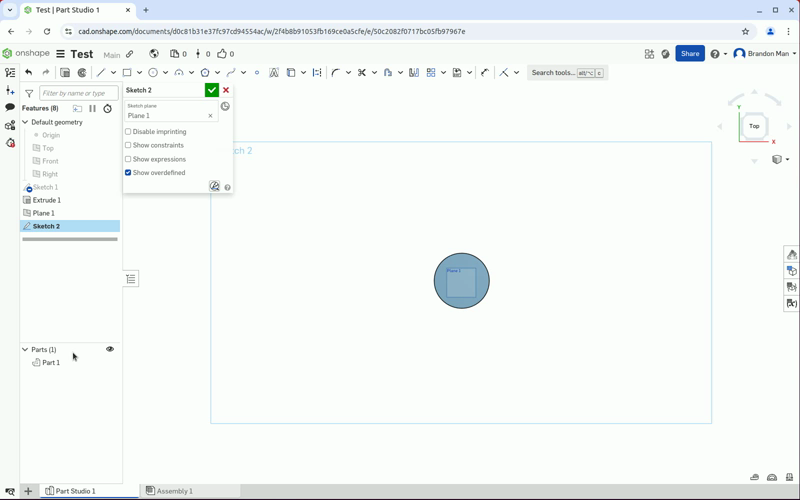
key(y)
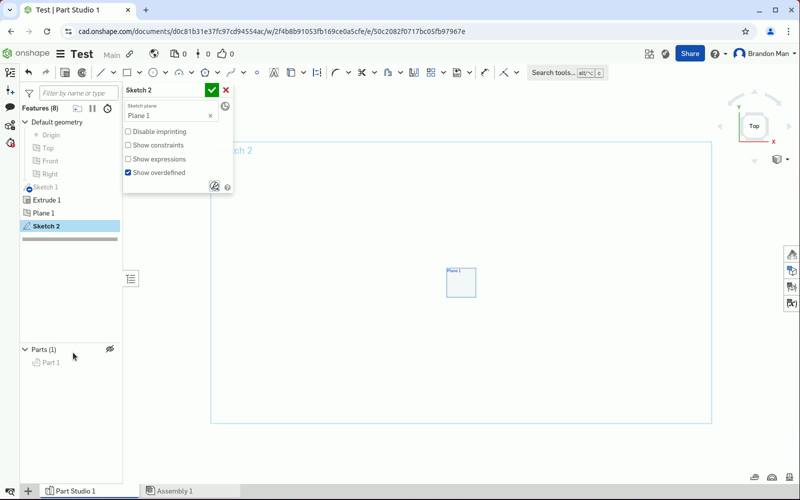
key(c)
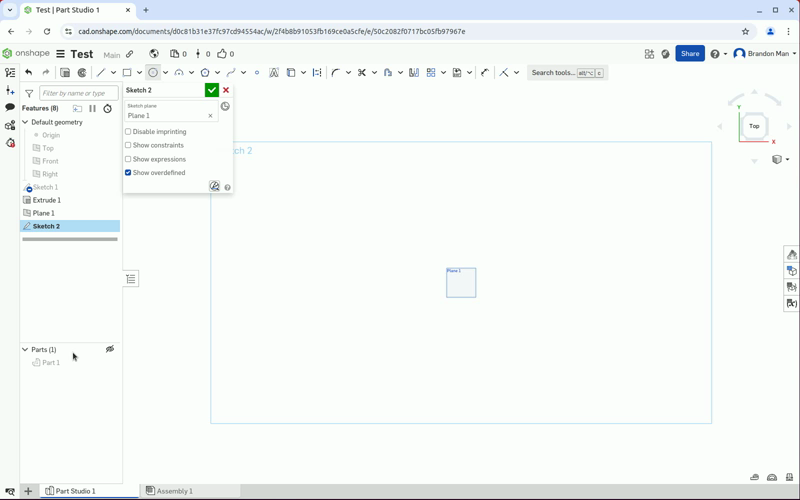
key_down(shift)
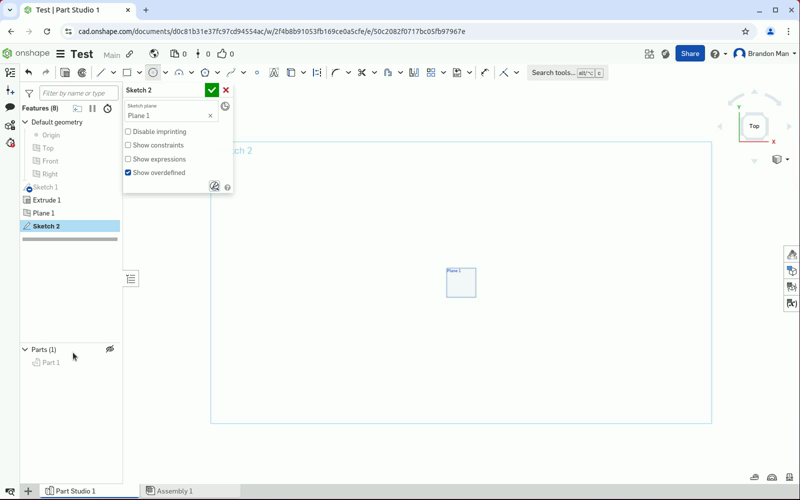
mouse_move(461, 280)
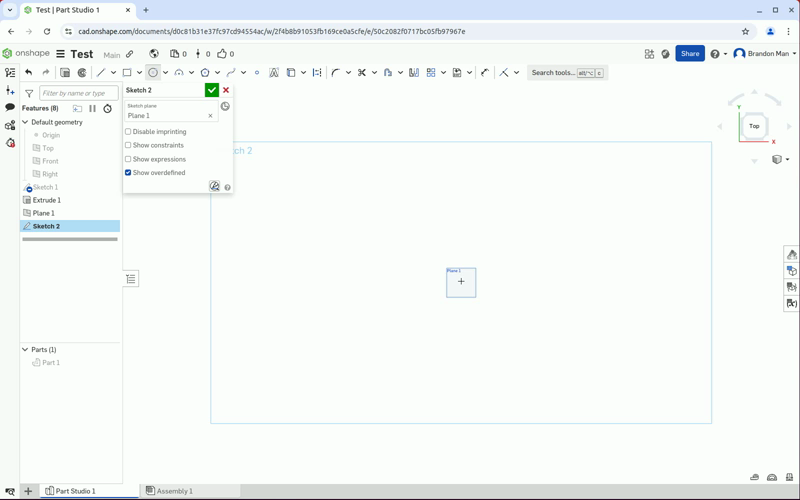
click(461, 280)
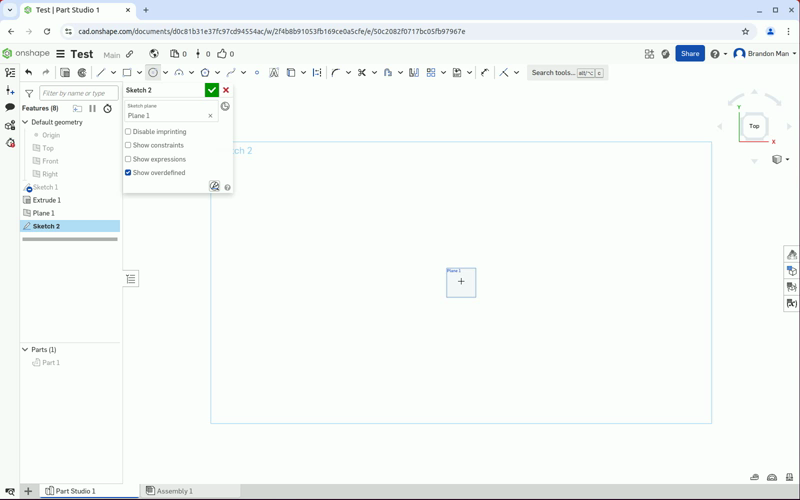
key_up(shift)
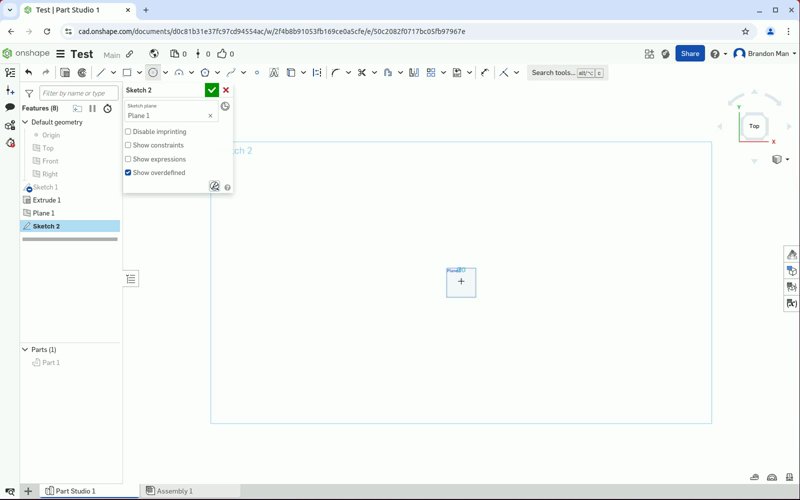
mouse_move(486, 280)
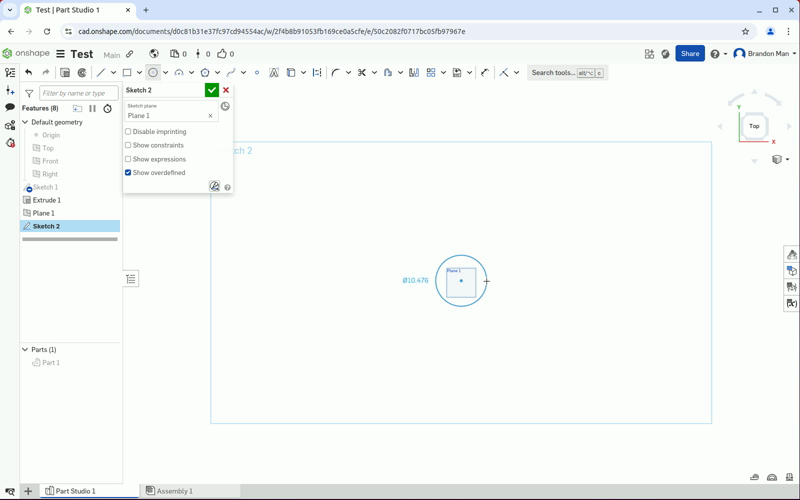
click(486, 280)
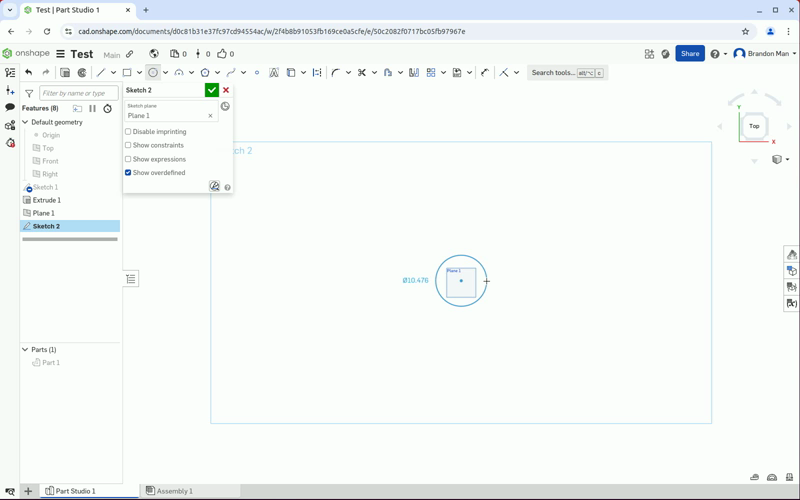
key(esc)
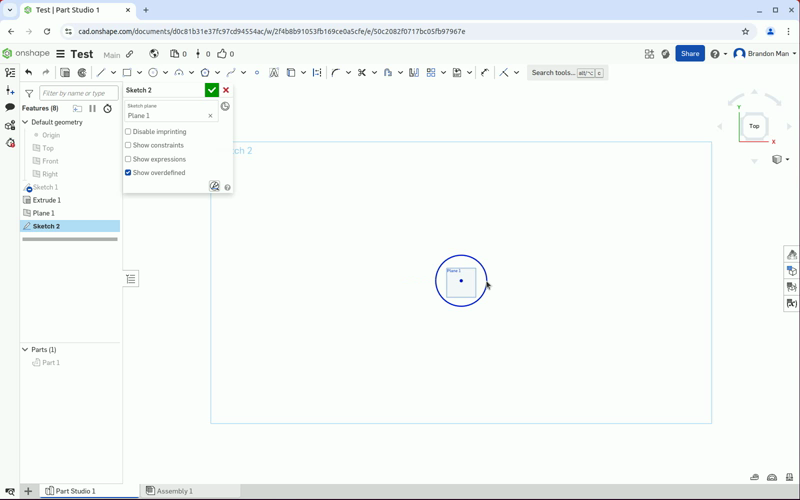
mouse_move(455, 288)
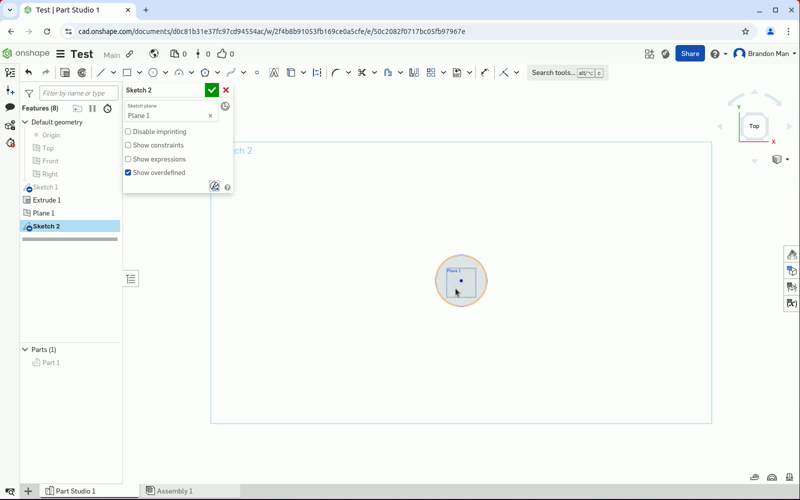
click(455, 288)
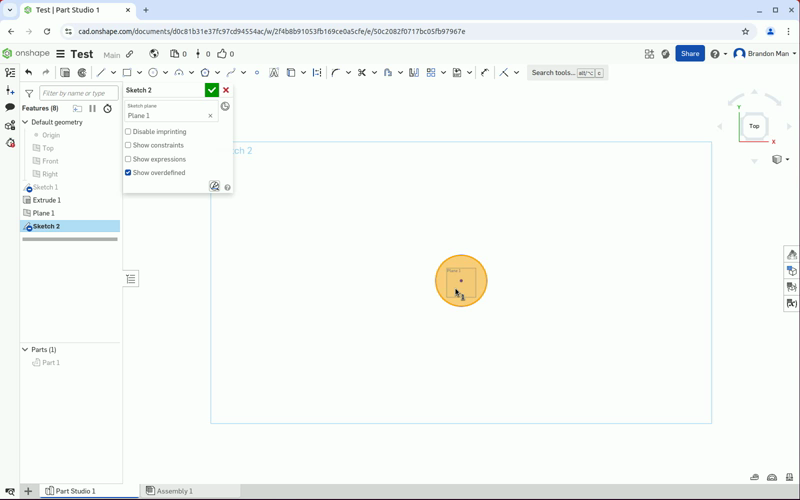
mouse_move(73, 352)
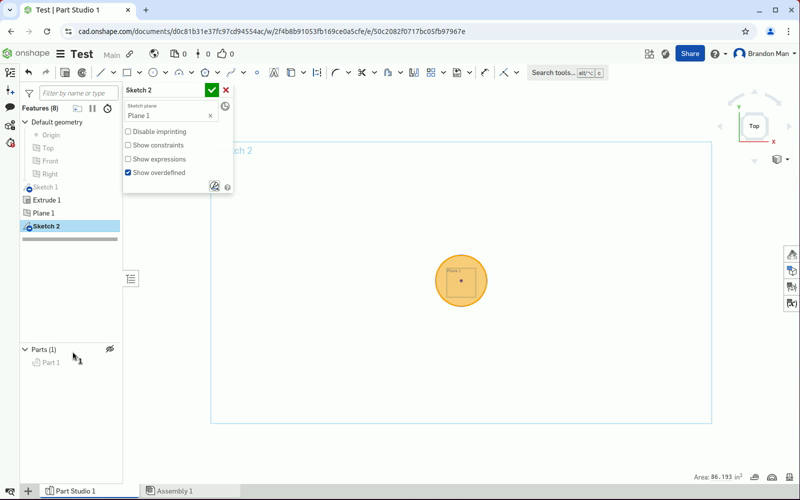
key(shift+y)
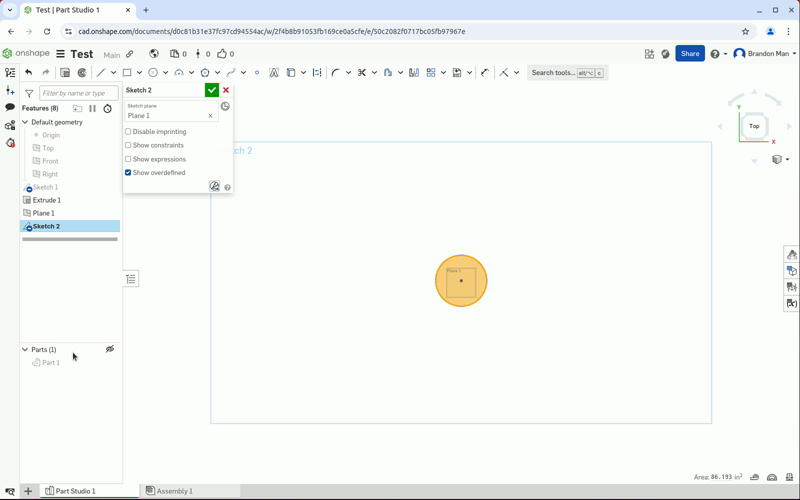
key(shift+e)
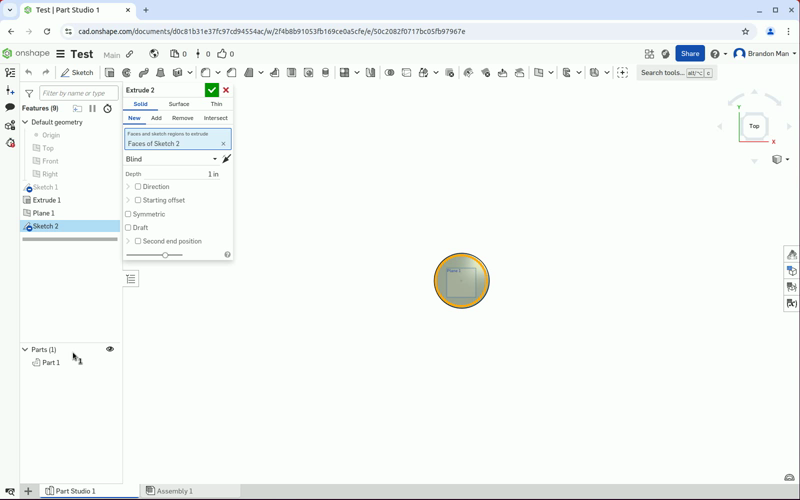
mouse_move(143, 106)
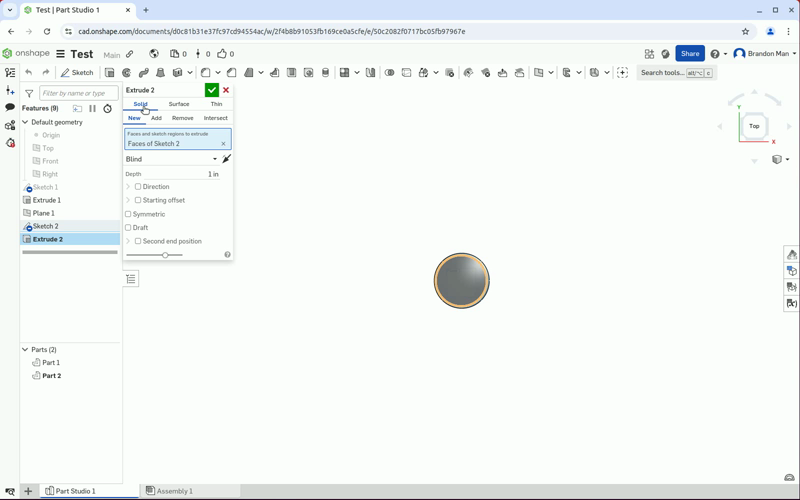
click(143, 106)
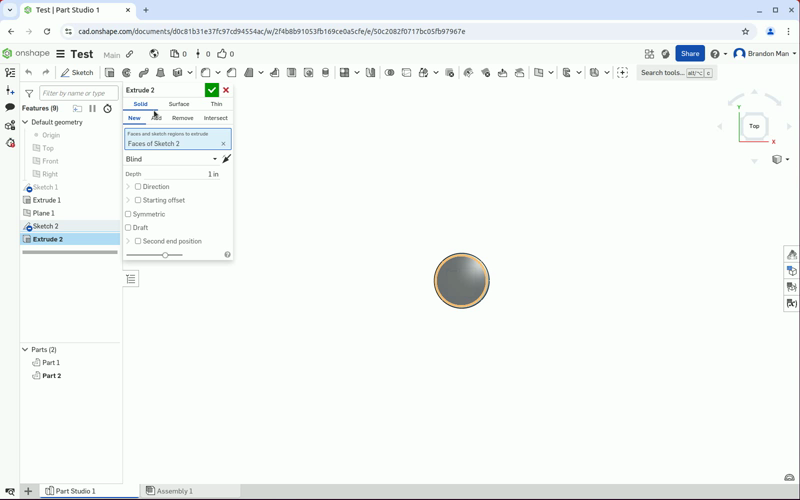
mouse_move(186, 120)
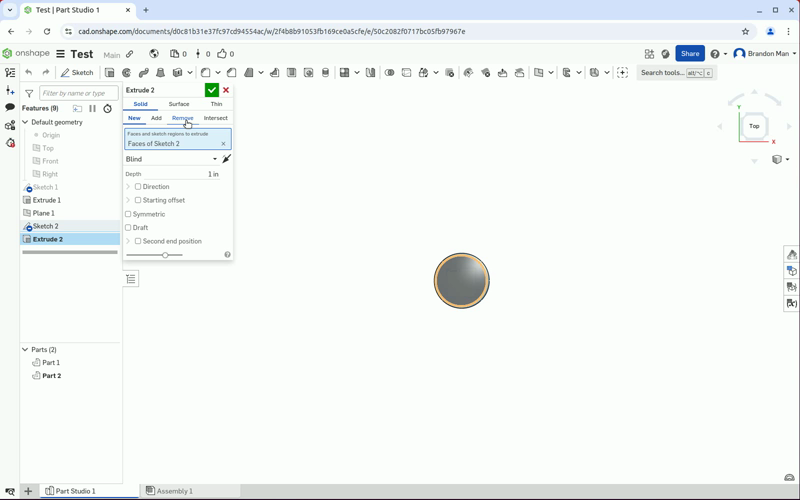
click(186, 120)
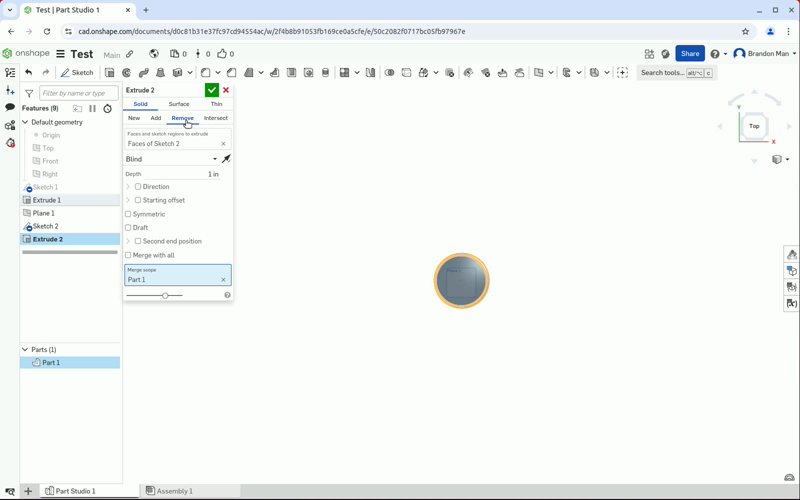
key(tab, 4)
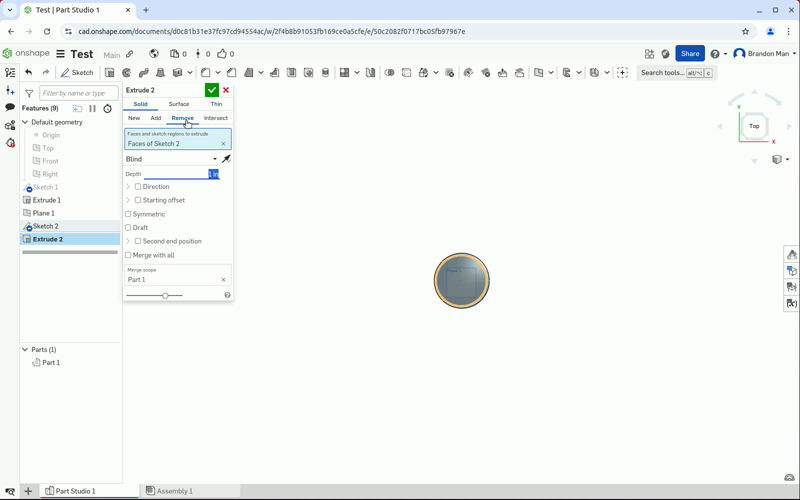
text(7.462)
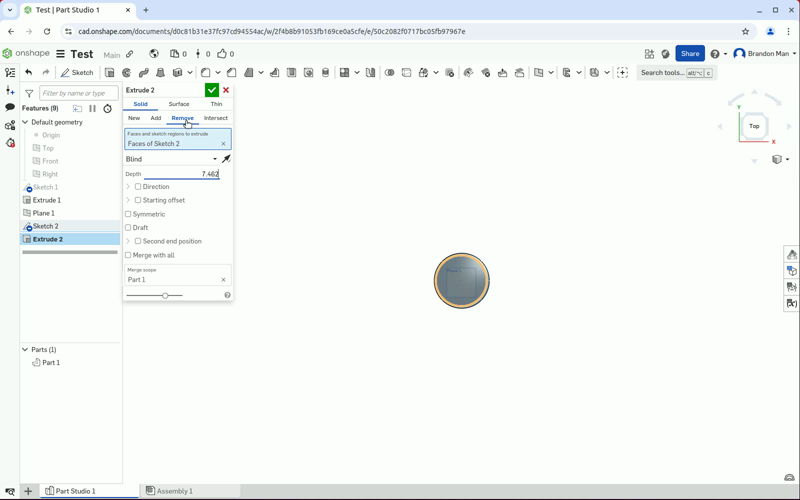
key(tab, 6)
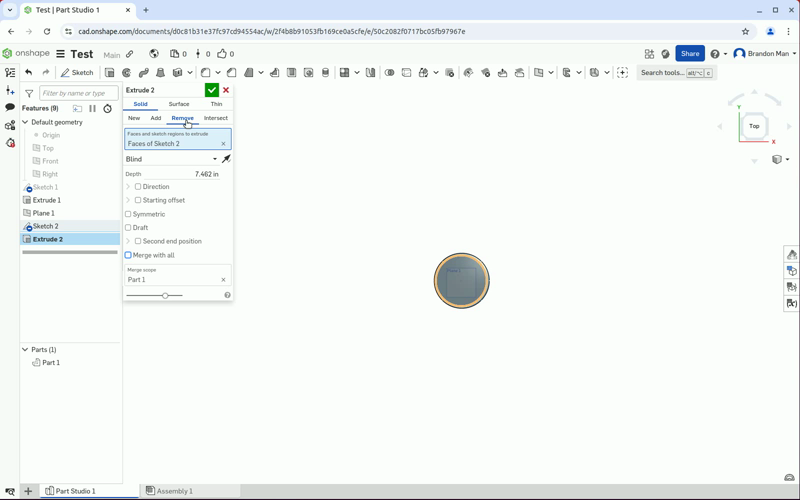
key(space)
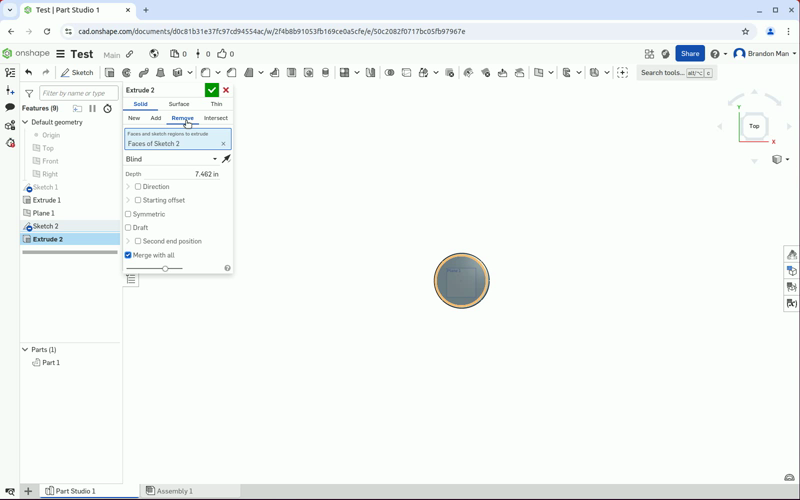
key(enter)
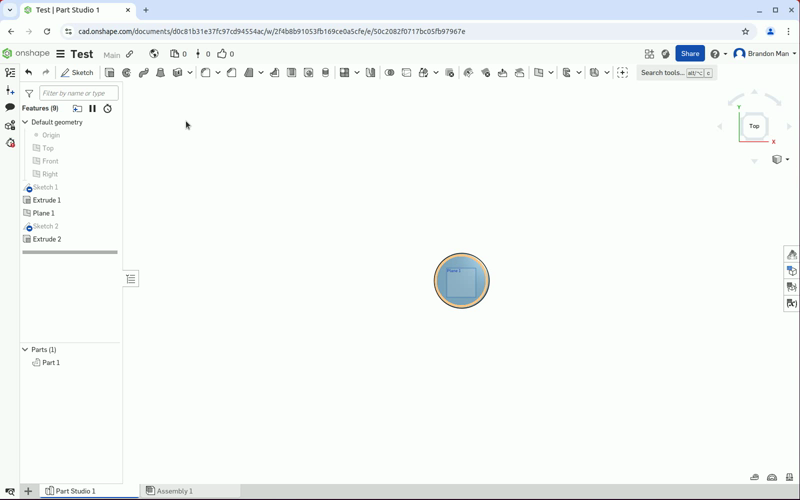
key(shift+h)
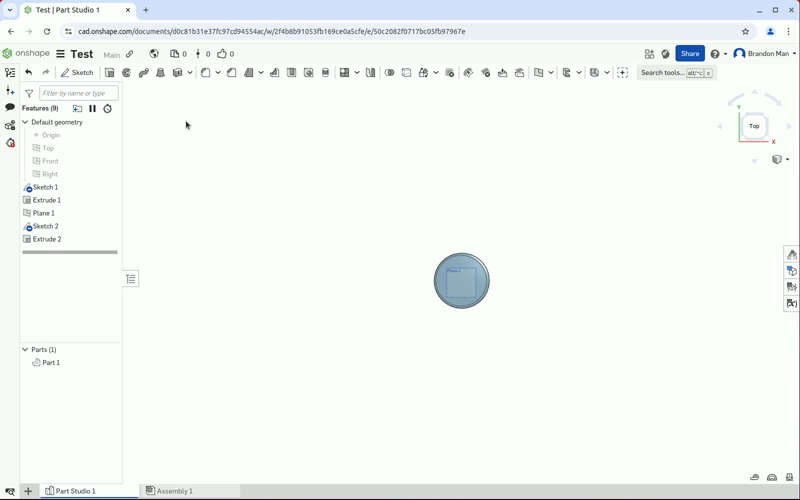
key(shift+h)
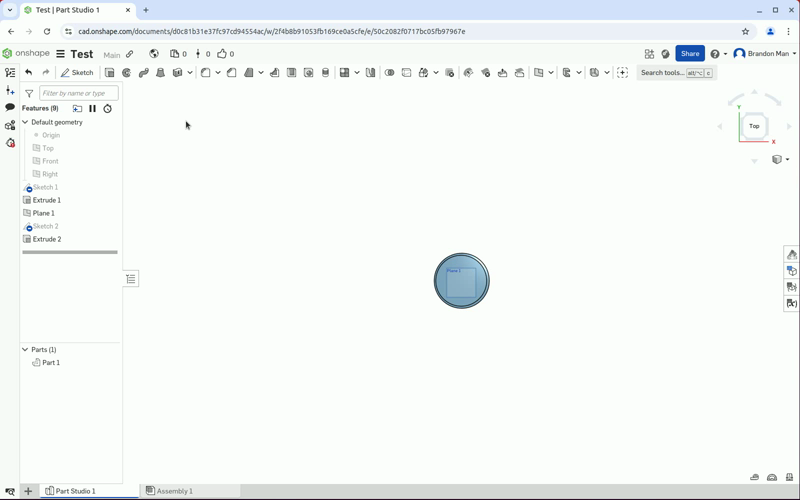
mouse_move(73, 189)
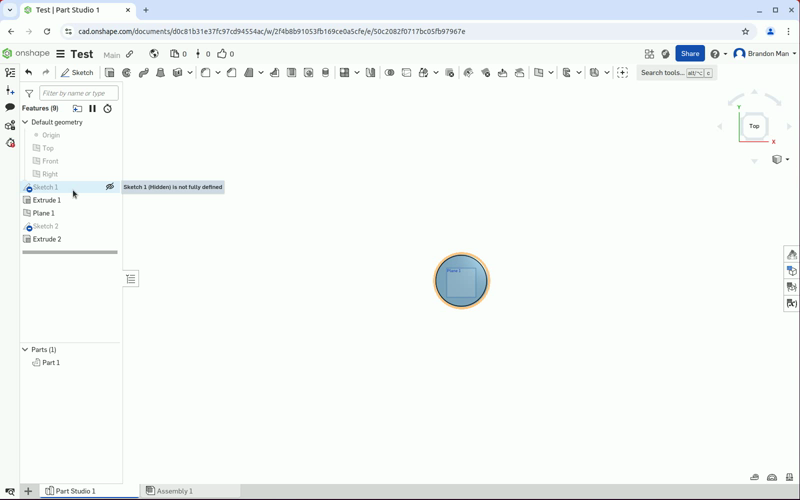
click(73, 189)
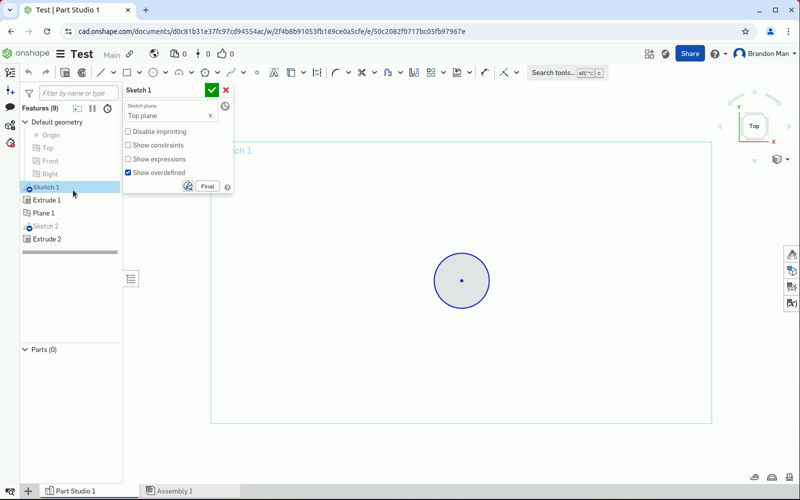
mouse_move(229, 92)
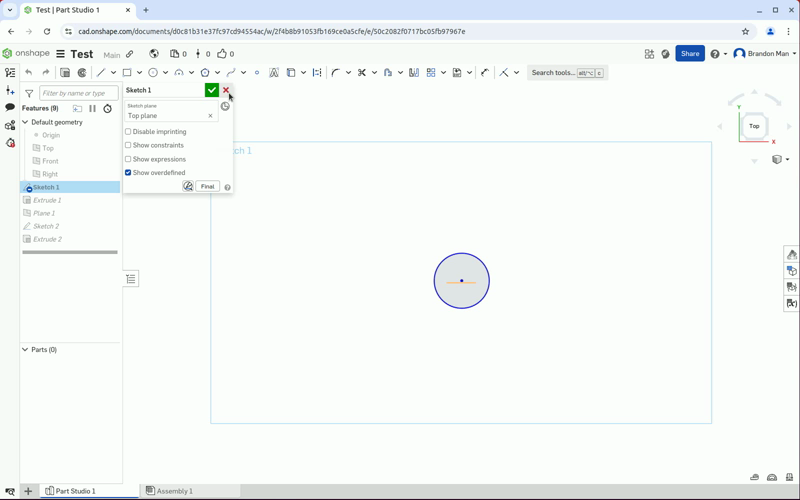
click(229, 92)
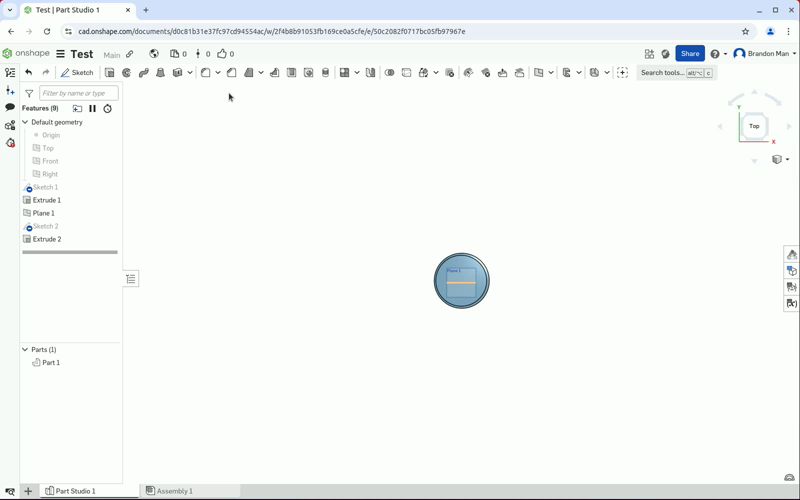
mouse_move(73, 352)
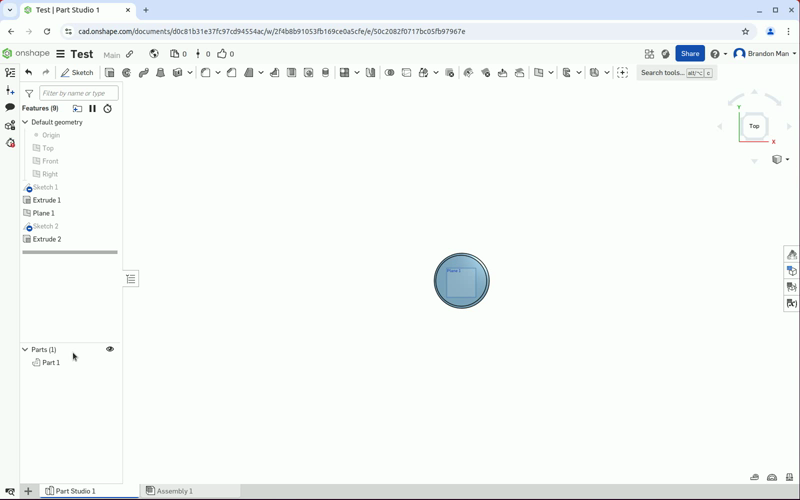
key(y)
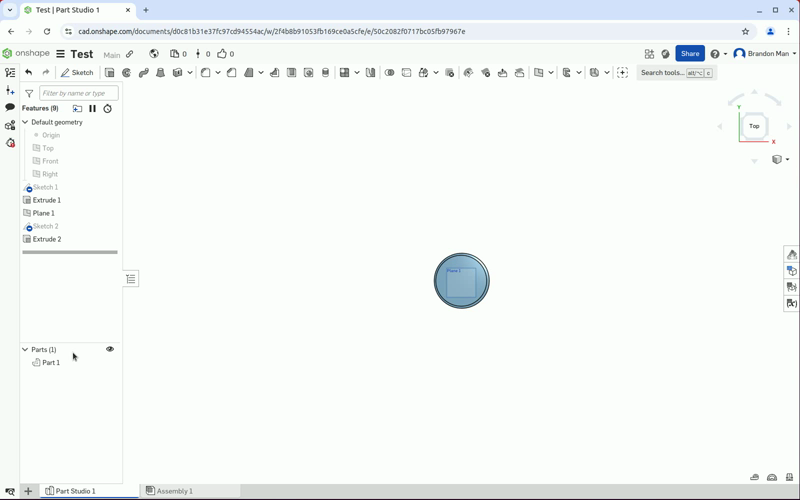
key(shift+p)
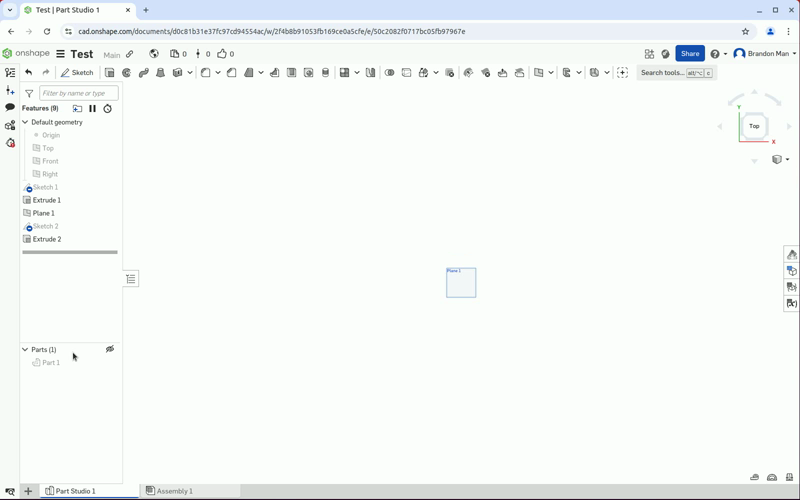
key(space)
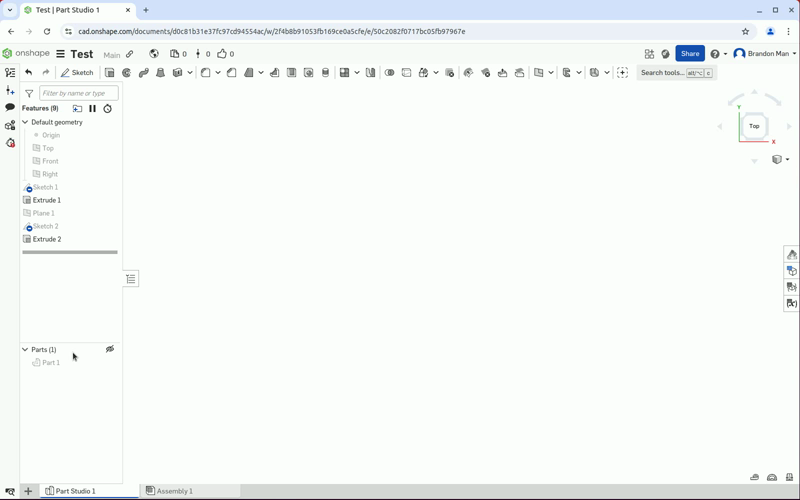
key_down(shift)
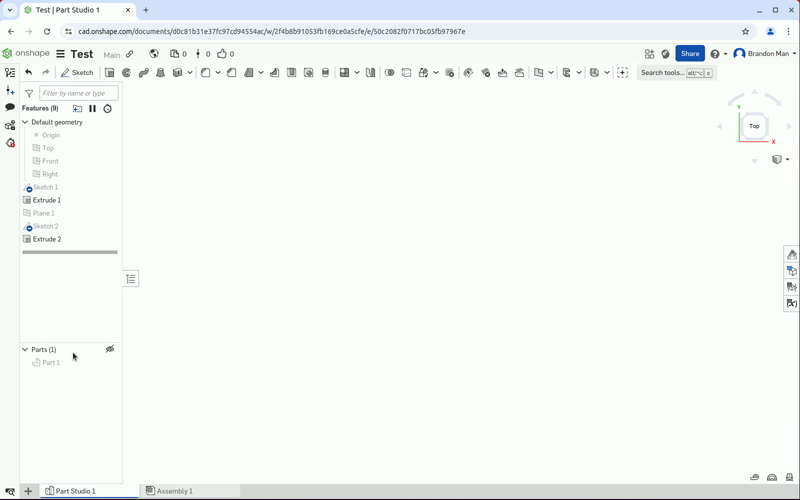
key(up)
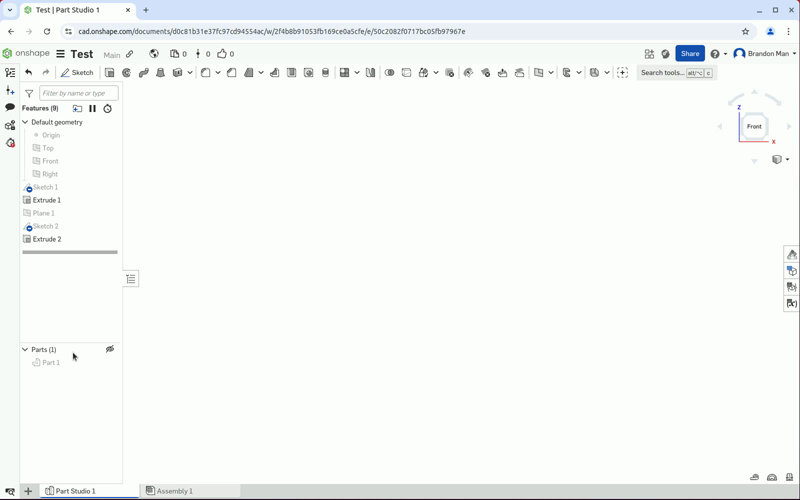
key_up(shift)
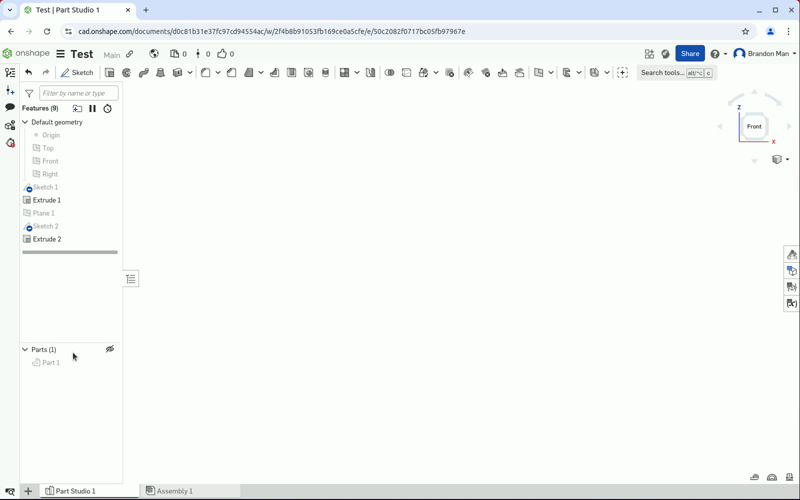
key(space)
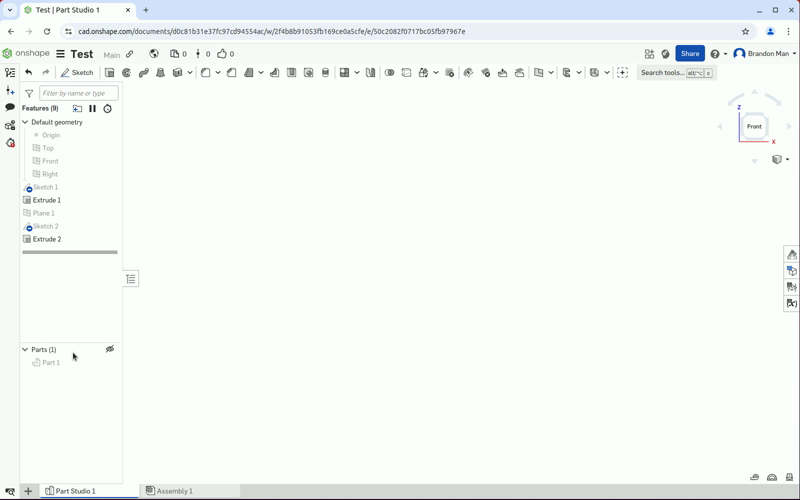
key_down(shift)
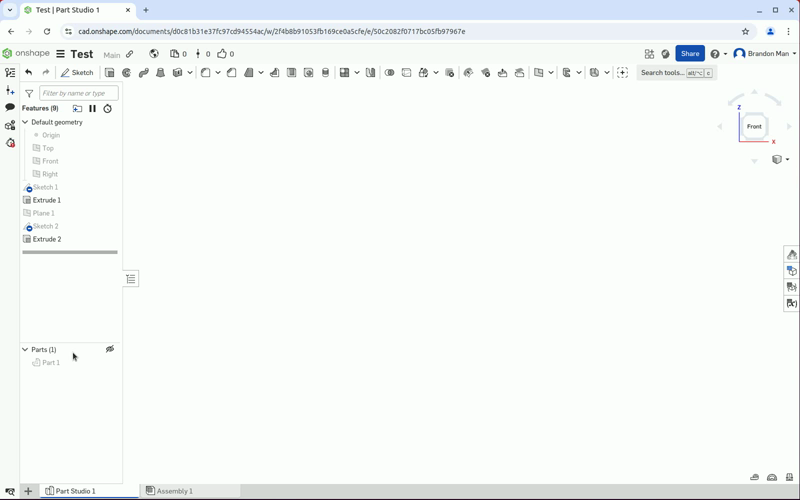
key(left)
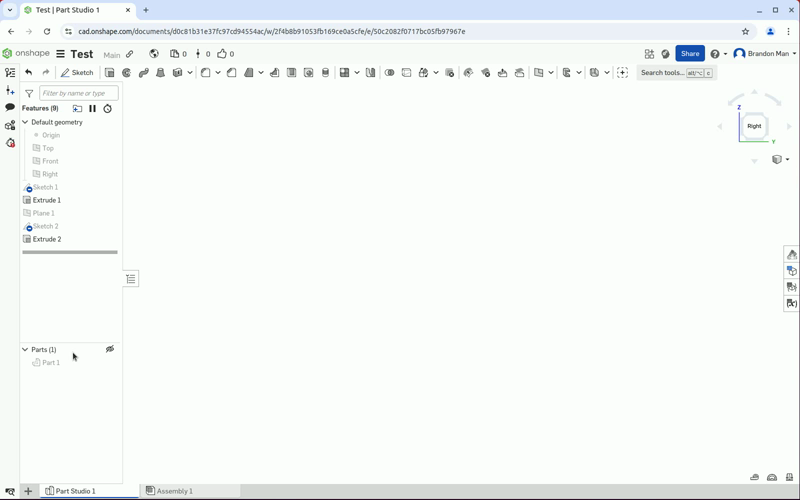
key_up(shift)
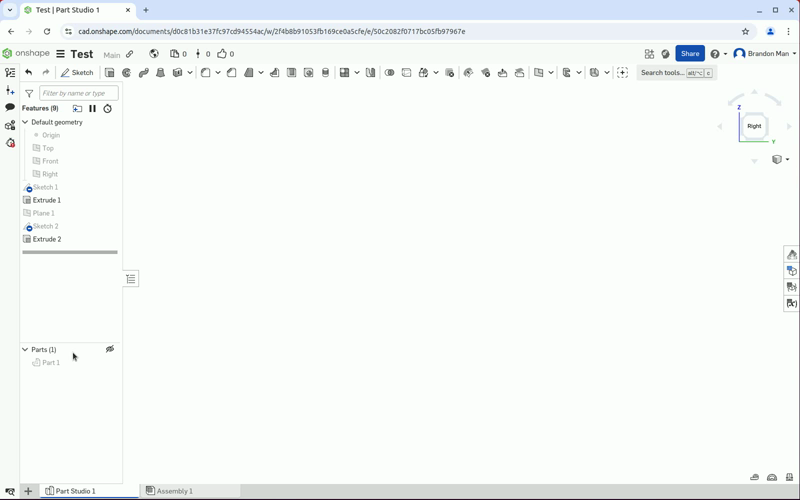
mouse_move(73, 352)
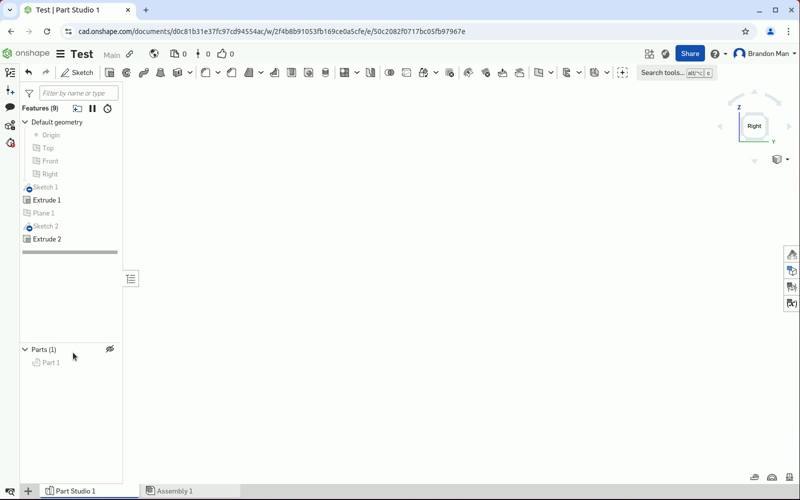
key(shift+y)
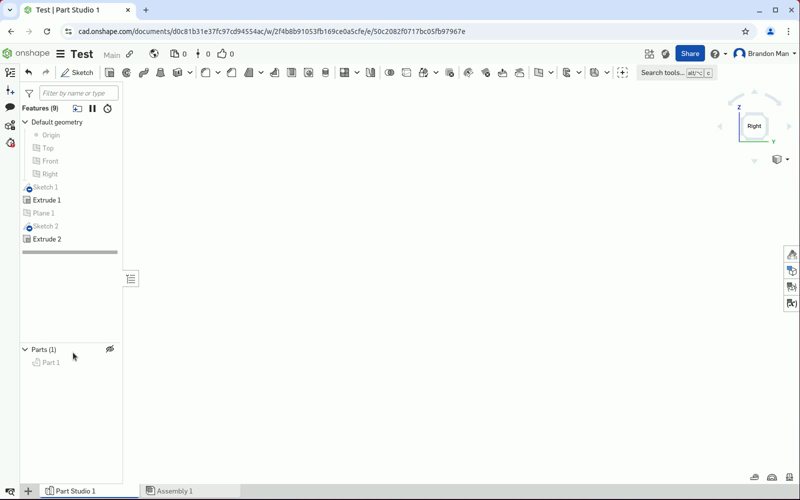
key(shift+s)
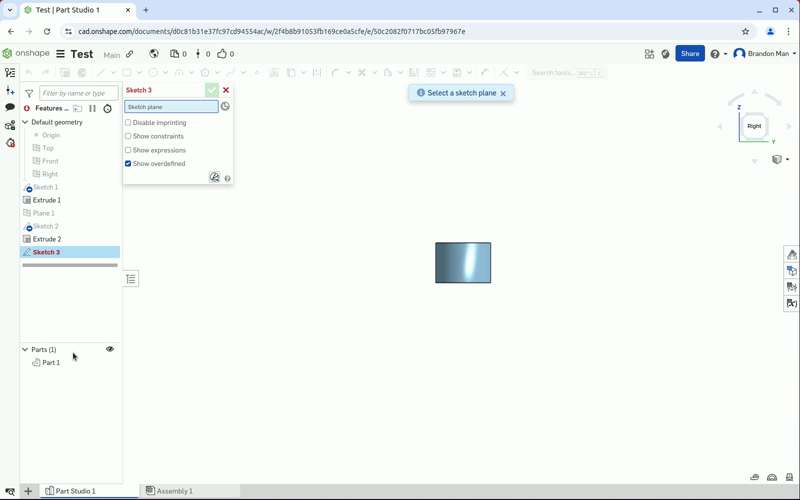
mouse_move(73, 176)
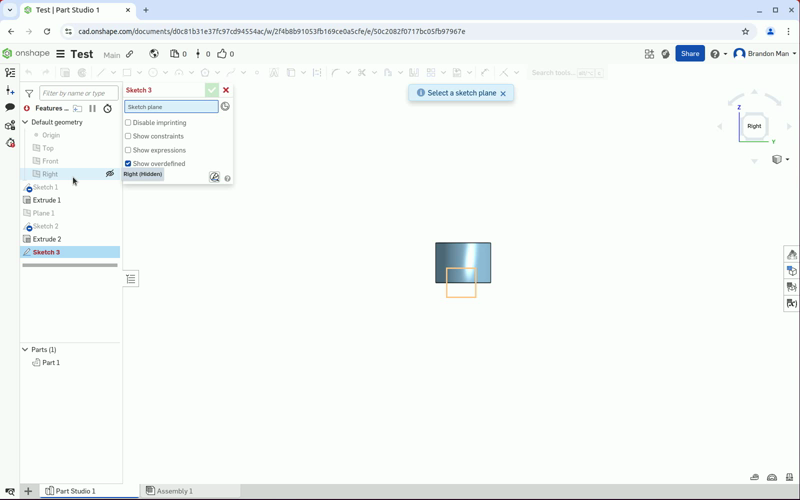
click(73, 176)
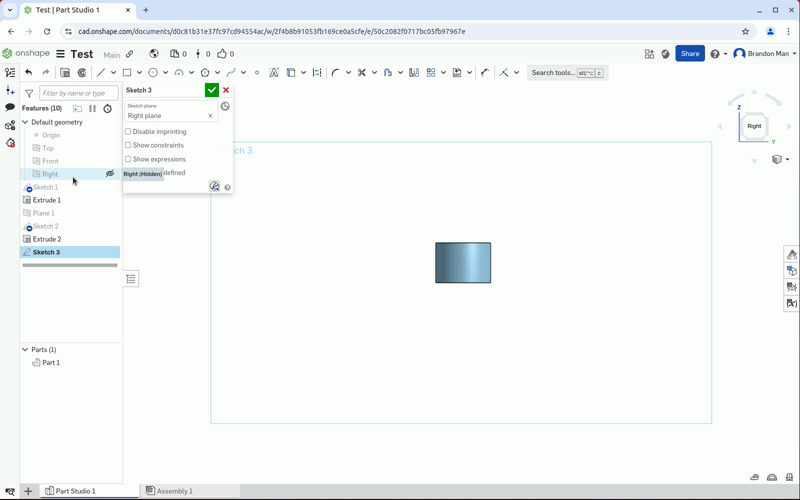
mouse_move(73, 352)
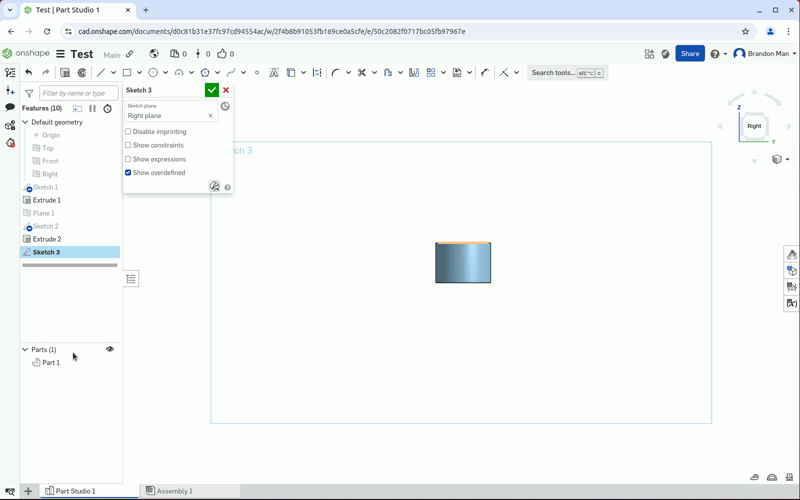
key(y)
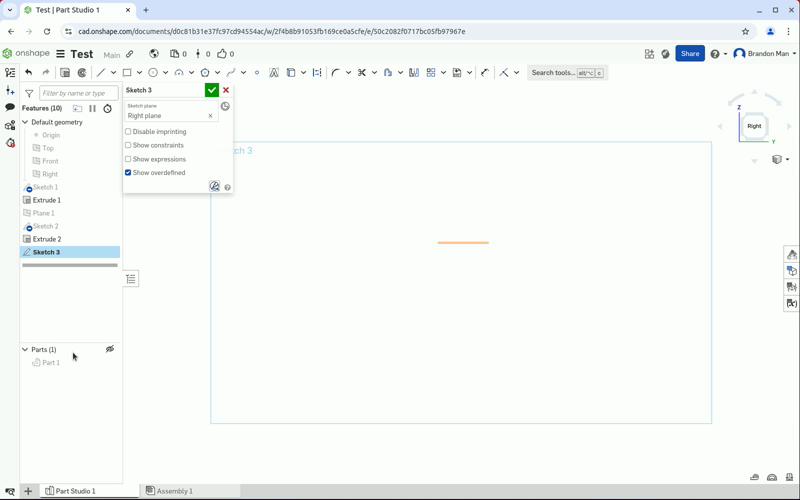
key(l)
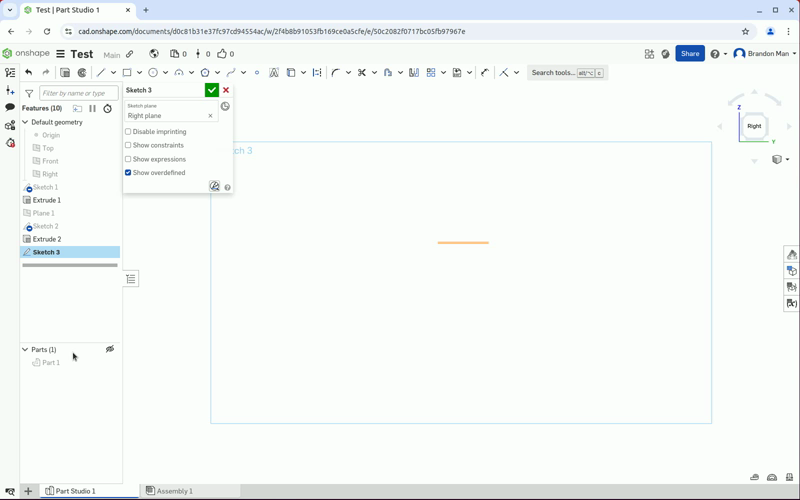
key_down(shift)
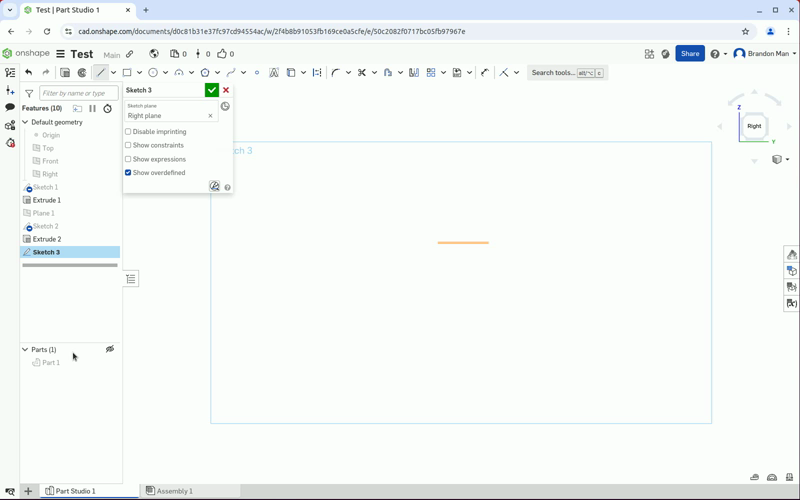
mouse_move(487, 282)
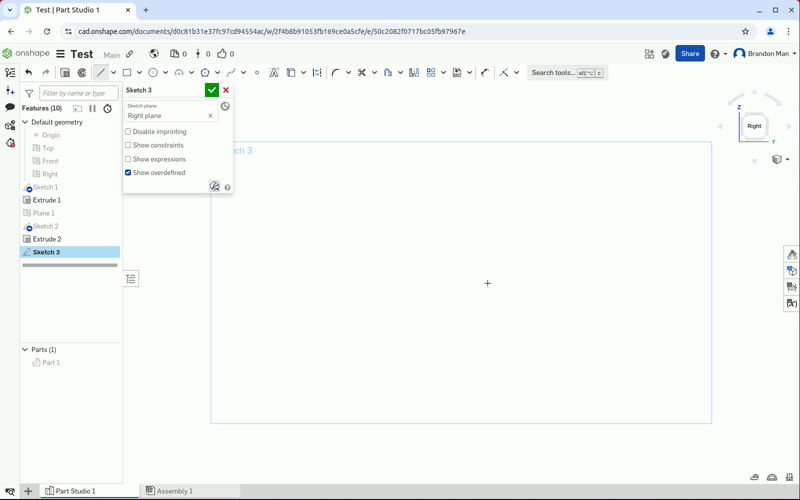
click(487, 282)
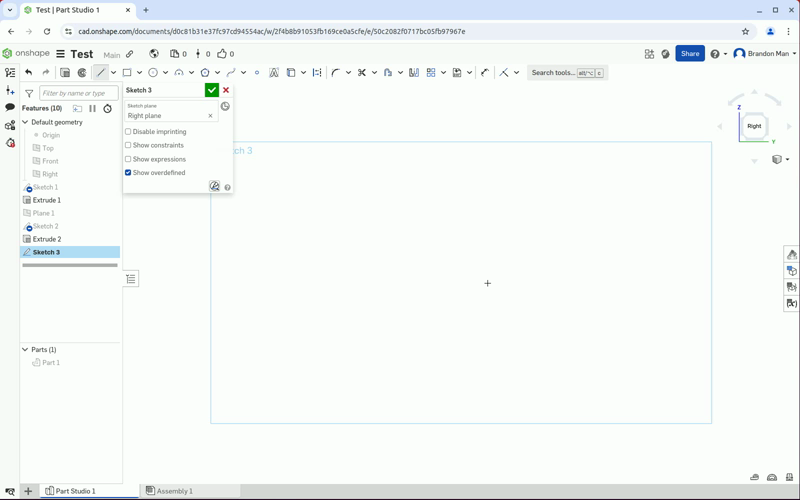
key_up(shift)
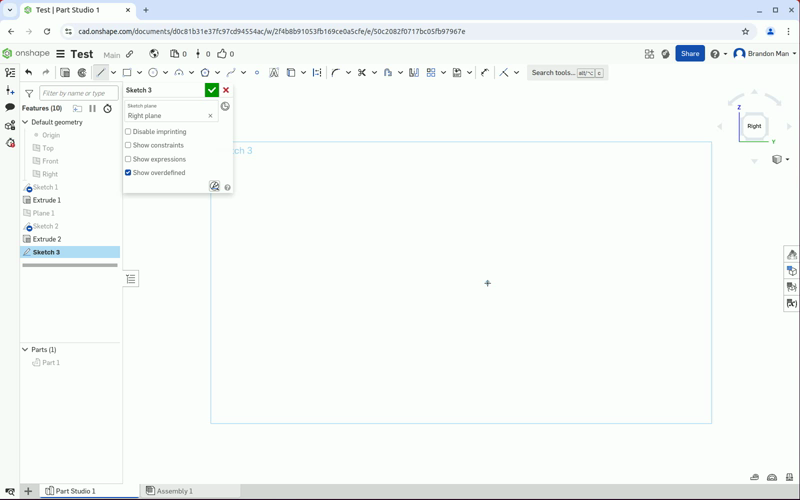
key_down(shift)
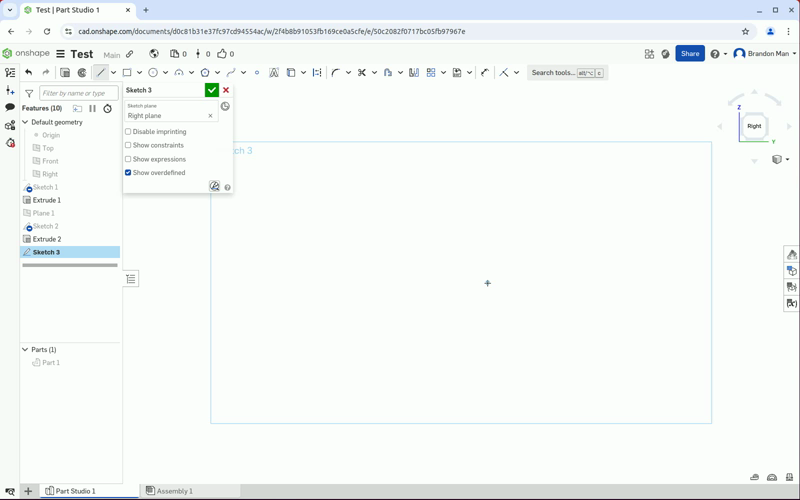
mouse_move(573, 282)
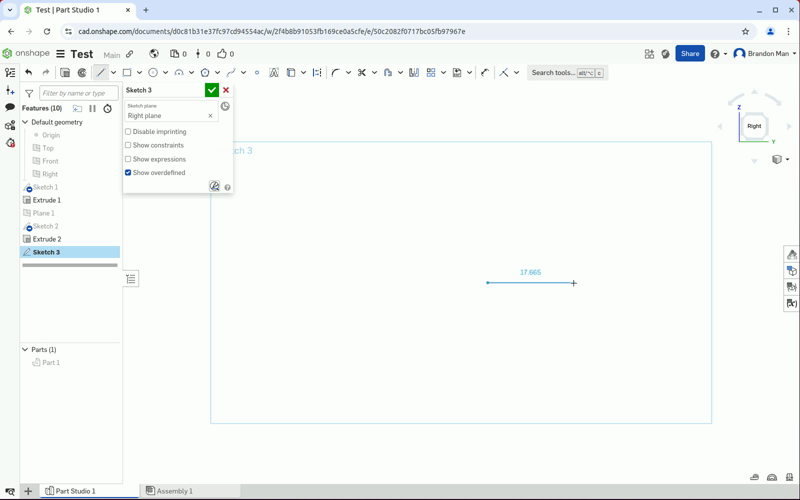
click(573, 282)
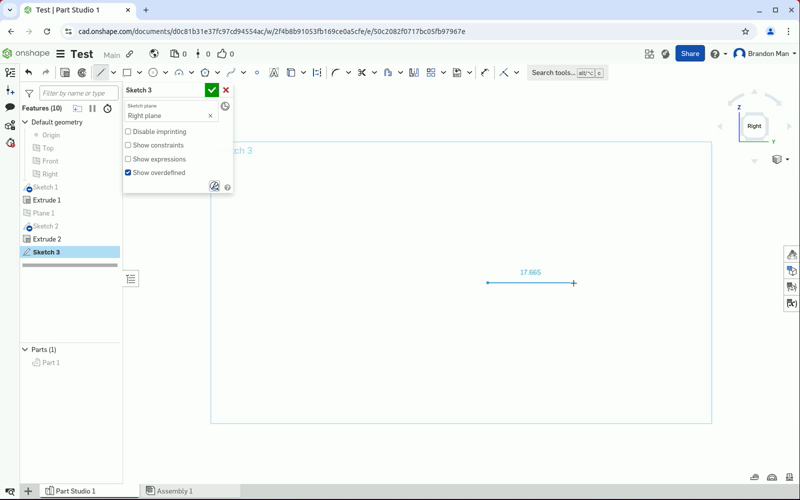
key_up(shift)
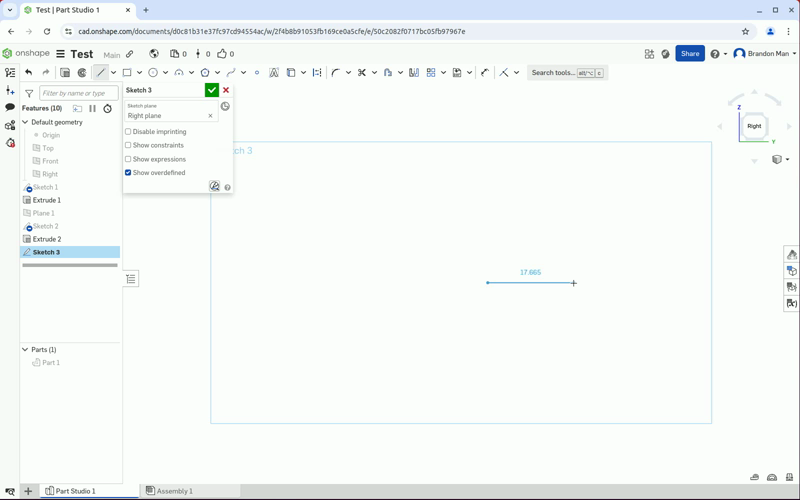
key_down(shift)
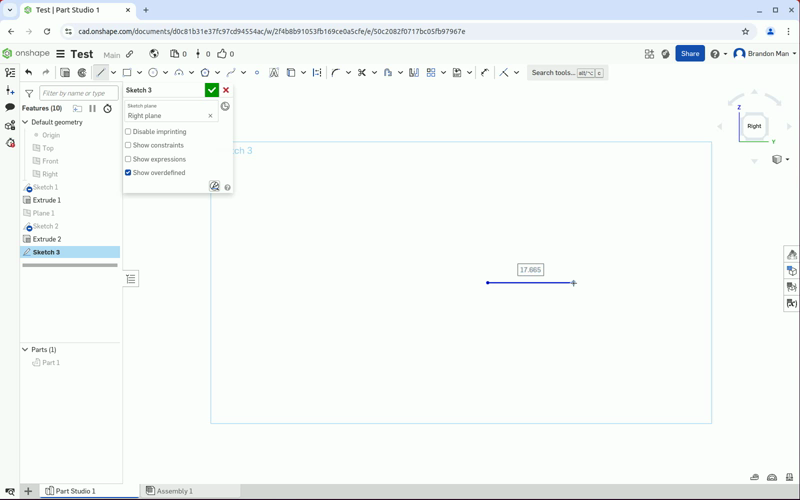
mouse_move(589, 282)
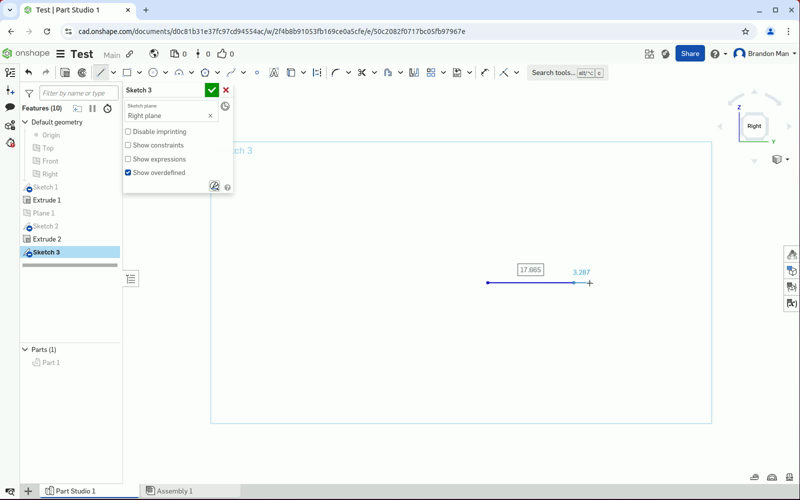
mouse_move(573, 273)
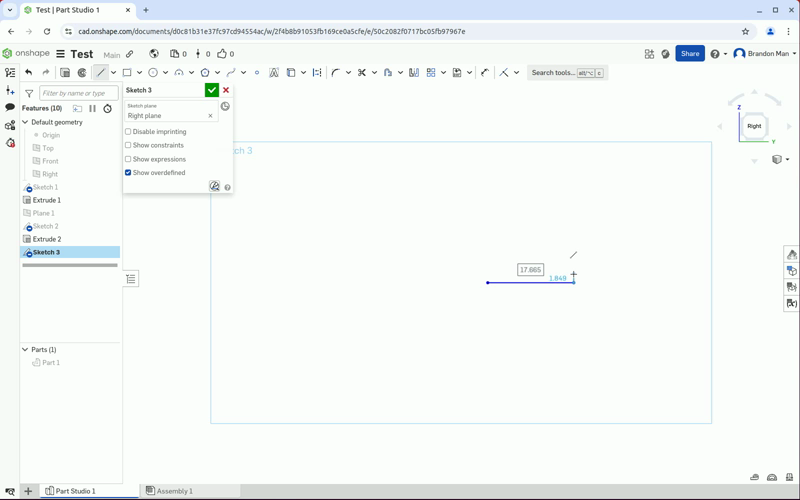
click(573, 273)
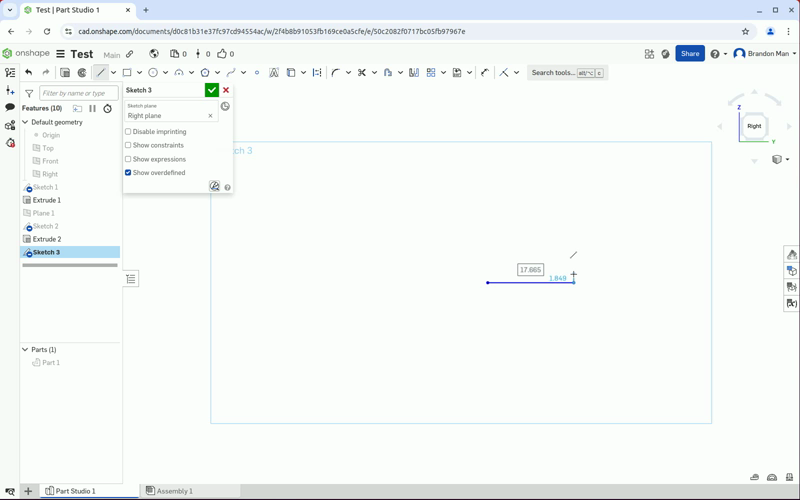
key_up(shift)
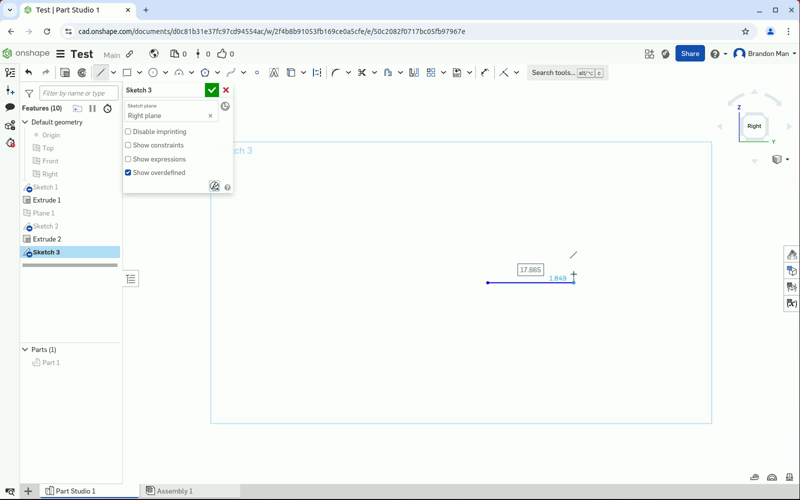
key_down(shift)
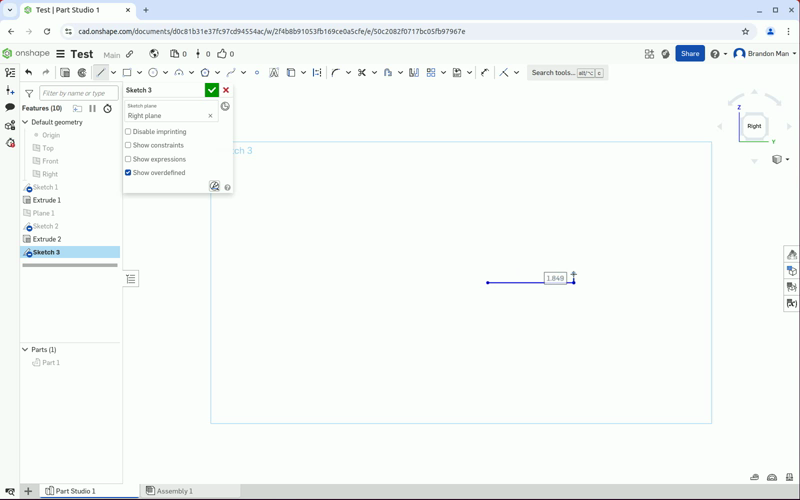
mouse_move(589, 273)
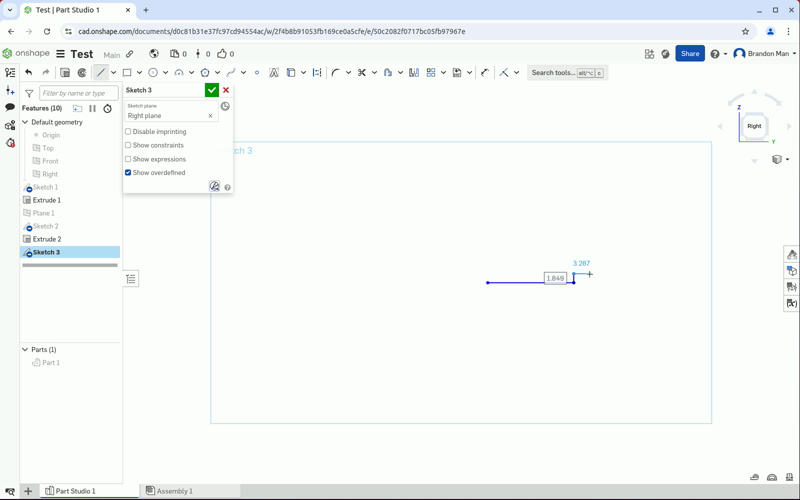
mouse_move(573, 251)
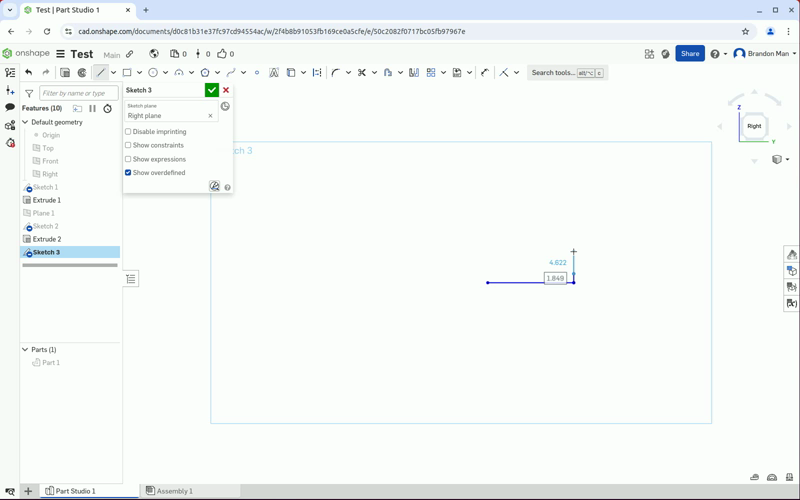
click(573, 251)
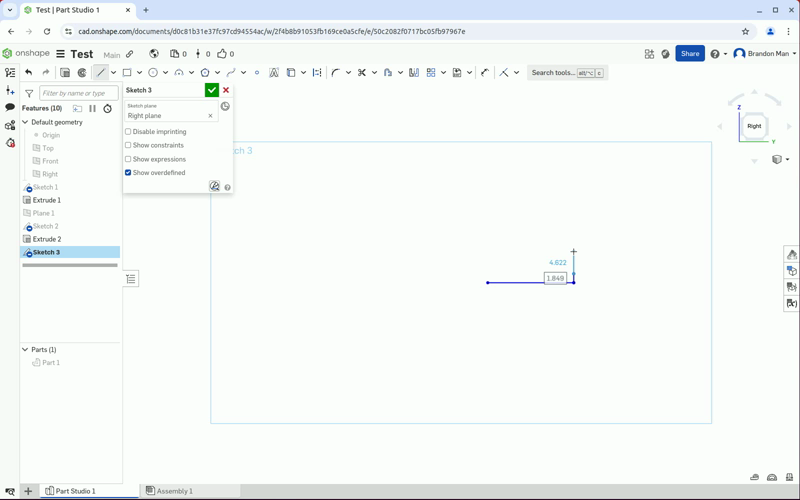
key_up(shift)
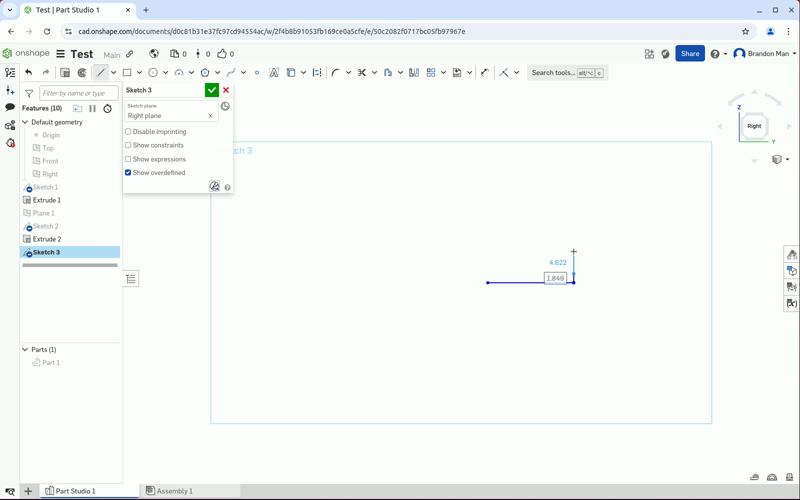
key_down(shift)
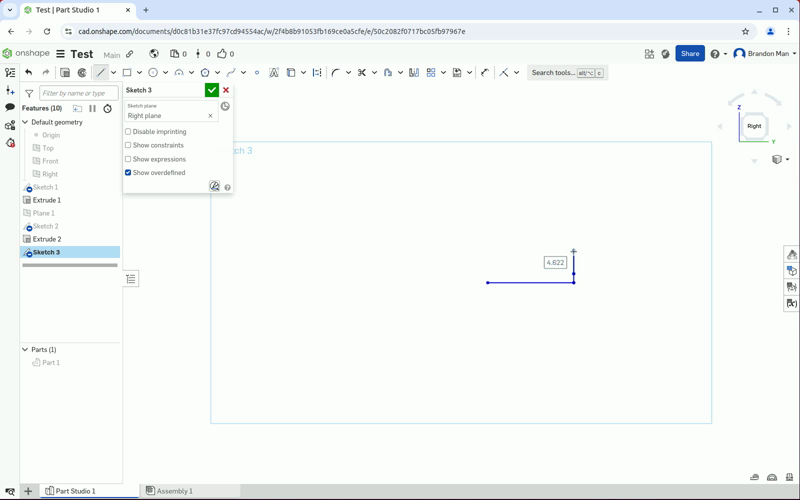
mouse_move(589, 251)
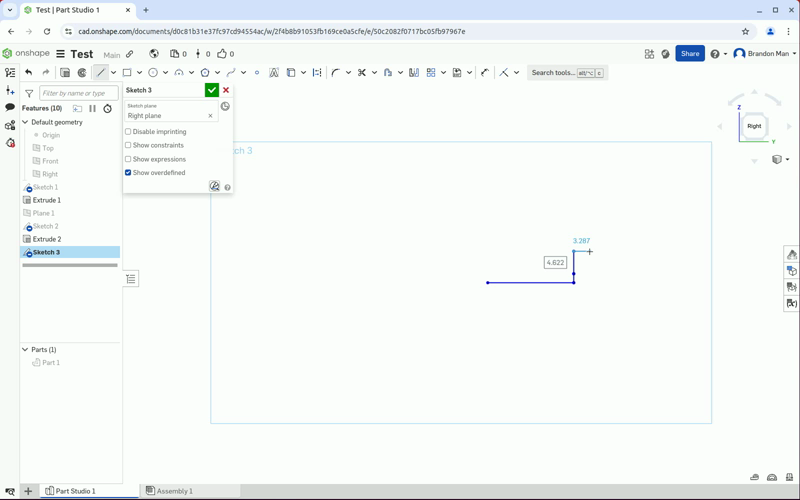
mouse_move(566, 251)
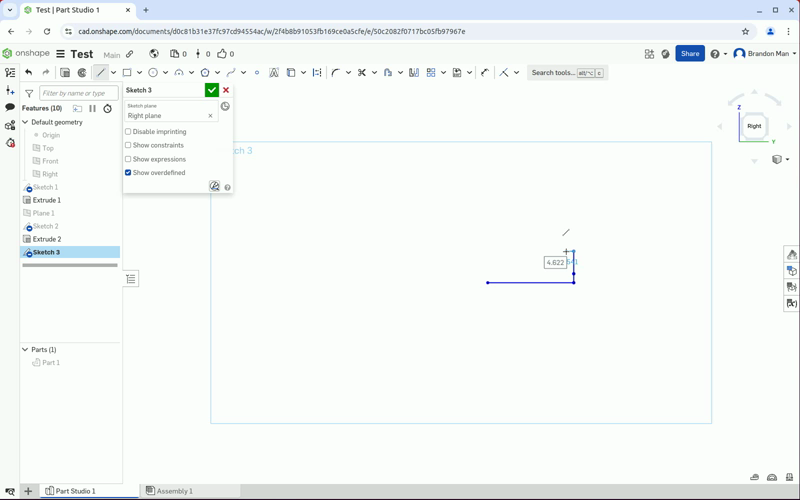
scroll(6)
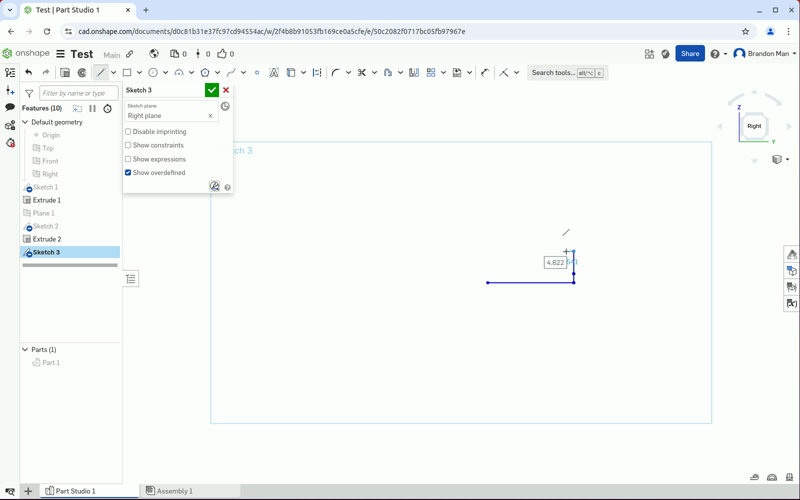
scroll(6)
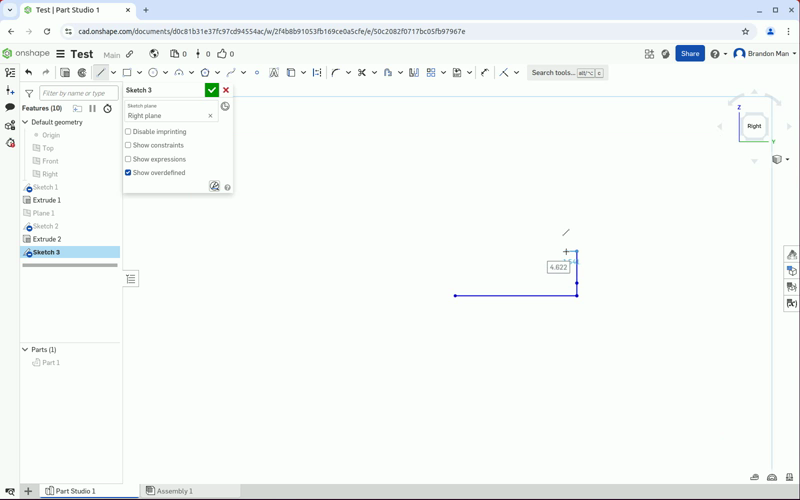
scroll(6)
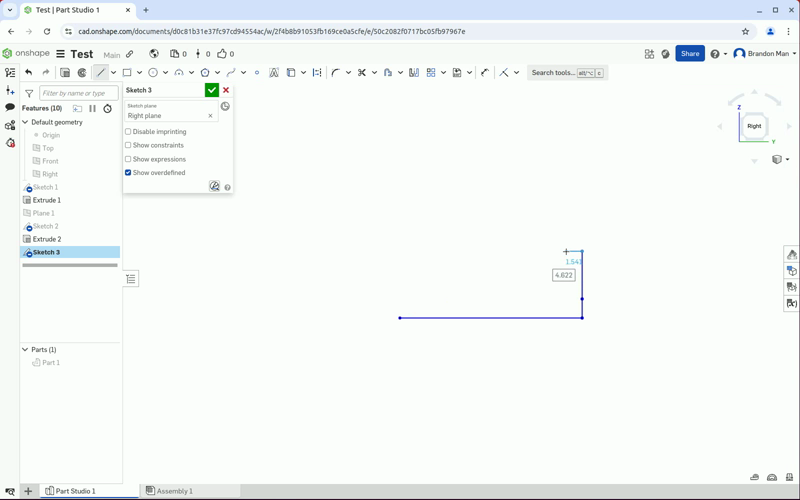
scroll(6)
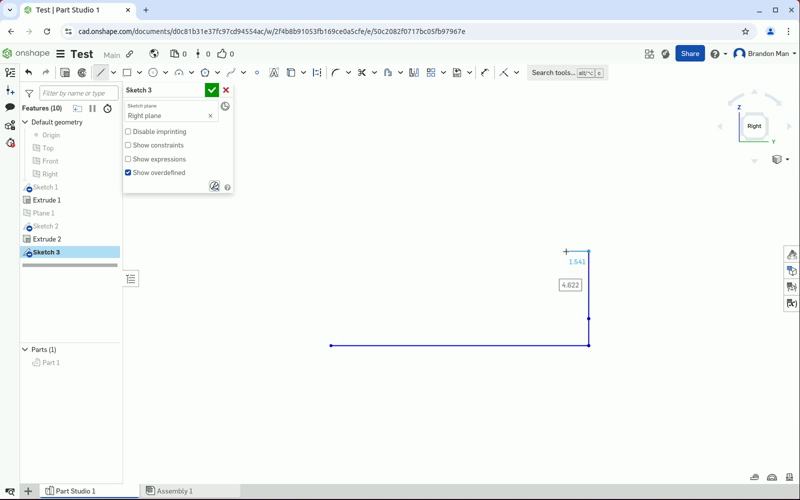
scroll(6)
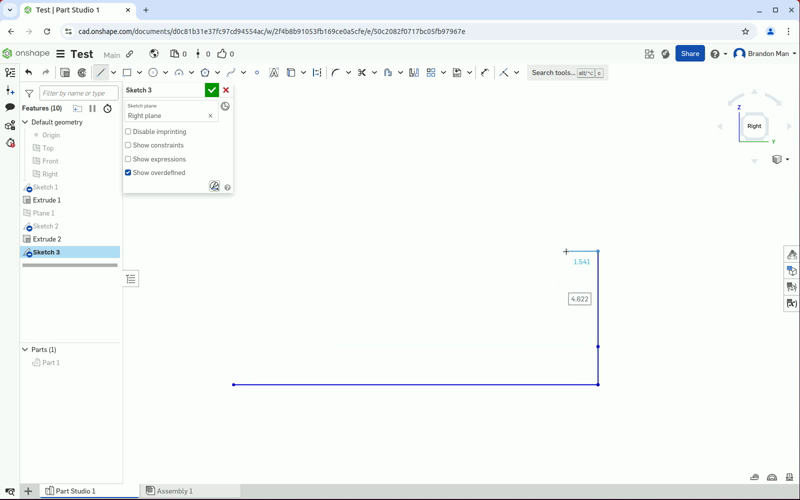
scroll(6)
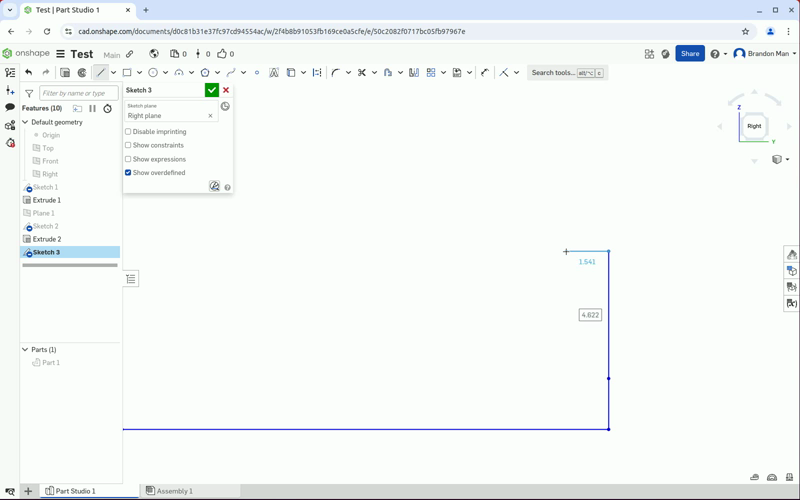
scroll(6)
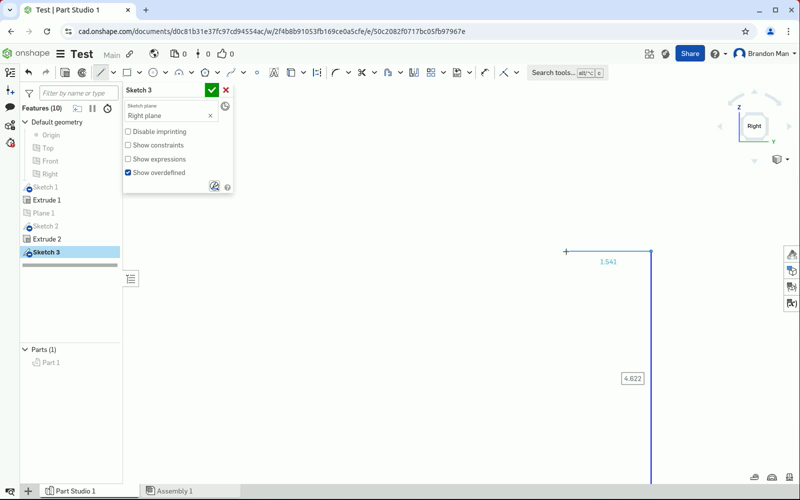
click(566, 251)
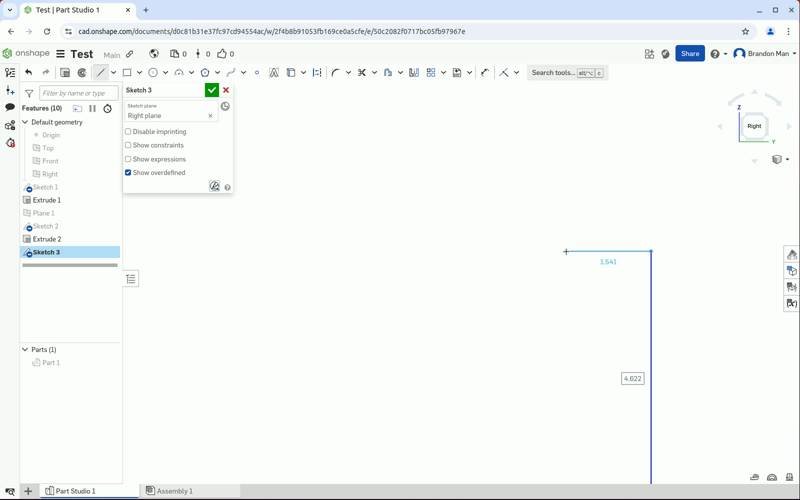
scroll(-6)
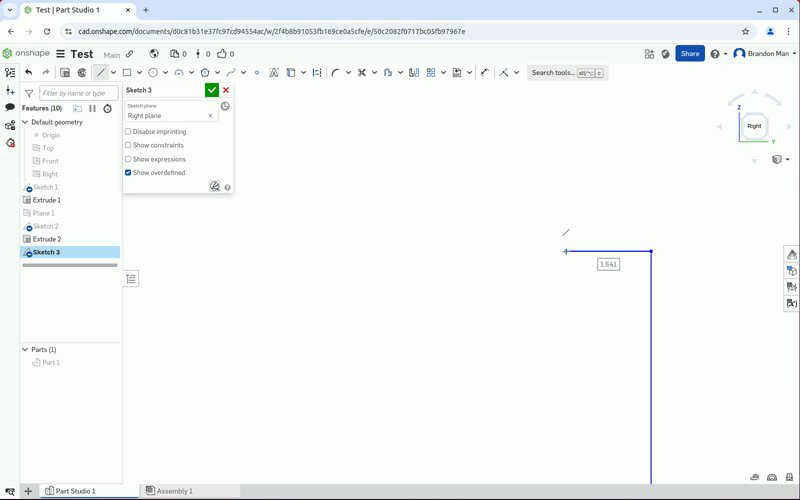
scroll(-6)
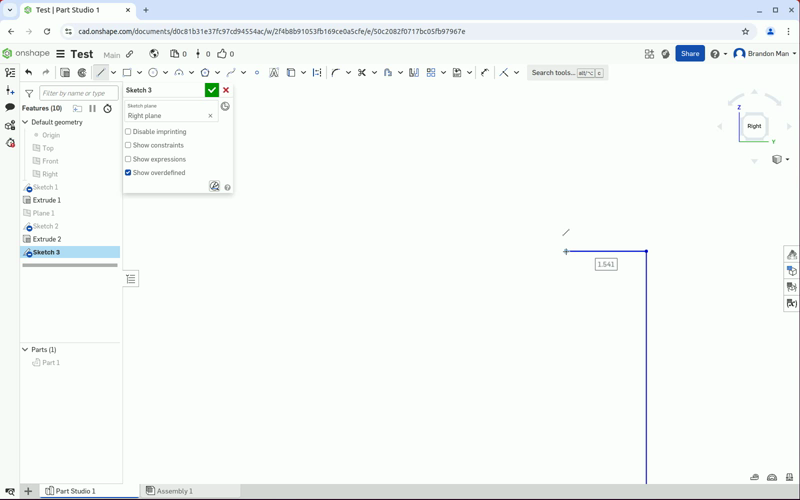
scroll(-6)
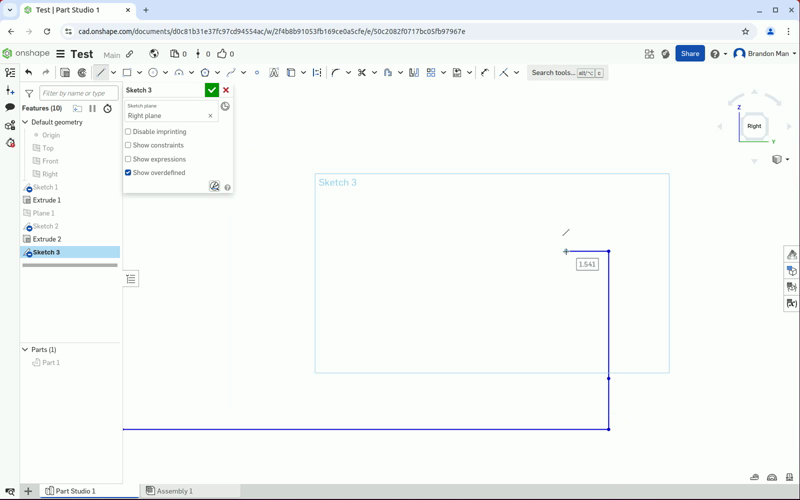
scroll(-6)
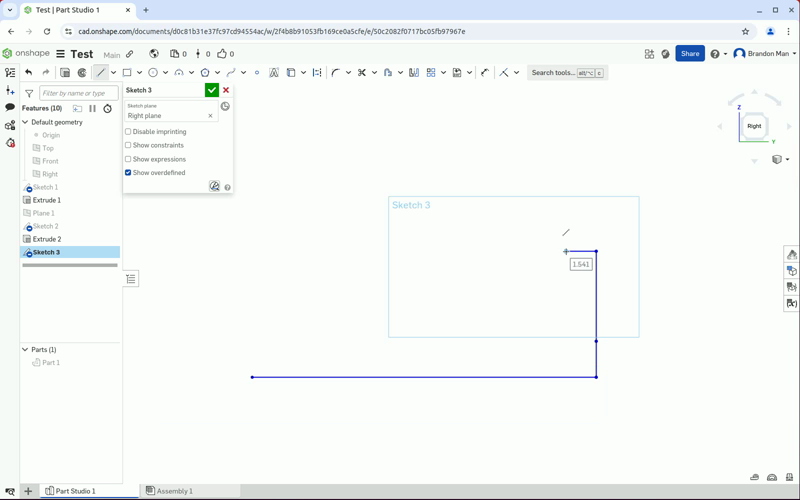
scroll(-6)
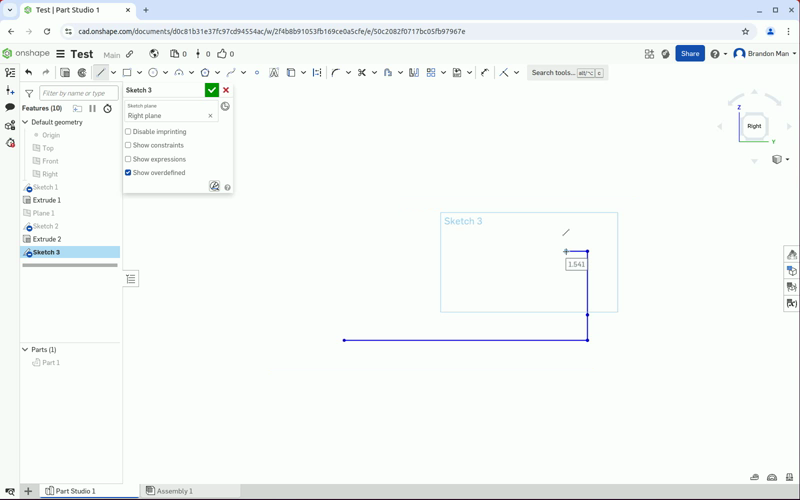
scroll(-6)
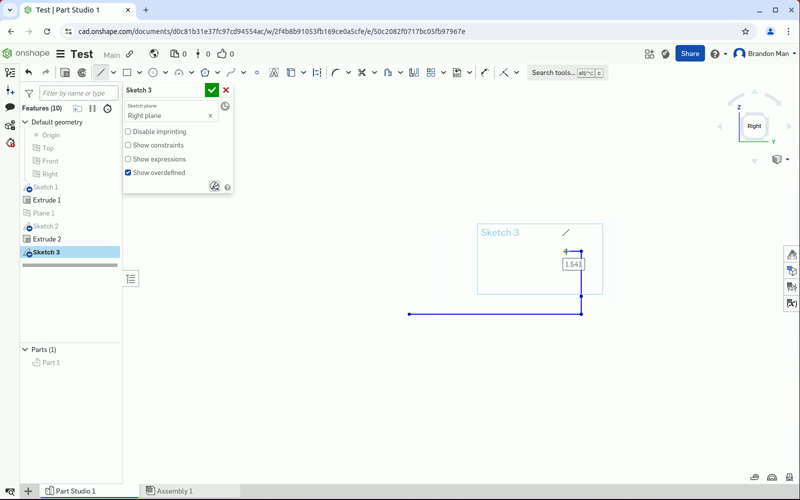
scroll(-6)
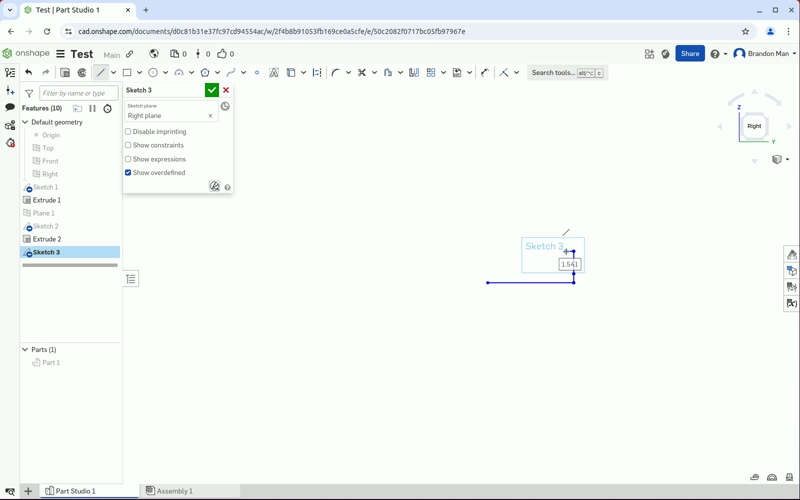
key_up(shift)
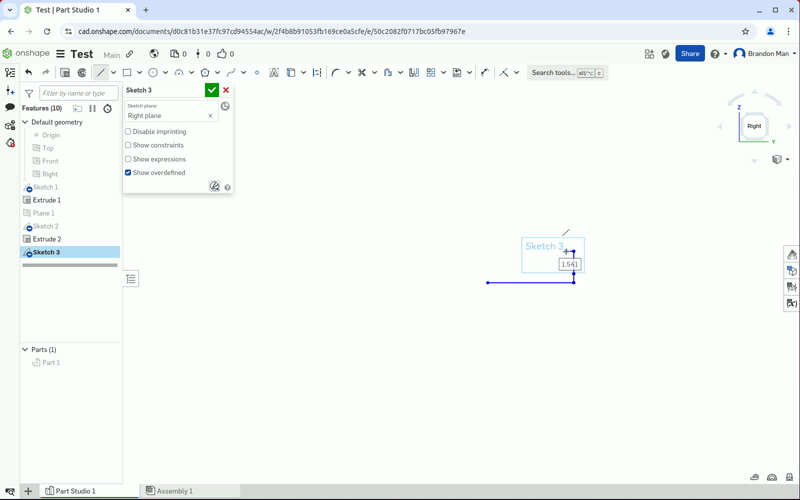
key_down(shift)
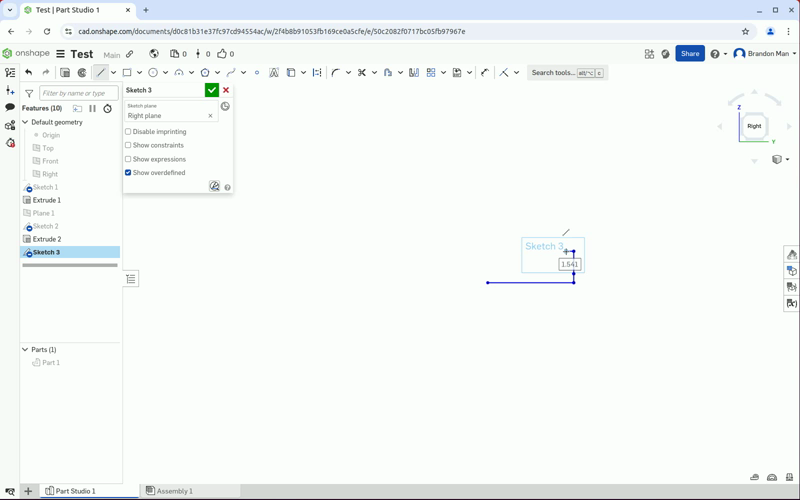
mouse_move(589, 251)
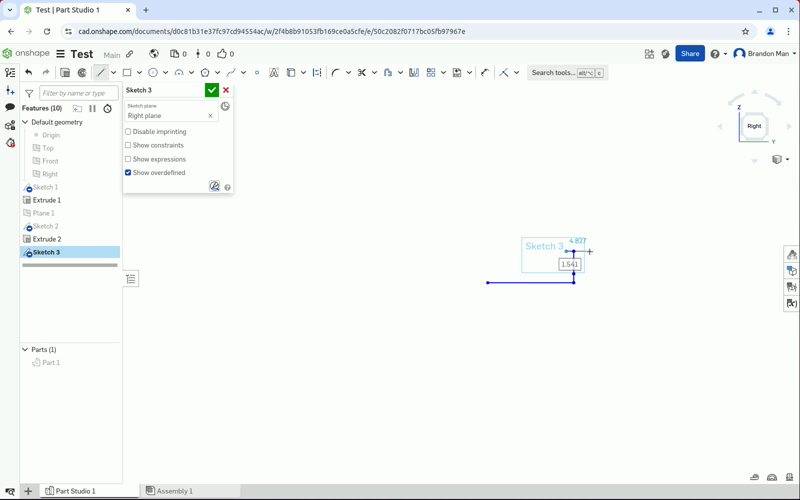
mouse_move(566, 273)
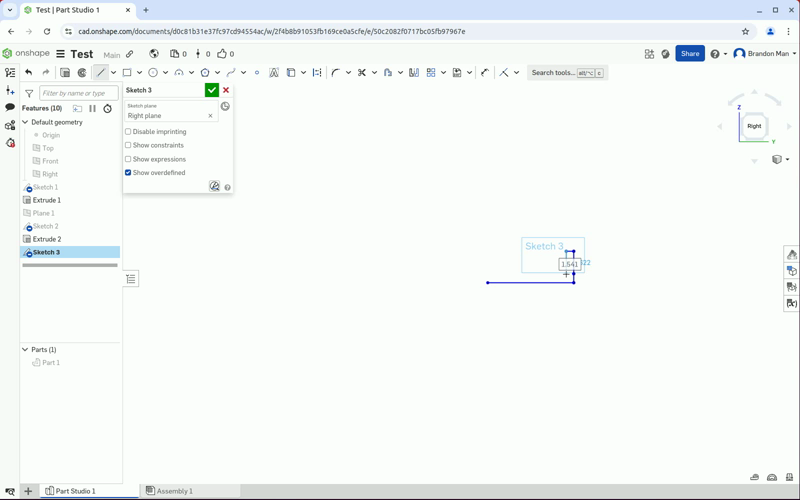
click(566, 273)
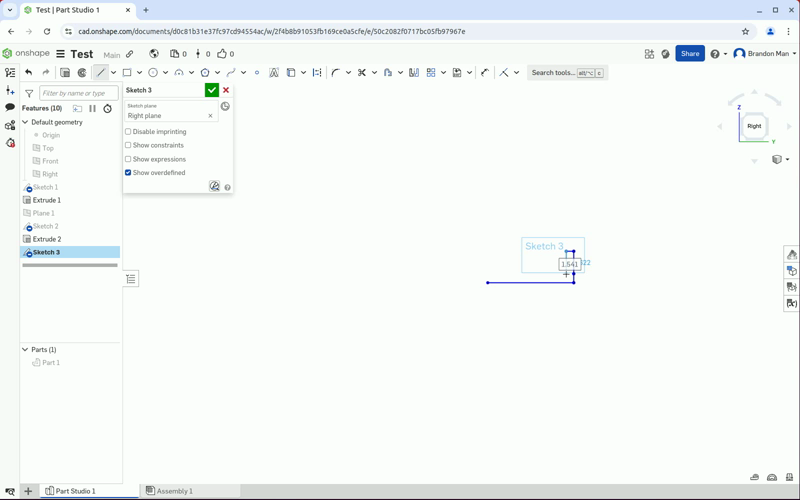
key_up(shift)
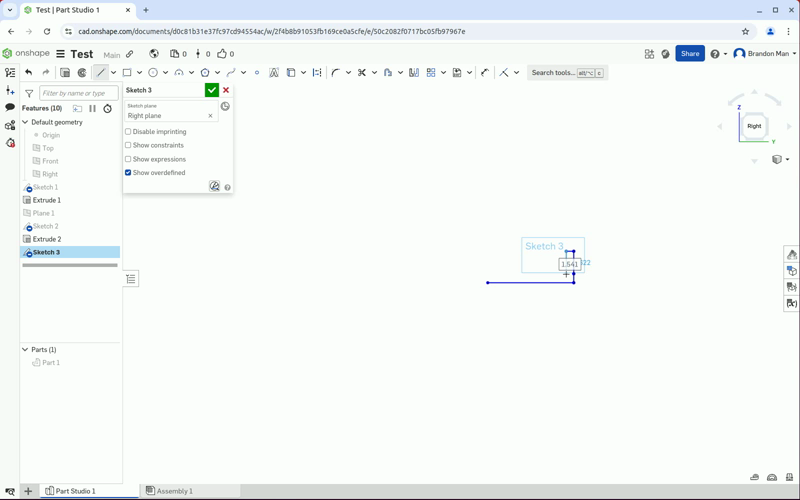
key_down(shift)
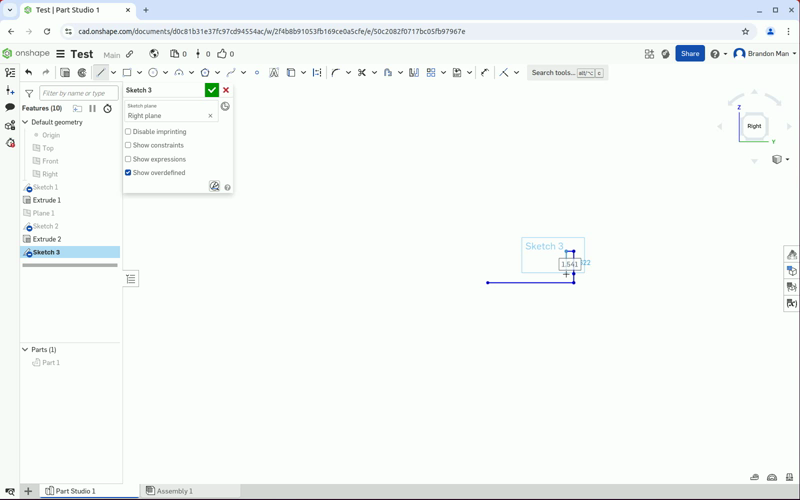
mouse_move(589, 273)
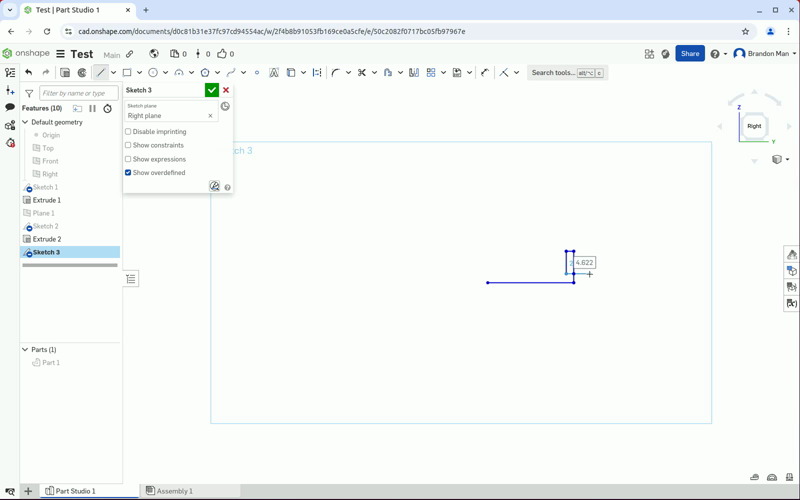
mouse_move(554, 273)
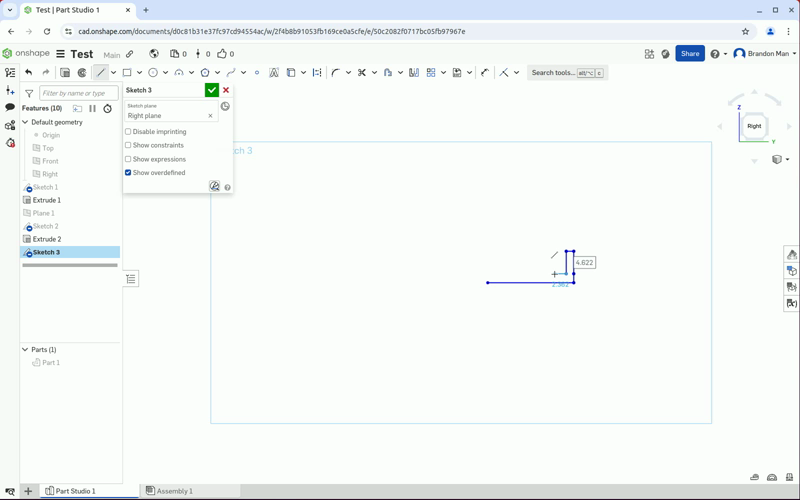
click(554, 273)
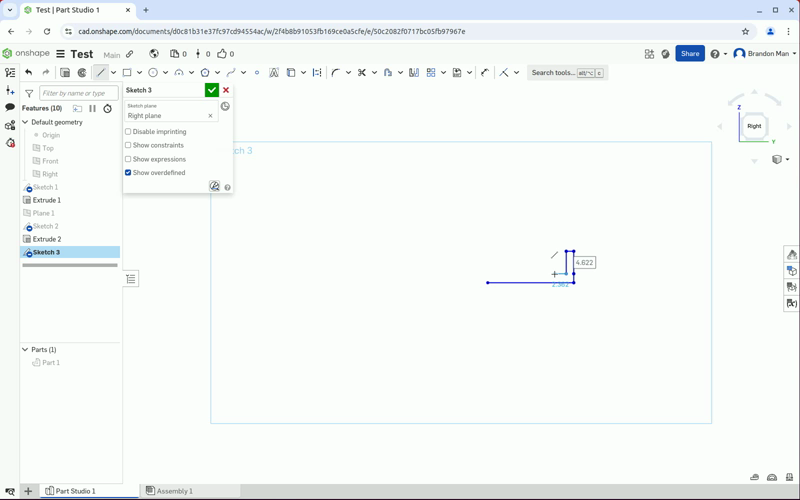
key_up(shift)
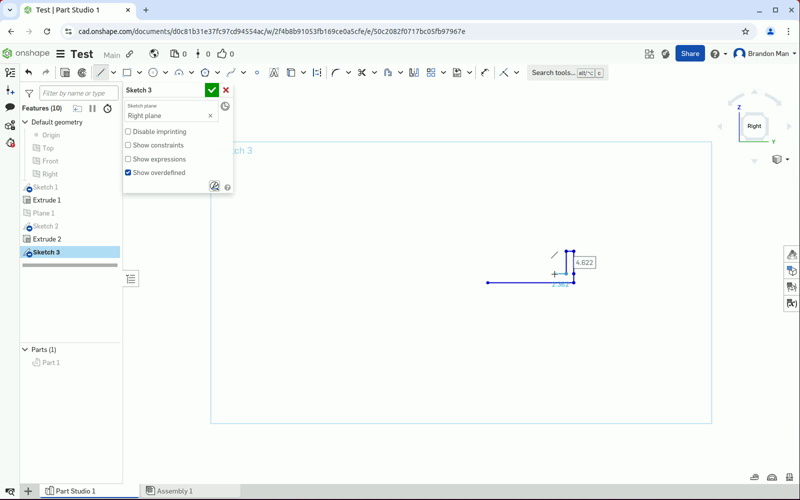
key_down(shift)
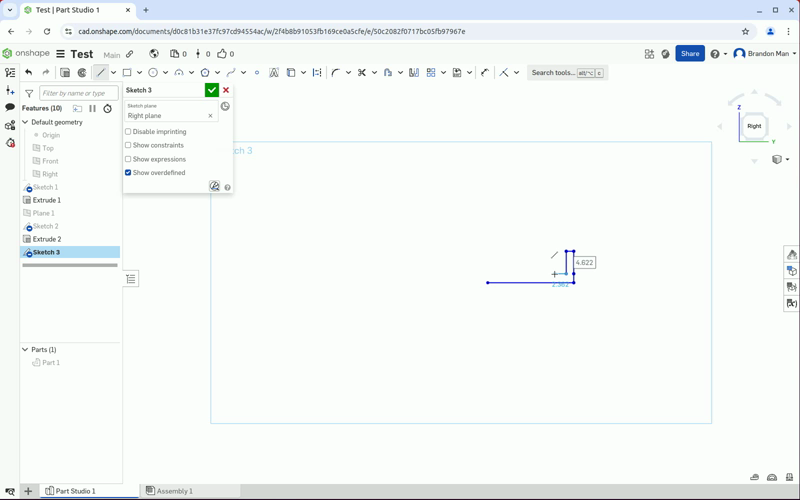
mouse_move(584, 273)
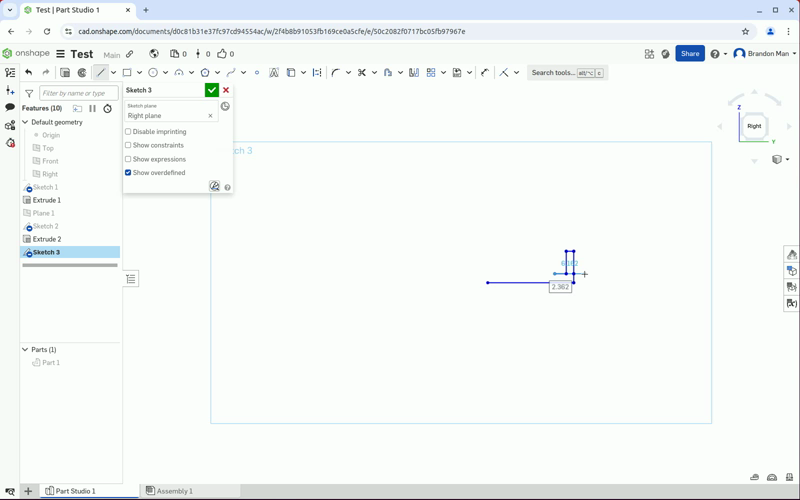
mouse_move(554, 251)
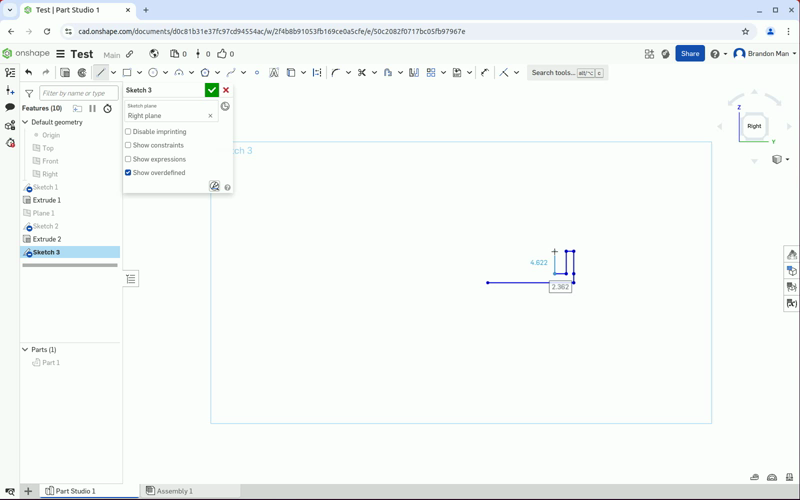
click(554, 251)
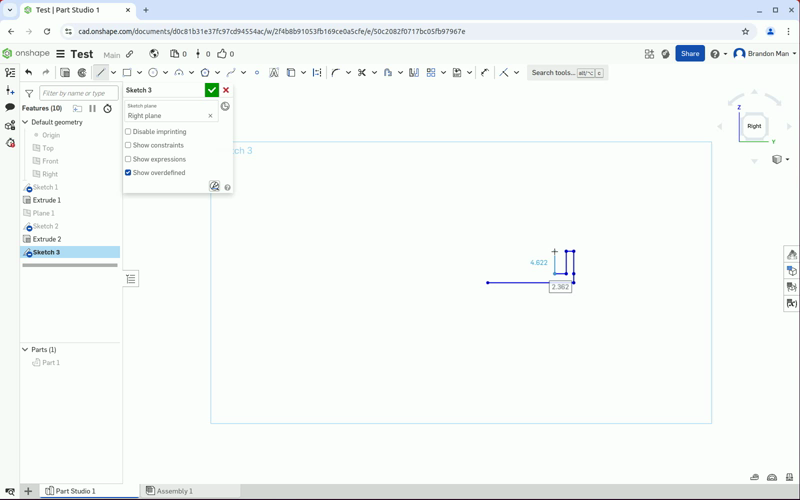
key_up(shift)
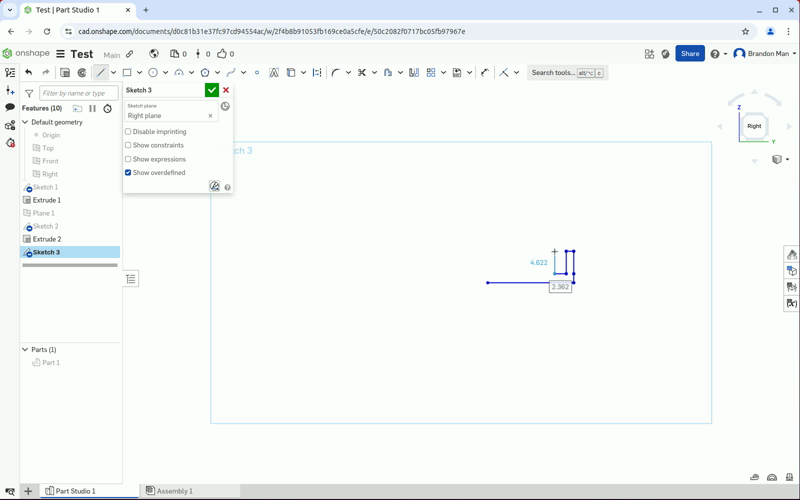
key_down(shift)
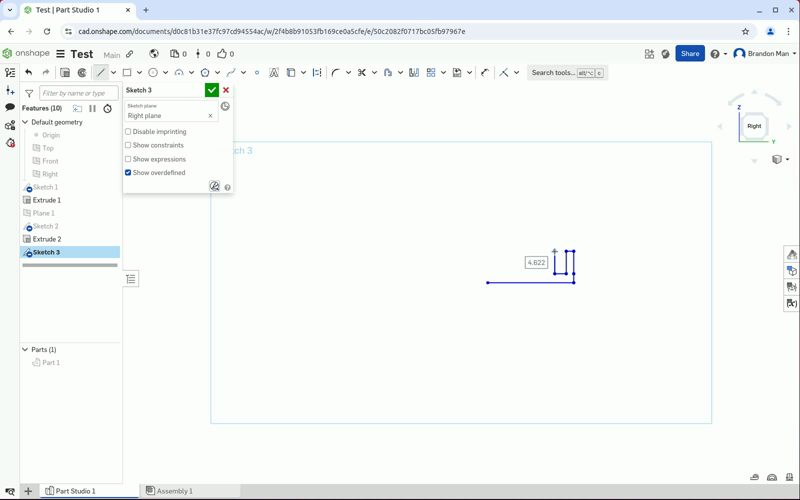
mouse_move(584, 251)
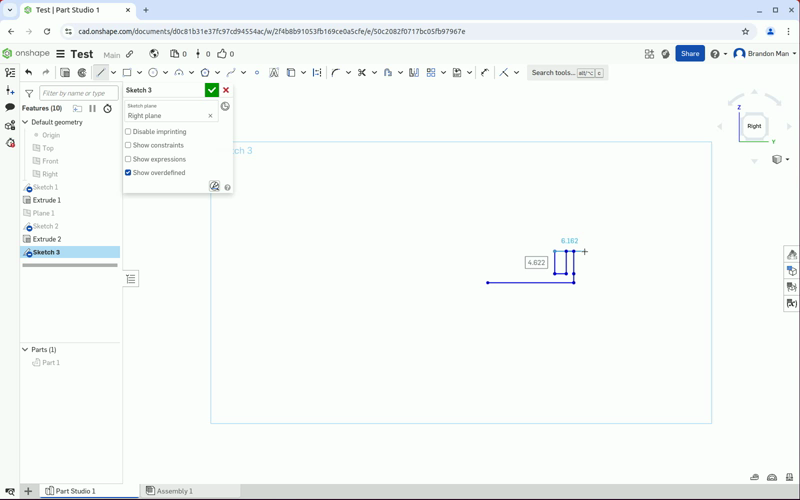
mouse_move(547, 251)
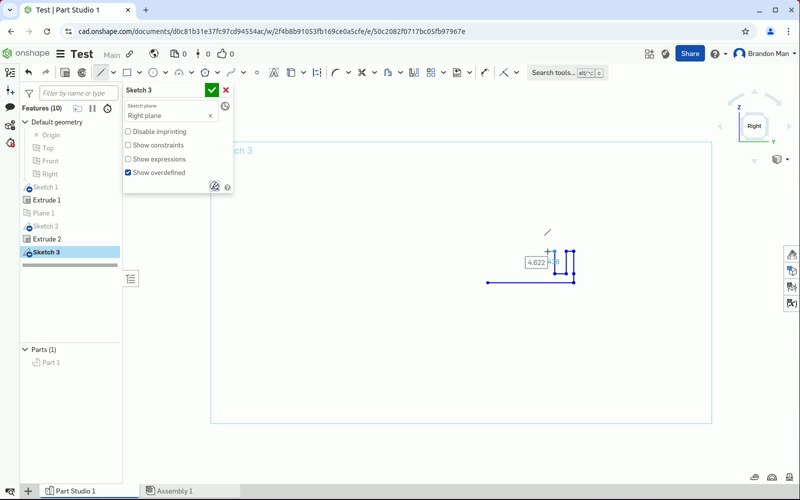
scroll(6)
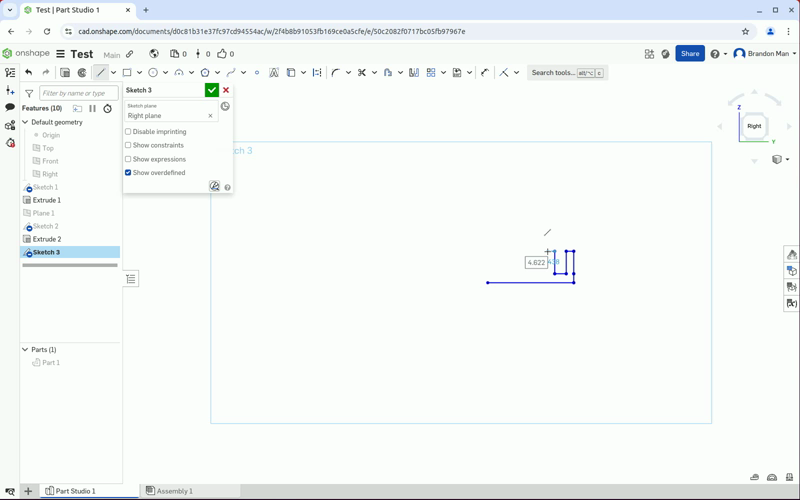
scroll(6)
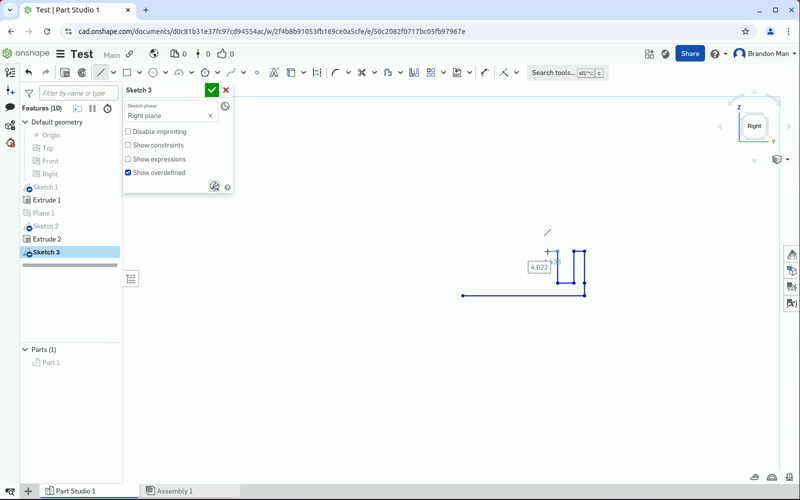
scroll(6)
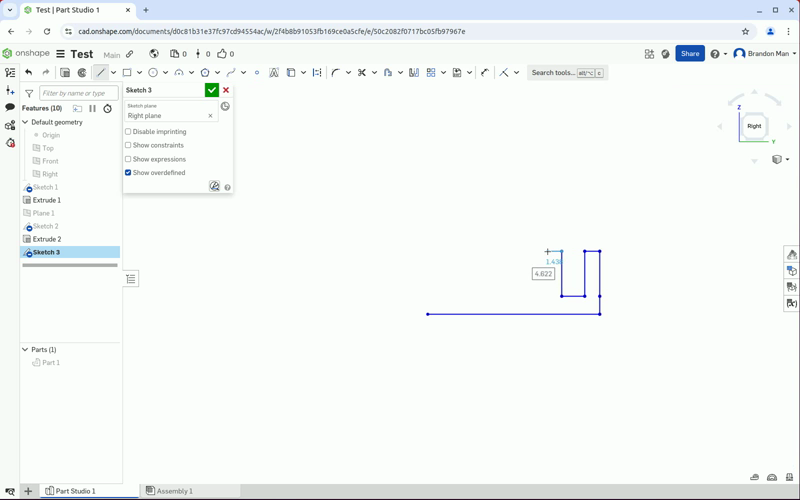
scroll(6)
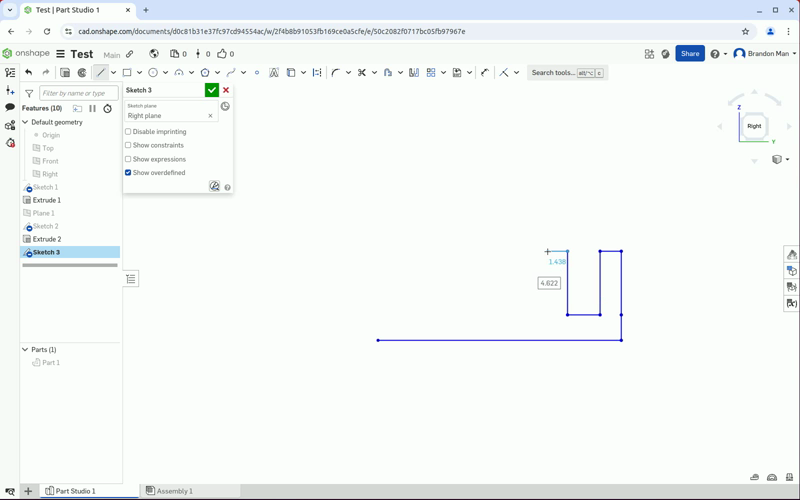
scroll(6)
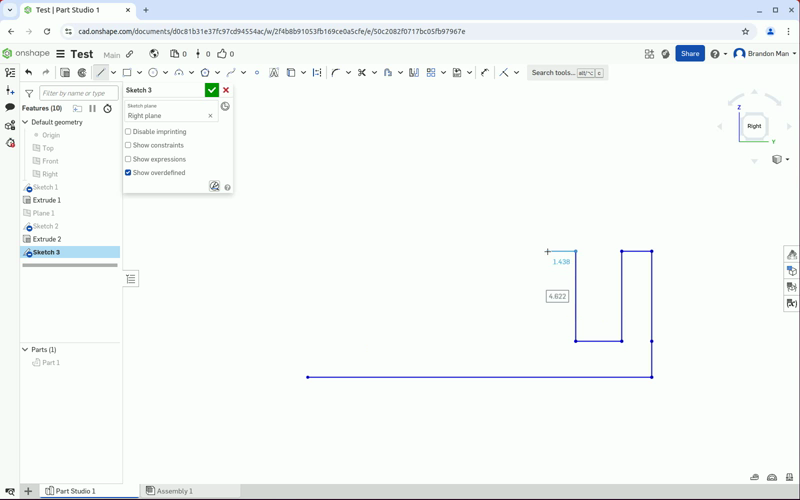
scroll(6)
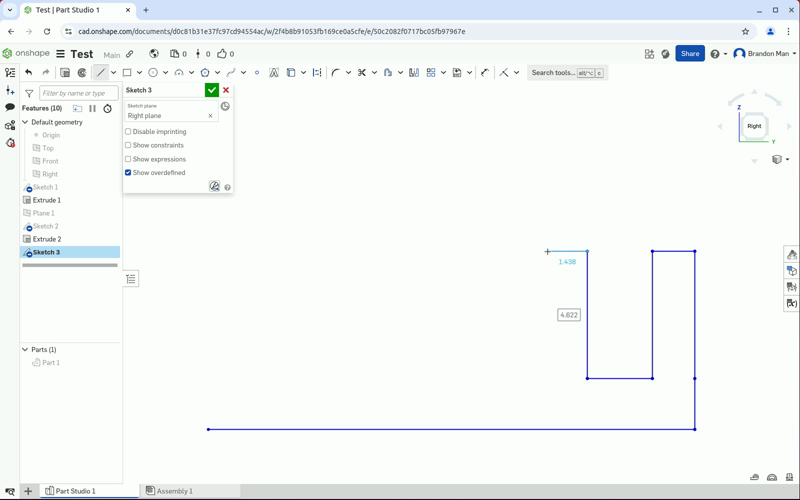
scroll(6)
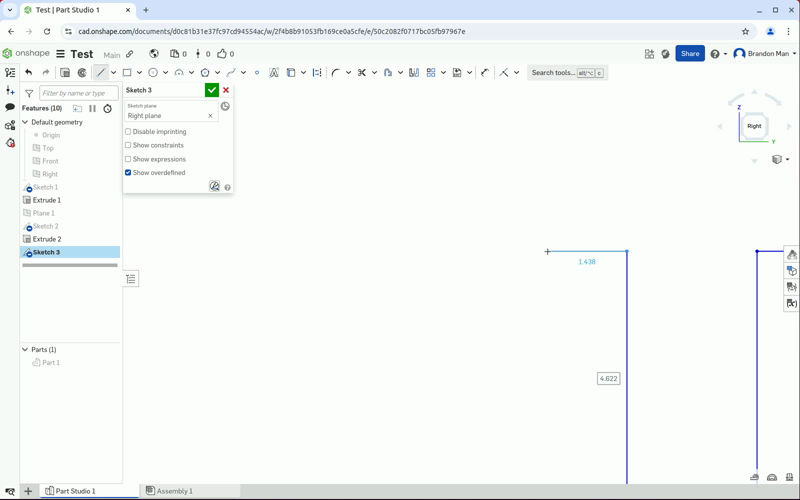
click(547, 251)
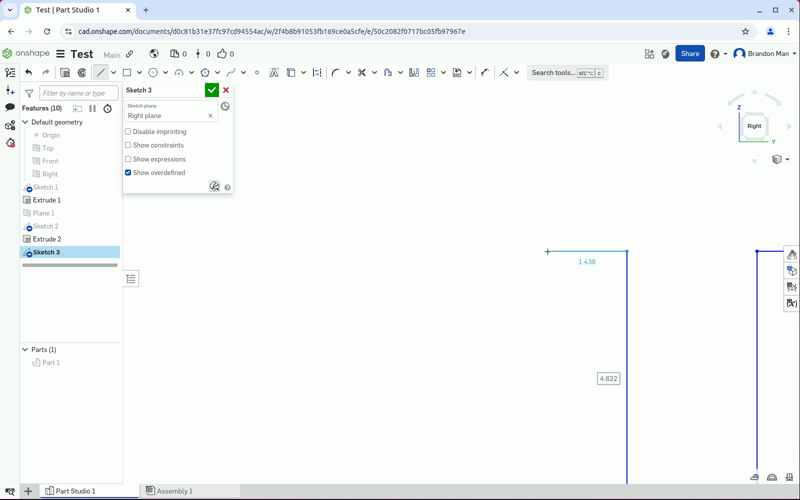
scroll(-6)
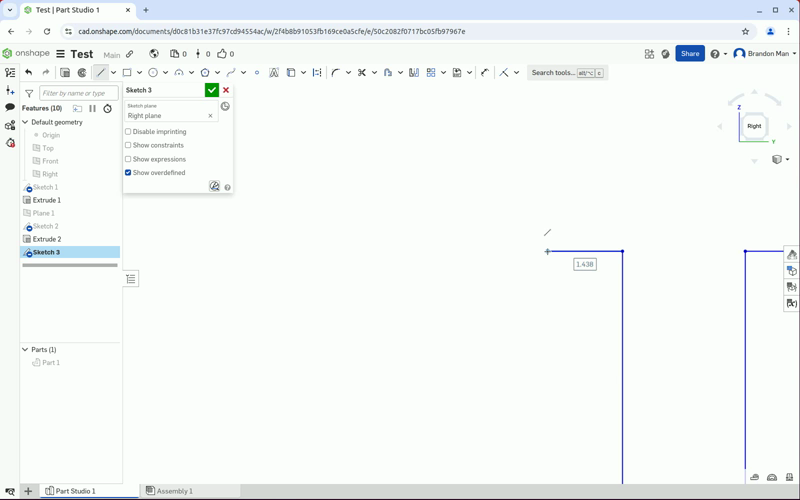
scroll(-6)
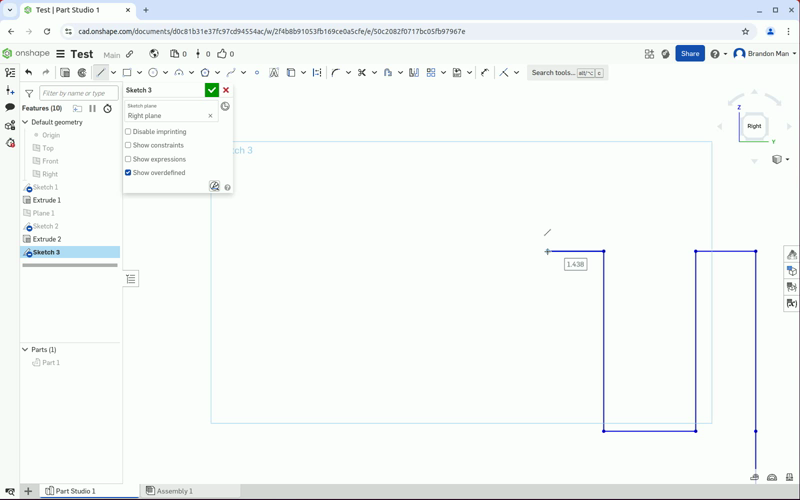
scroll(-6)
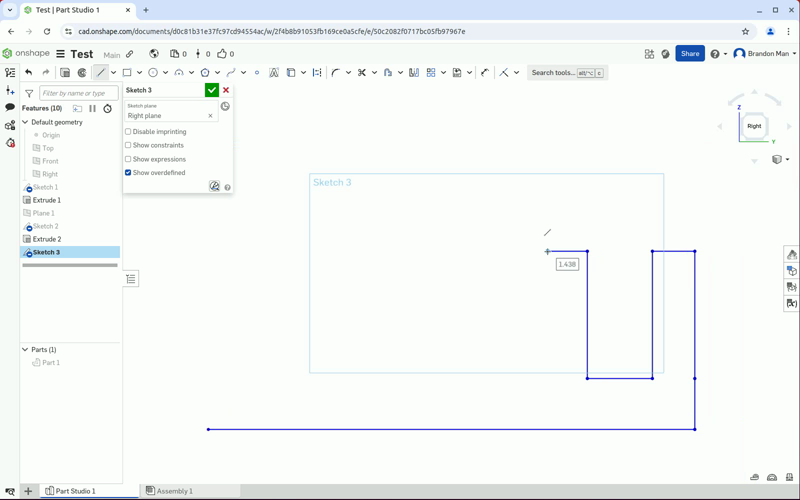
scroll(-6)
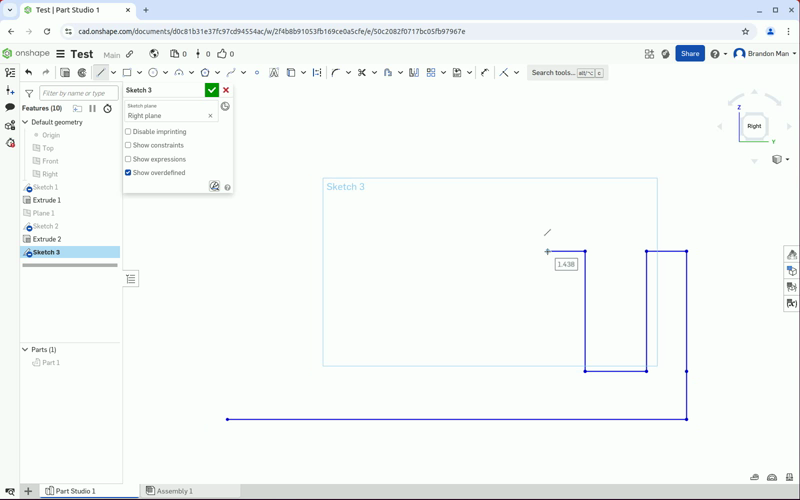
scroll(-6)
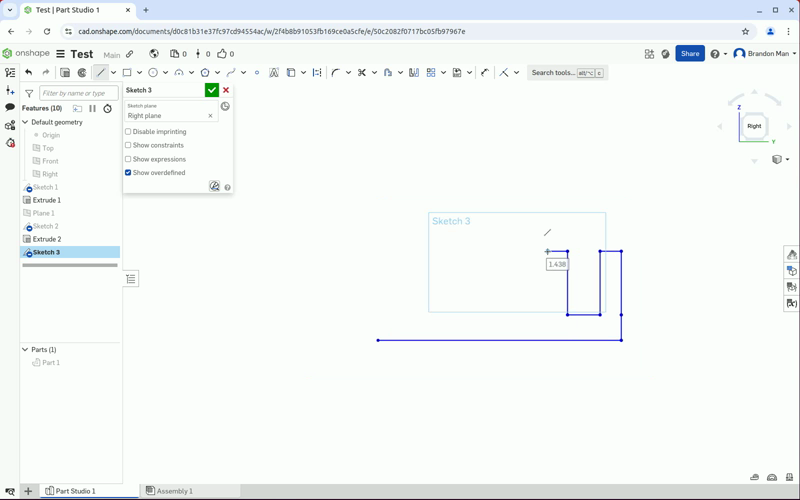
scroll(-6)
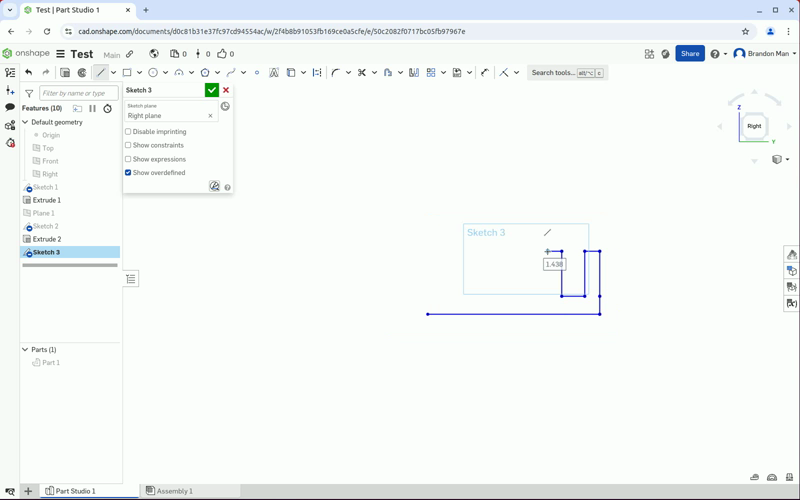
scroll(-6)
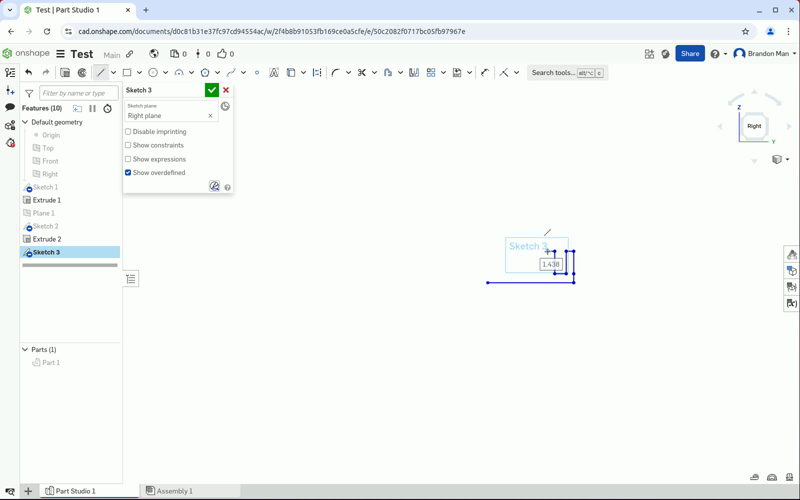
key_up(shift)
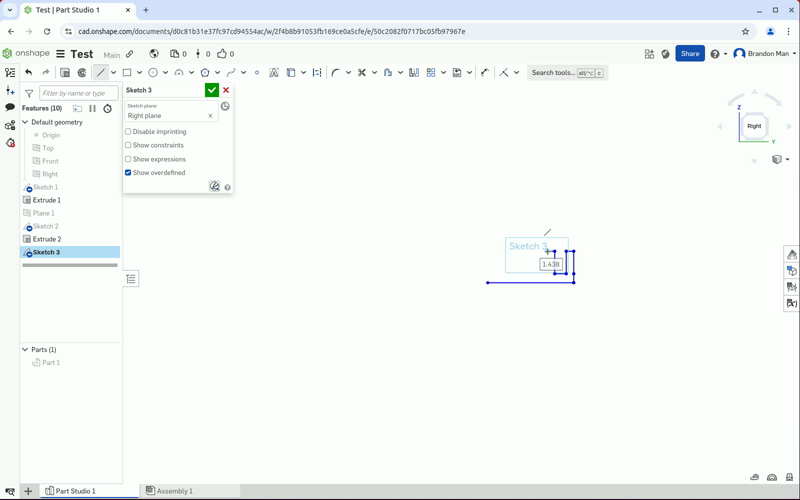
key_down(shift)
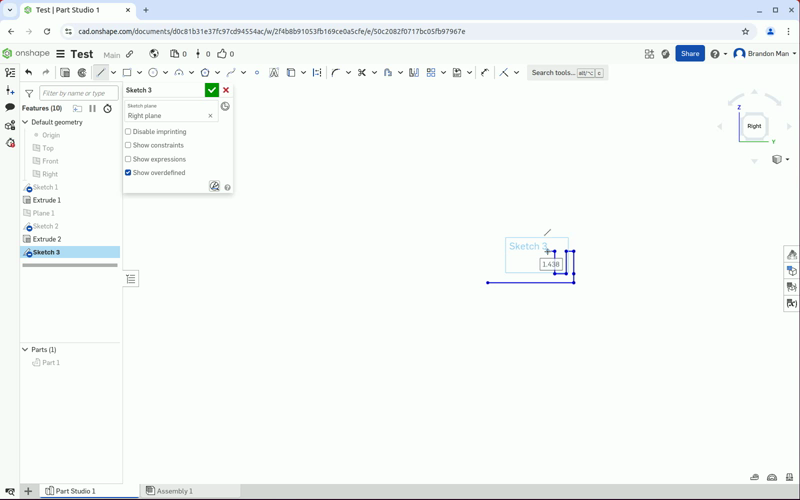
mouse_move(577, 251)
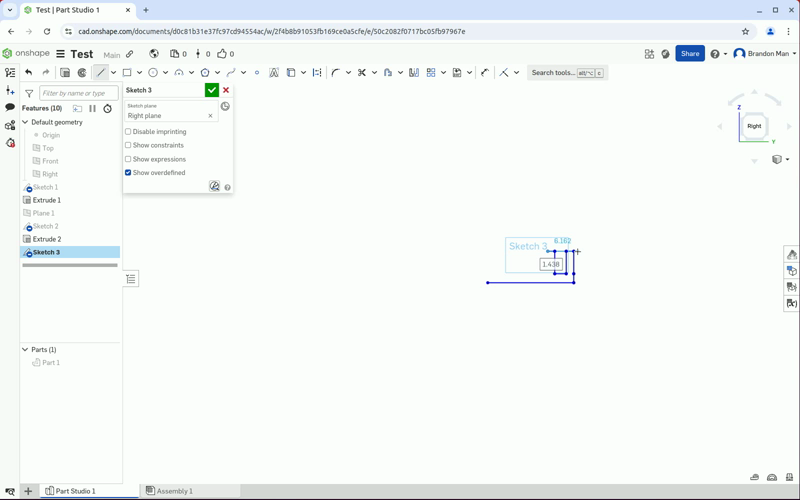
mouse_move(547, 273)
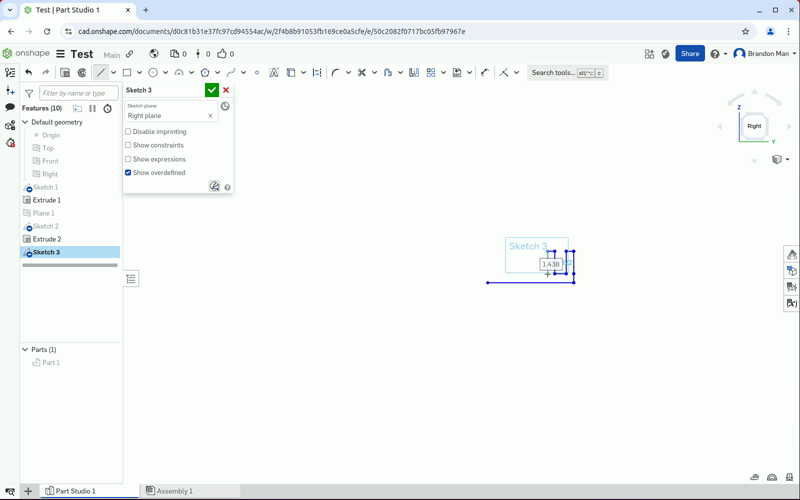
click(547, 273)
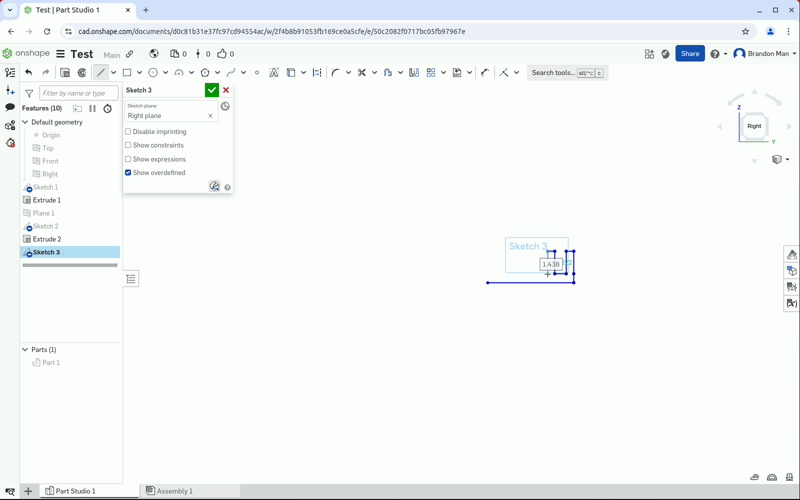
key_up(shift)
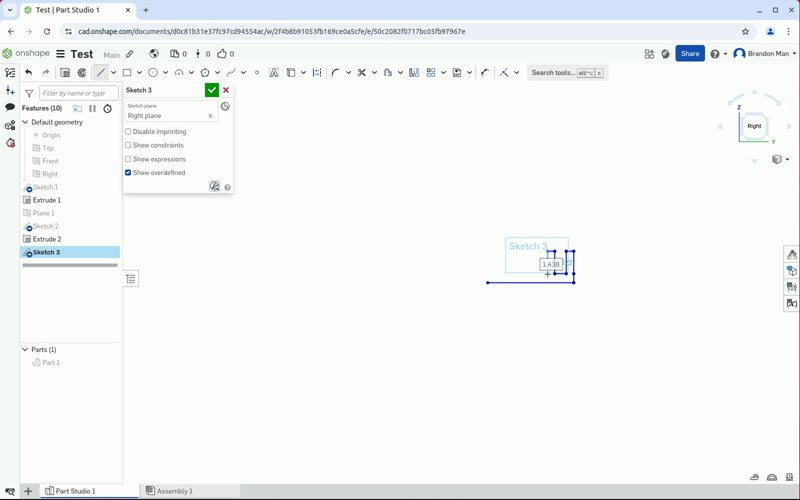
key_down(shift)
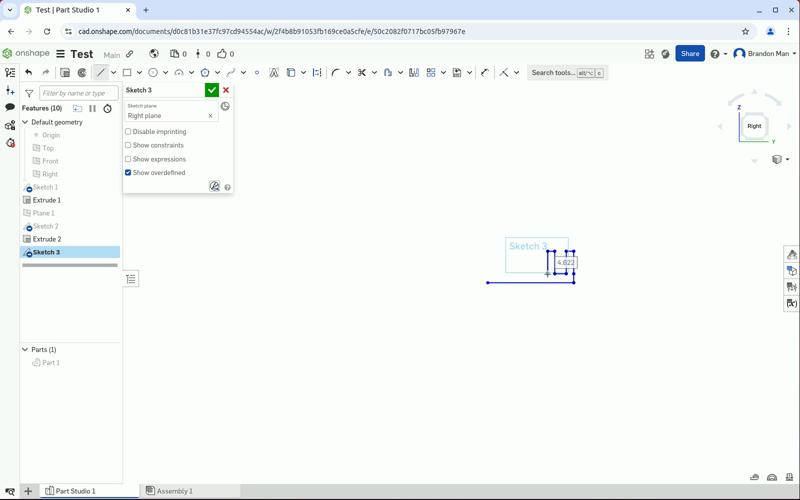
mouse_move(577, 273)
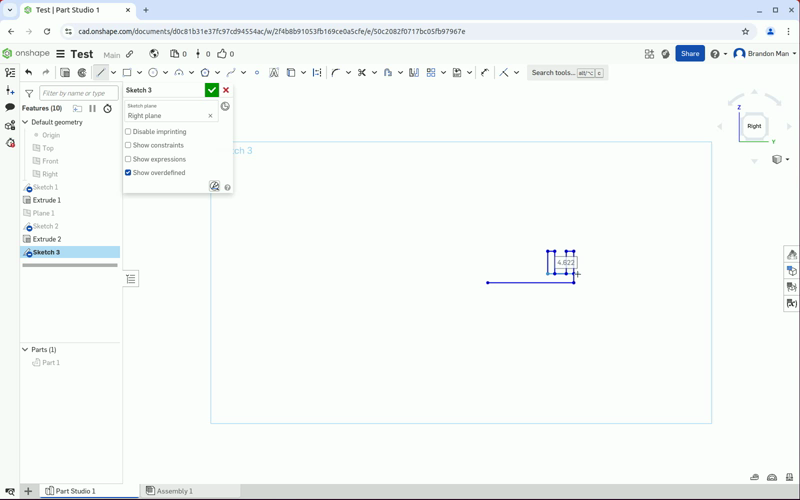
mouse_move(487, 273)
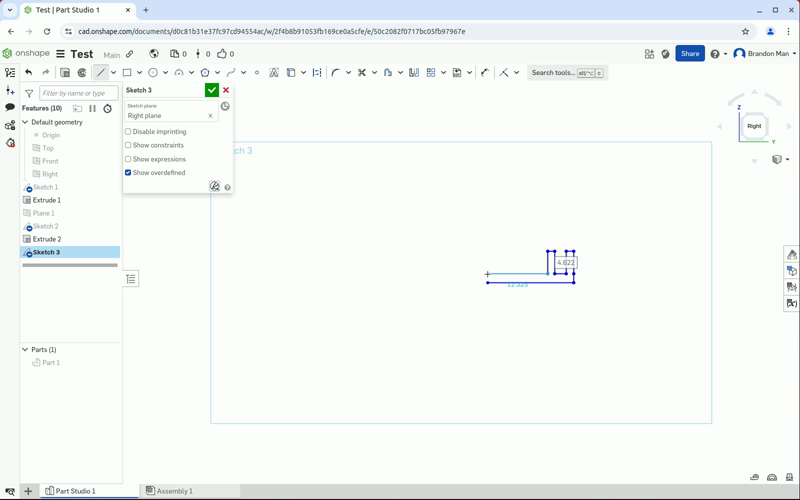
click(487, 273)
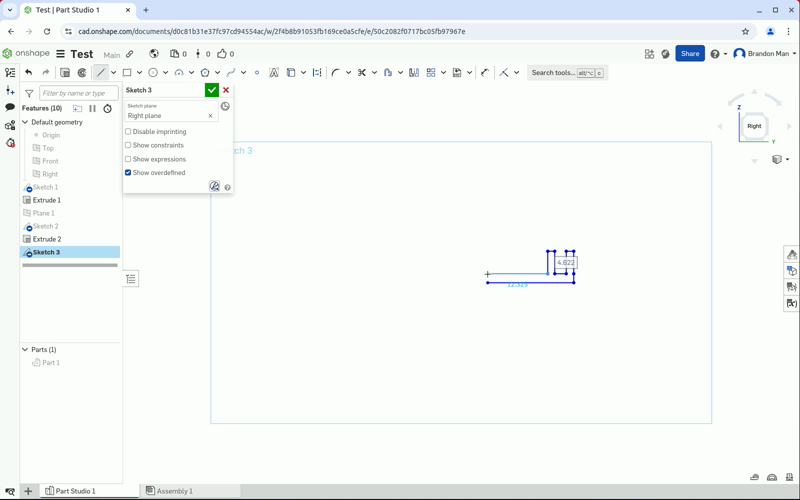
key_up(shift)
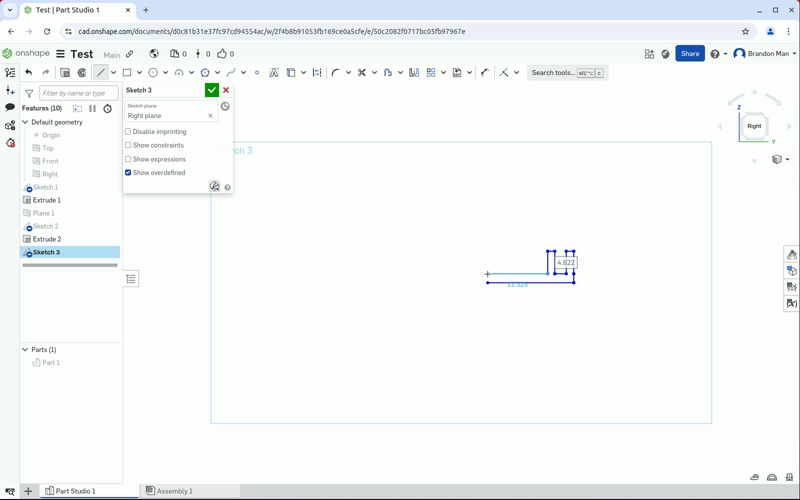
mouse_move(517, 273)
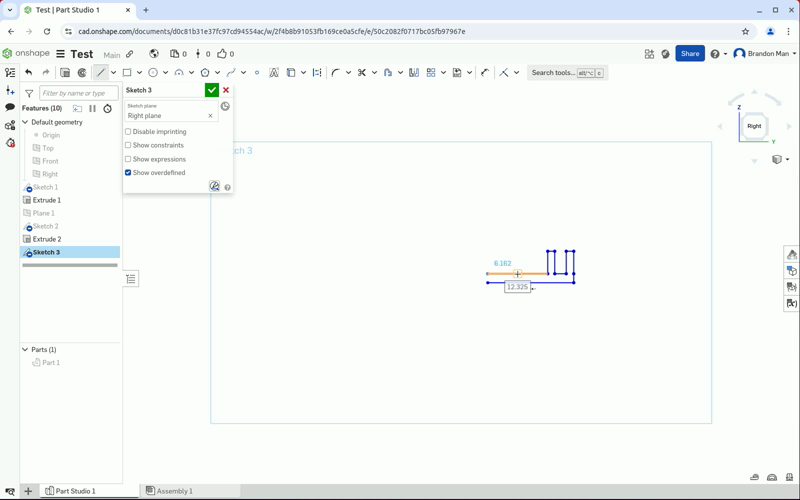
key_down(shift)
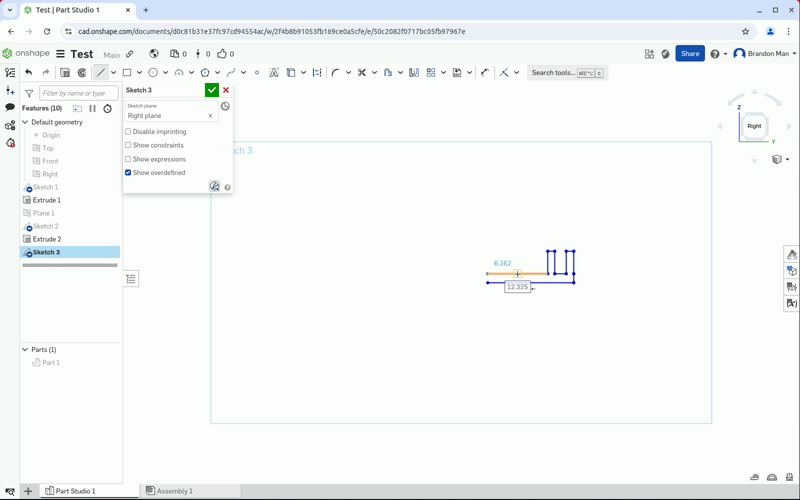
mouse_move(487, 282)
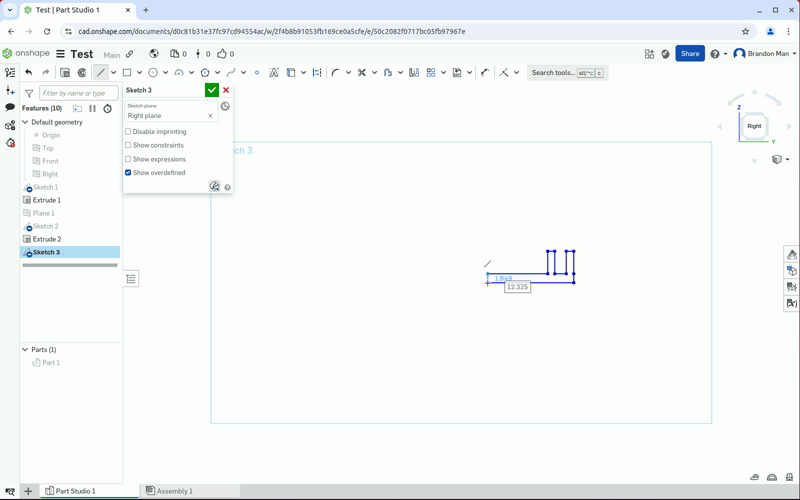
key_up(shift)
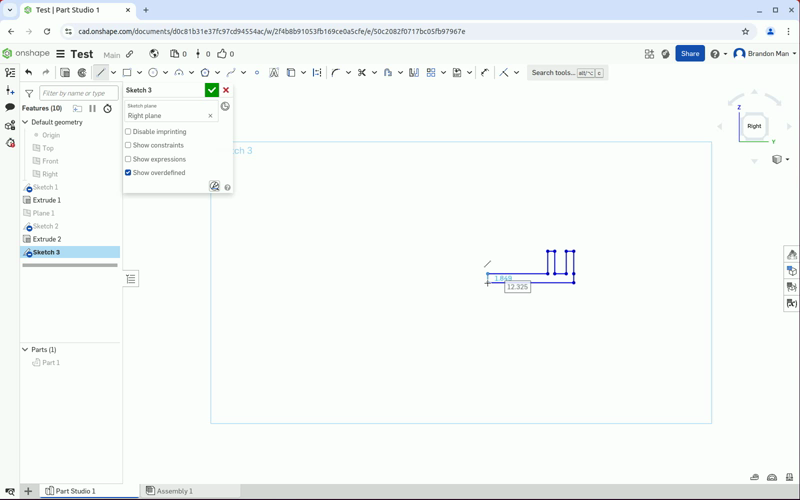
click(487, 282)
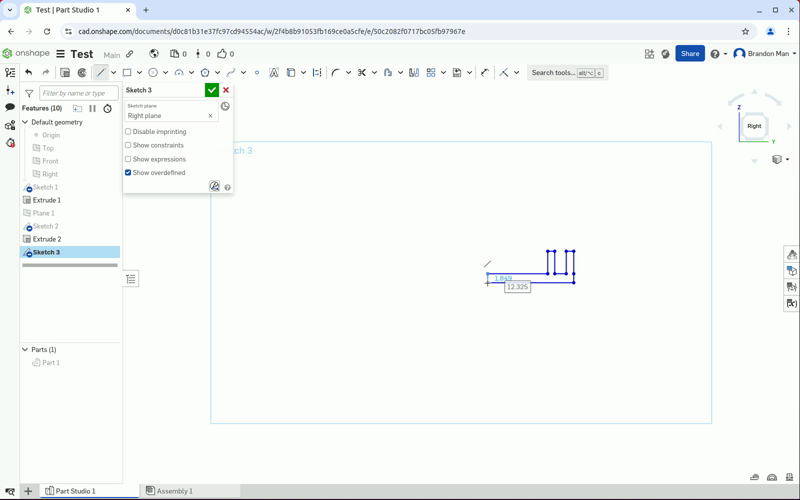
key(esc)
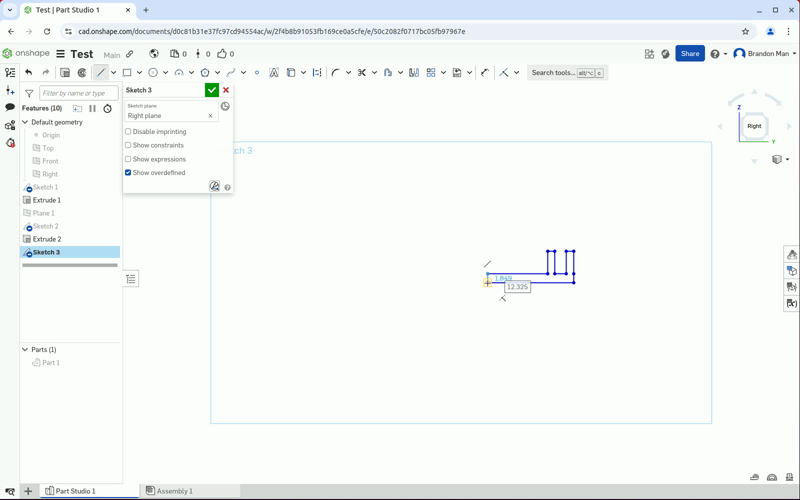
mouse_move(569, 262)
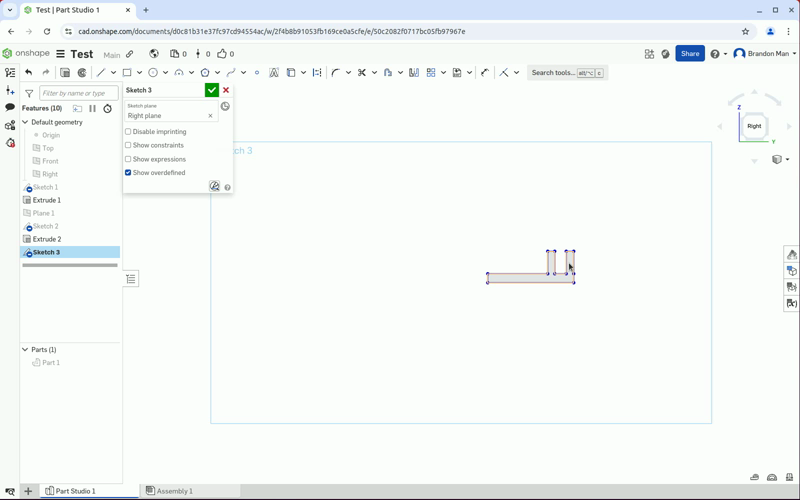
scroll(6)
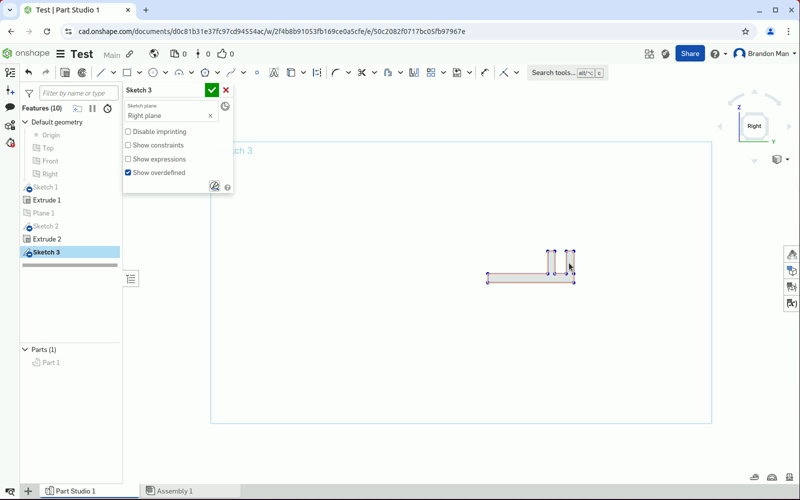
scroll(6)
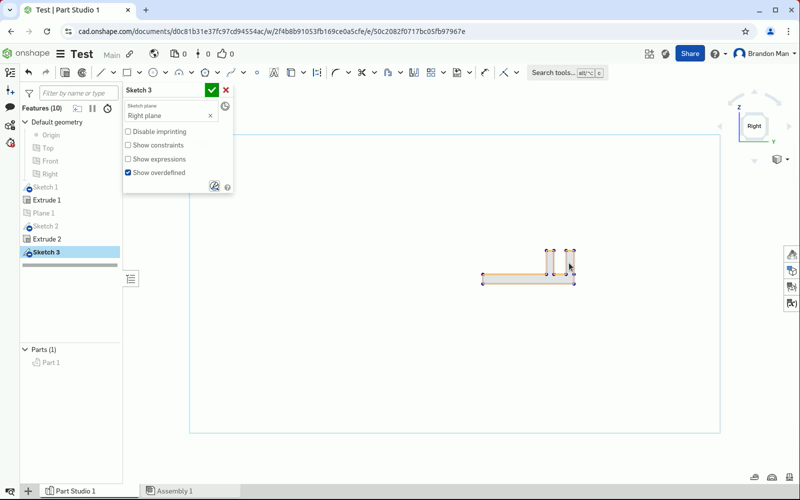
scroll(6)
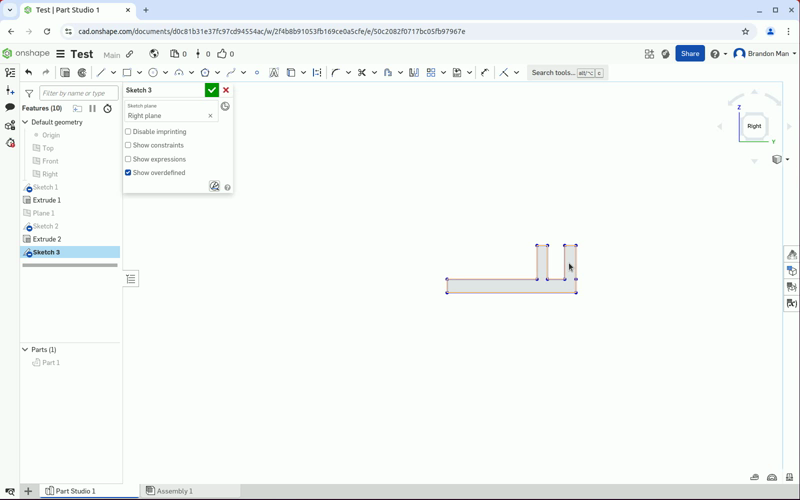
scroll(6)
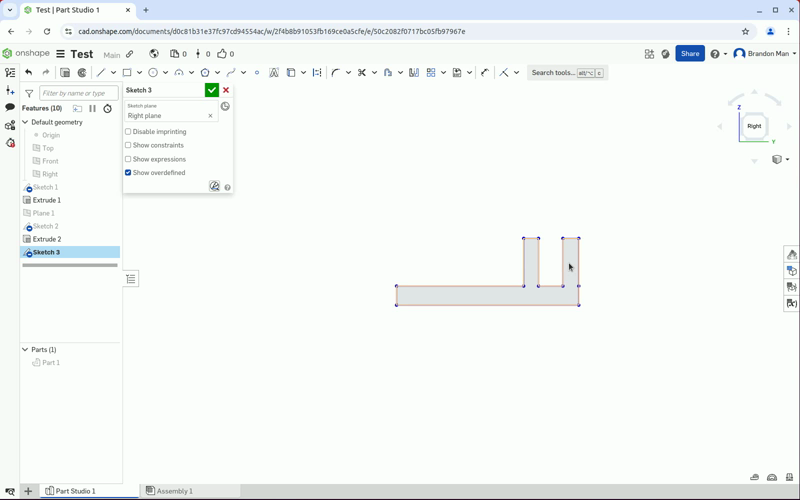
scroll(6)
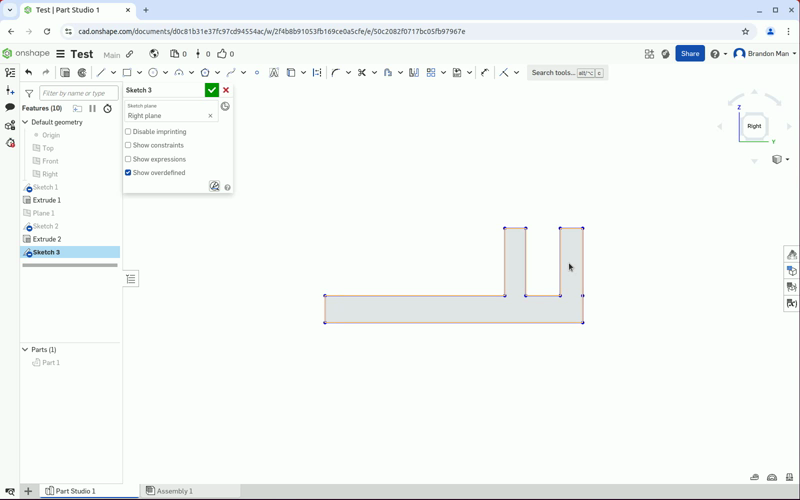
scroll(6)
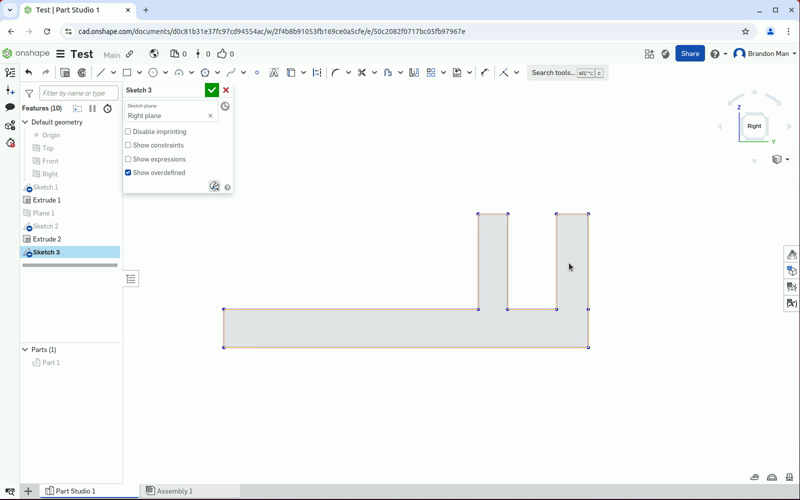
scroll(6)
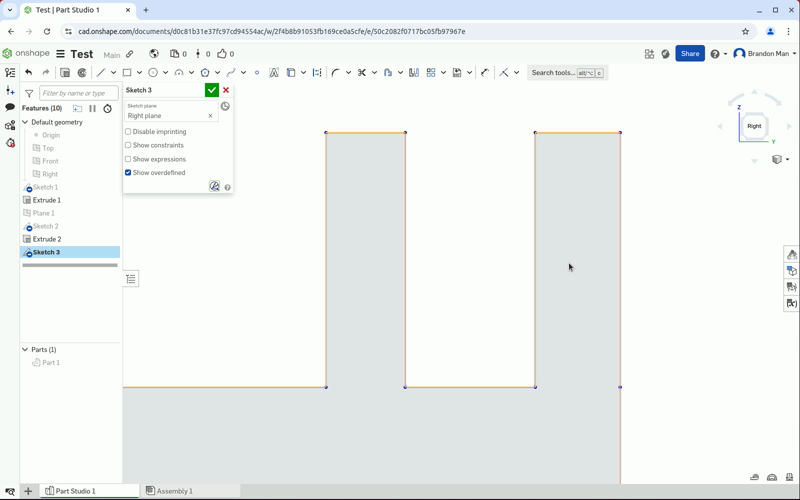
click(569, 262)
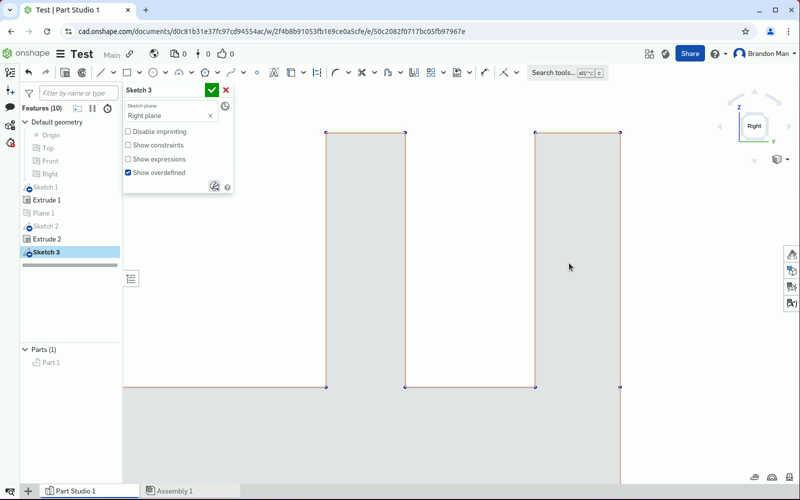
scroll(-6)
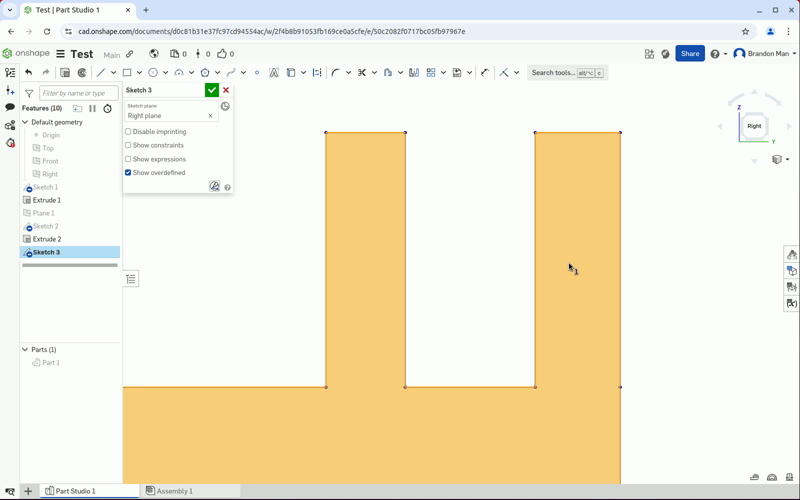
scroll(-6)
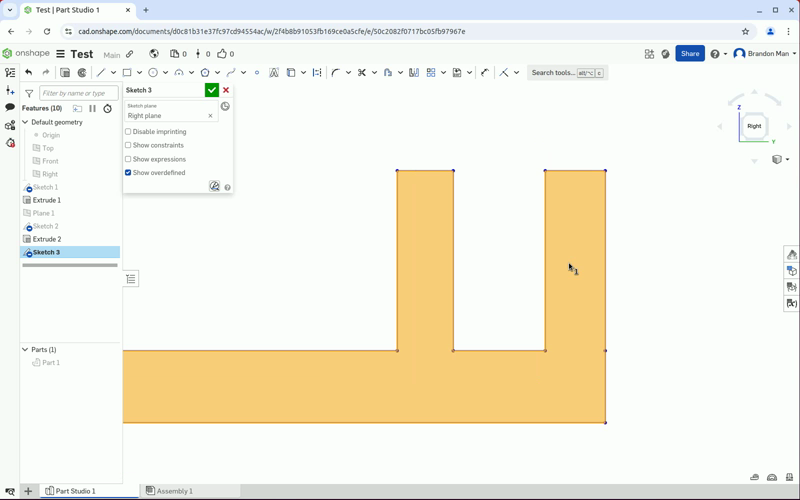
scroll(-6)
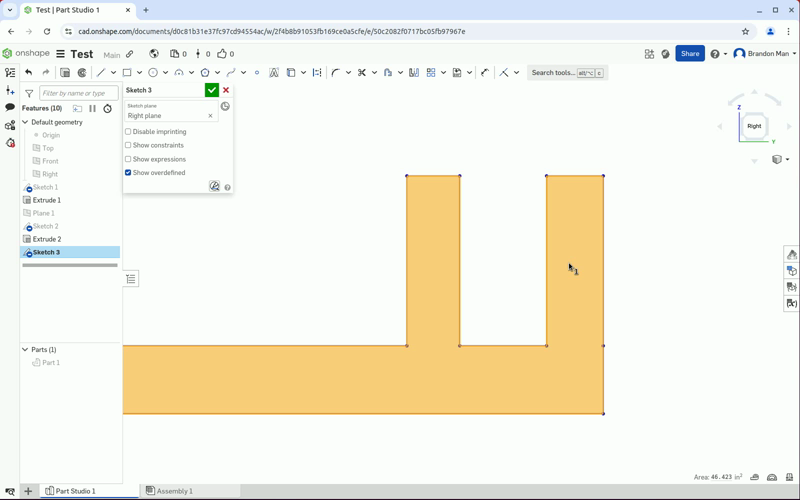
scroll(-6)
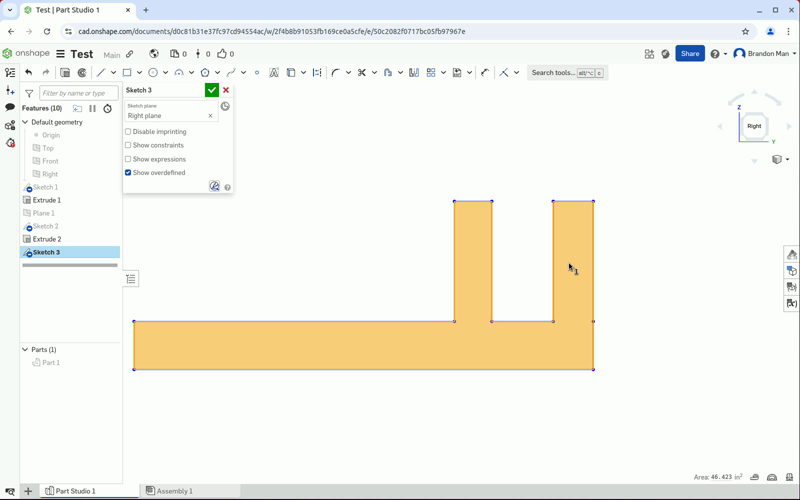
scroll(-6)
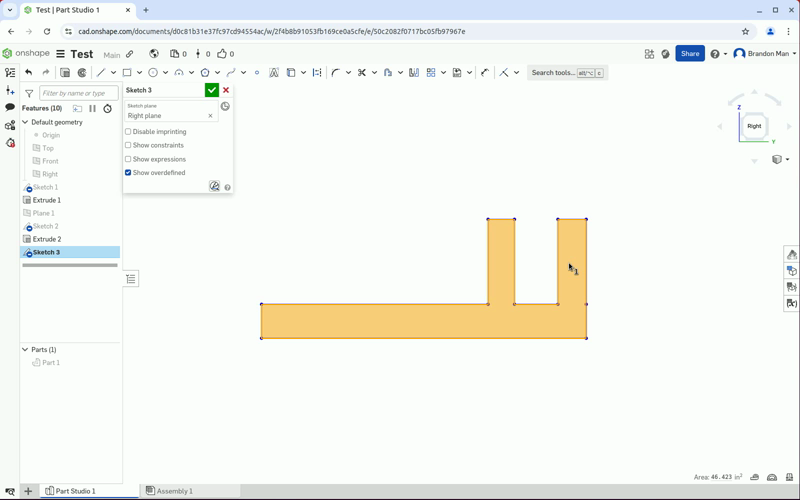
scroll(-6)
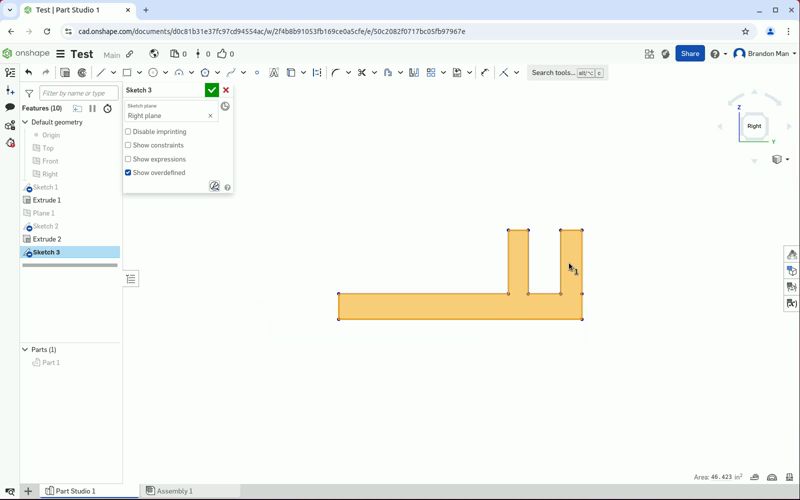
scroll(-6)
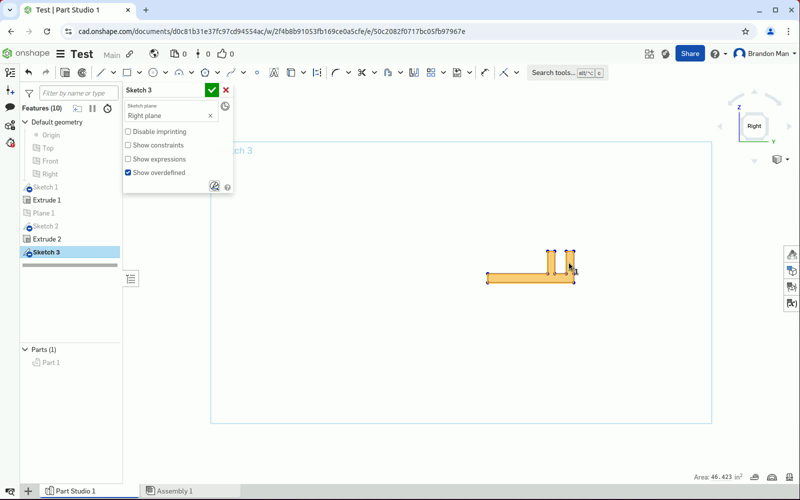
mouse_move(73, 352)
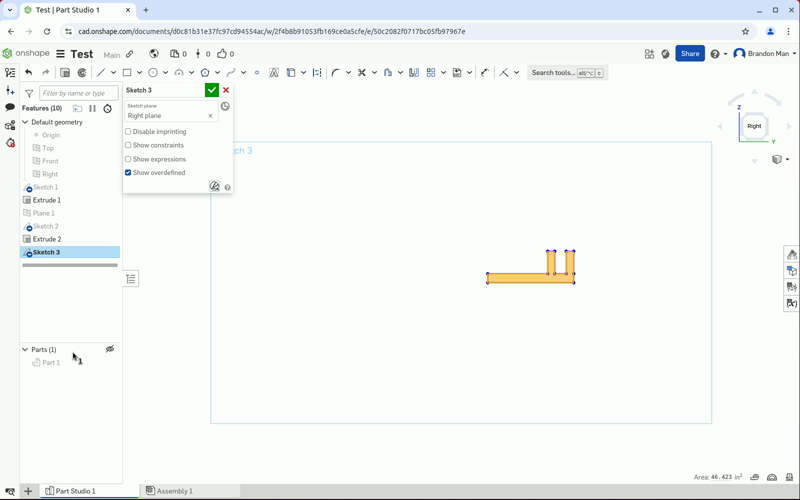
key(shift+y)
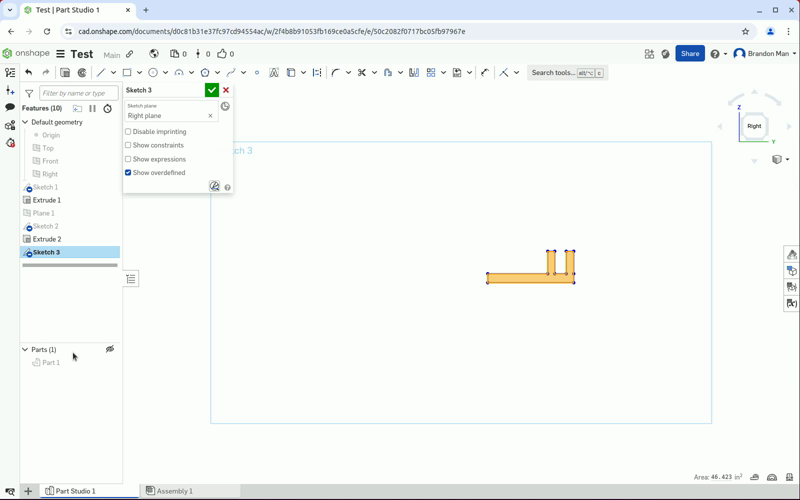
key(shift+e)
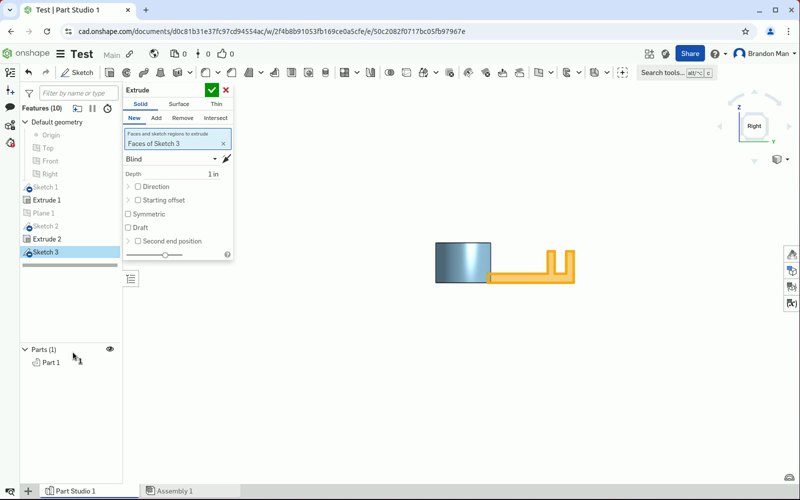
mouse_move(143, 106)
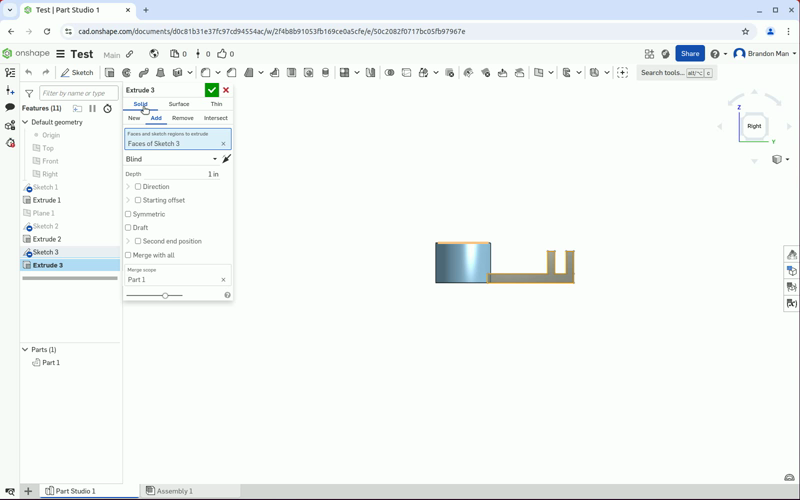
click(143, 106)
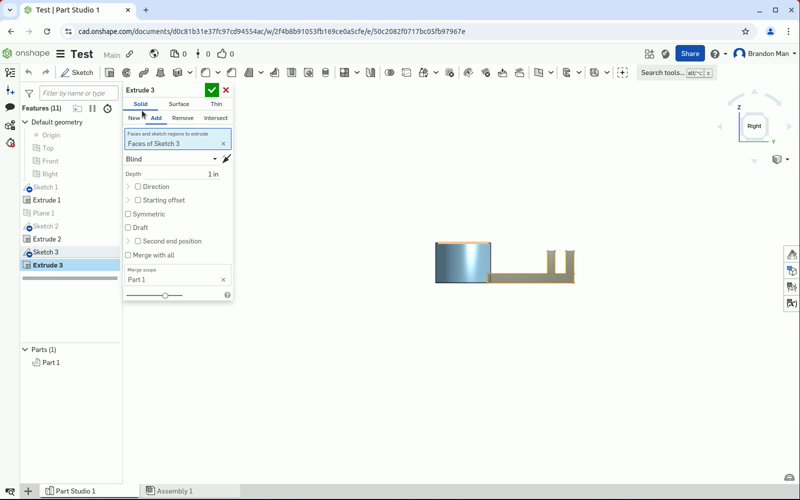
mouse_move(137, 120)
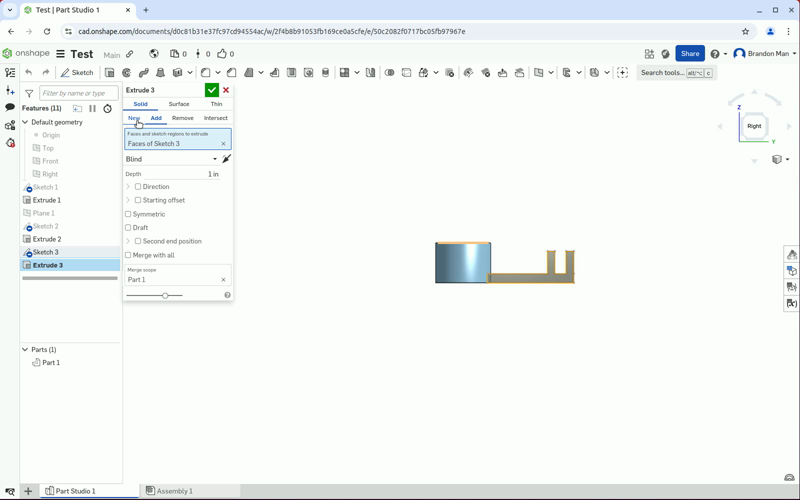
click(137, 120)
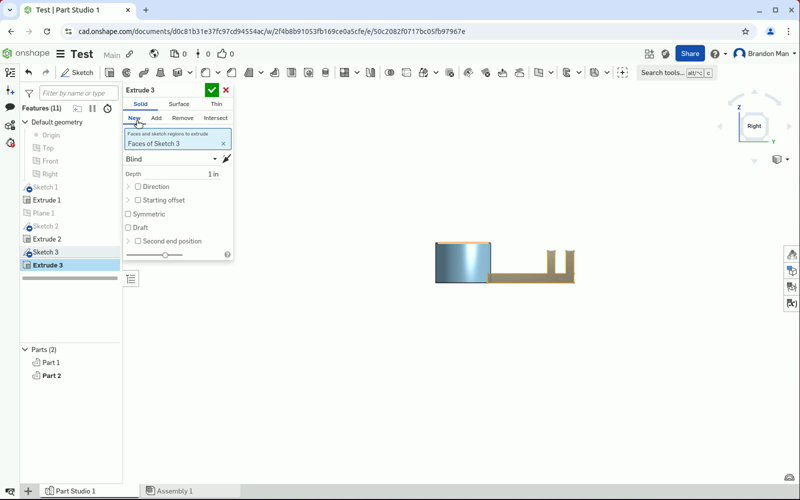
key(tab, 4)
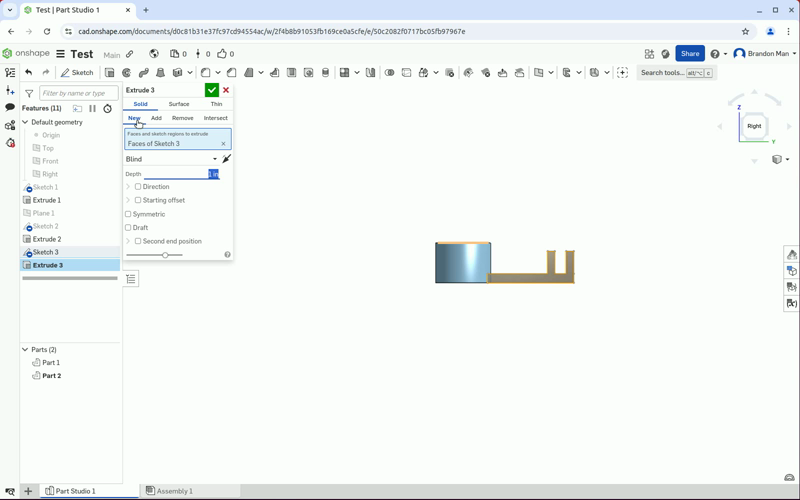
text(2.888)
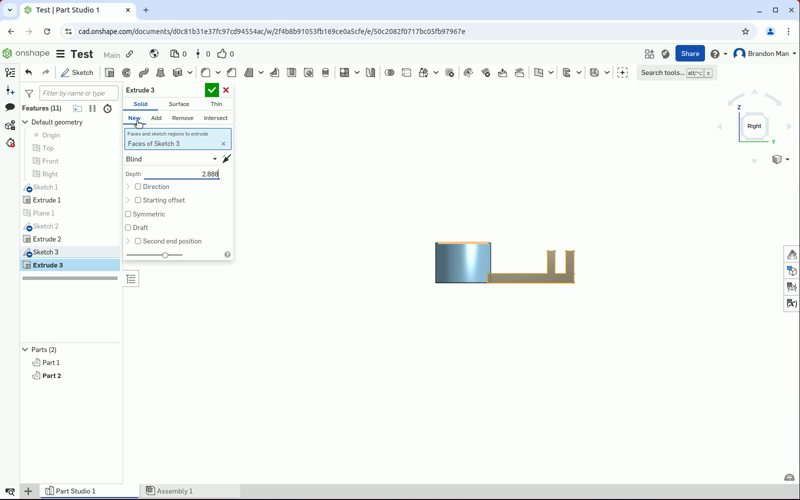
key(tab, 3)
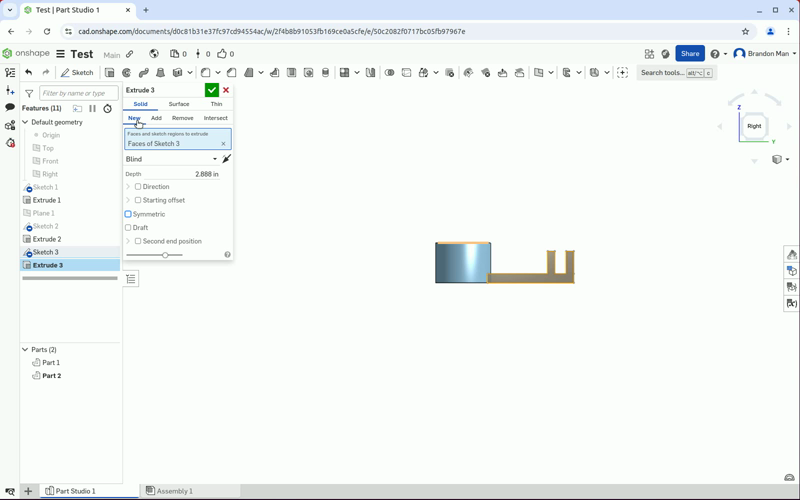
key(space)
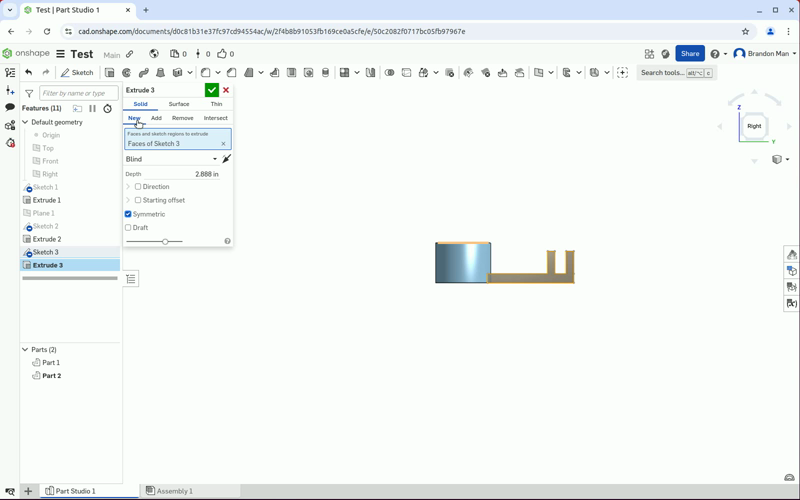
key(enter)
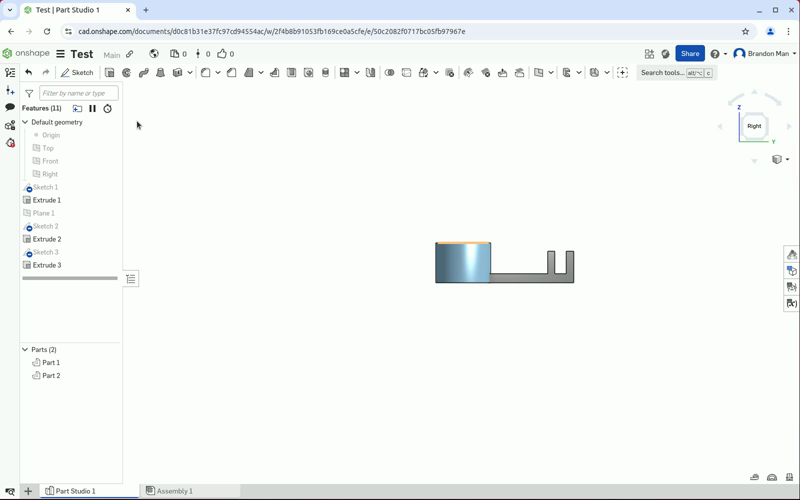
key(shift+h)
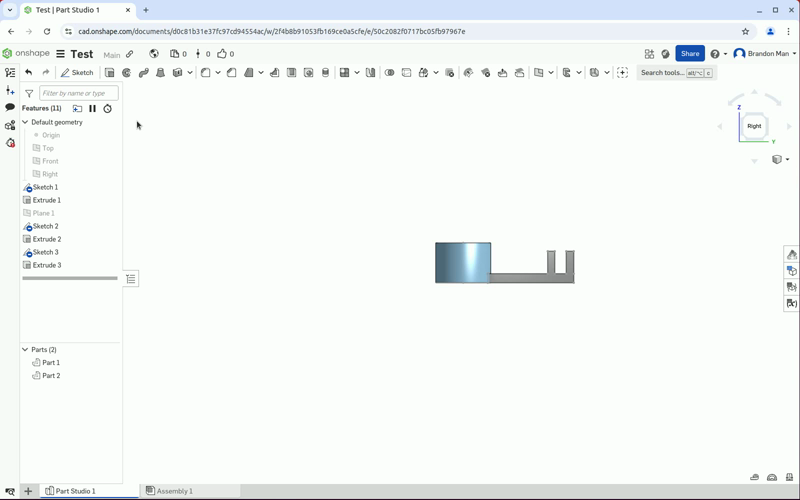
key(shift+h)
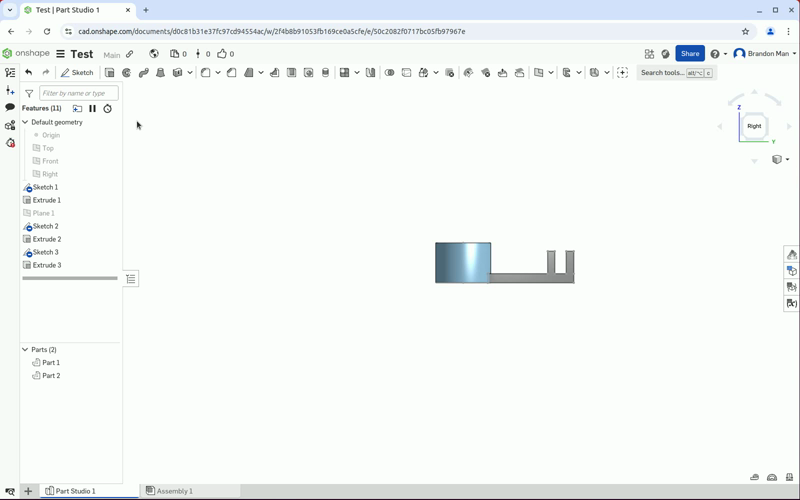
key(shift+7)
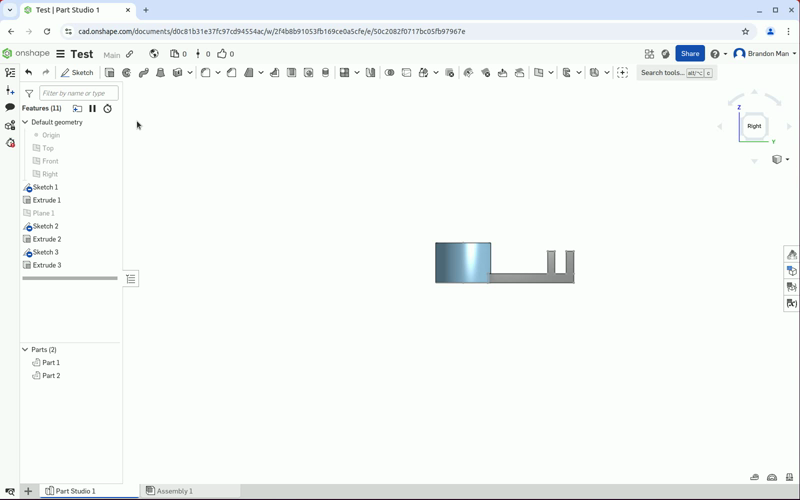
key(right, 2)
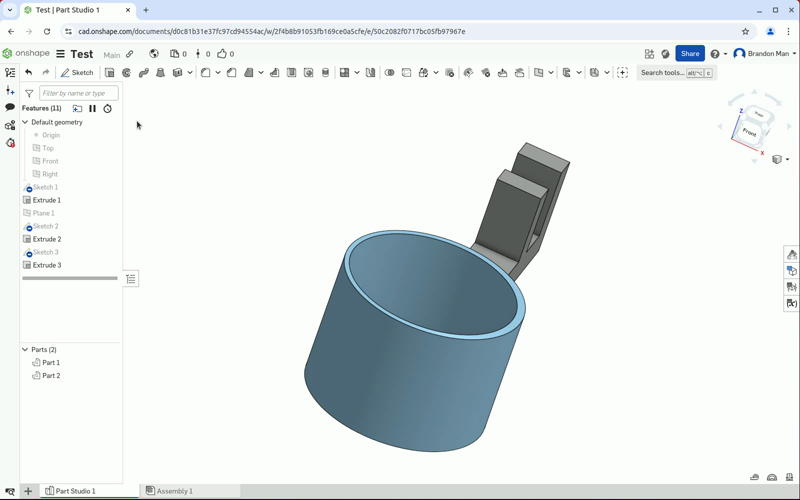
key(down, 2)
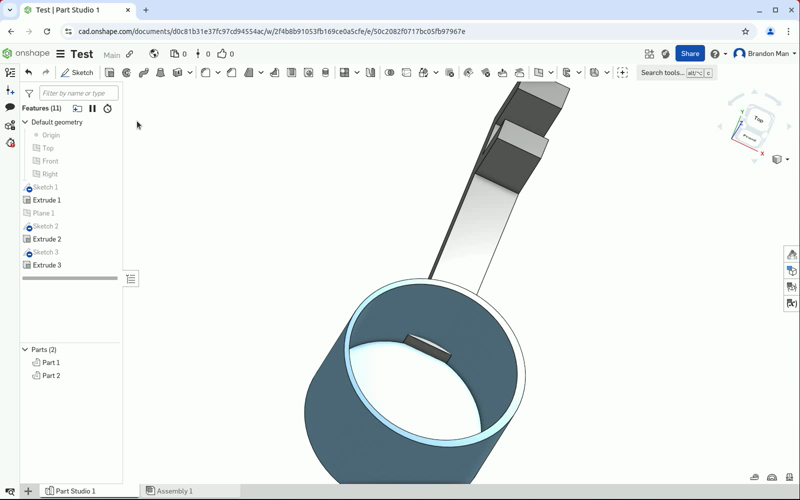
key(up, 2)
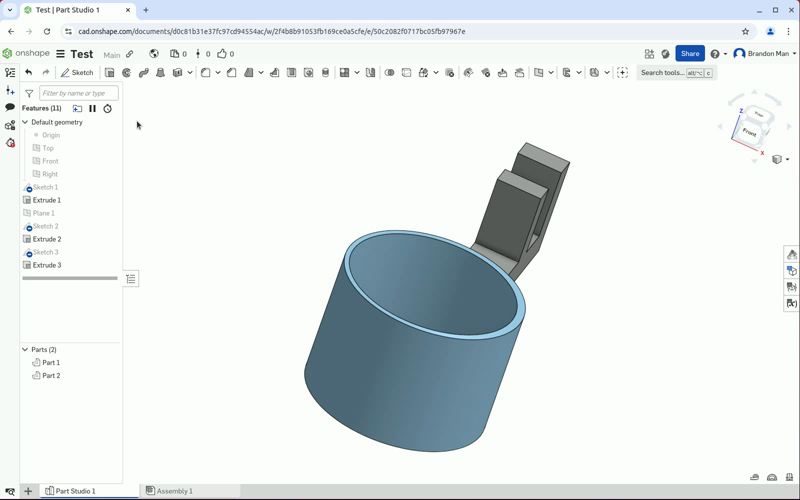
key(left, 2)
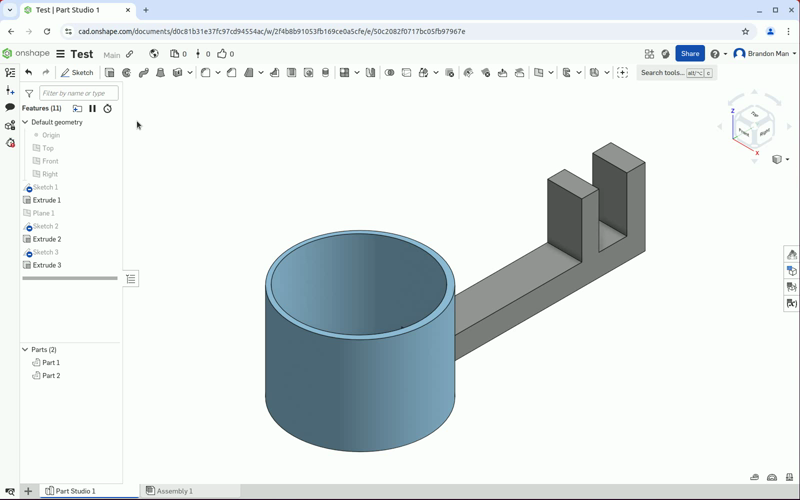
mouse_move(73, 189)
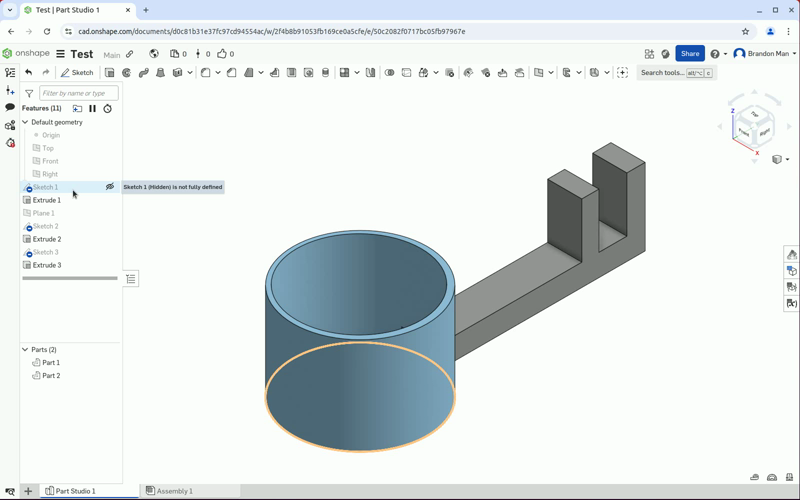
click(73, 189)